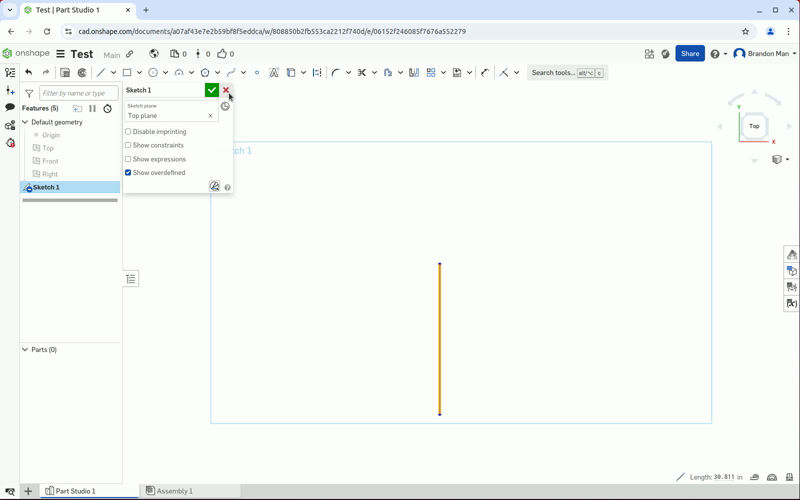
key(shift+h)
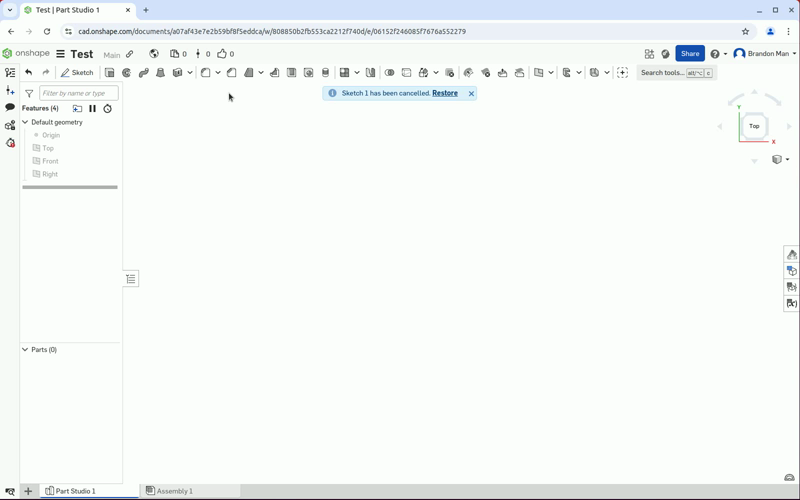
mouse_move(73, 352)
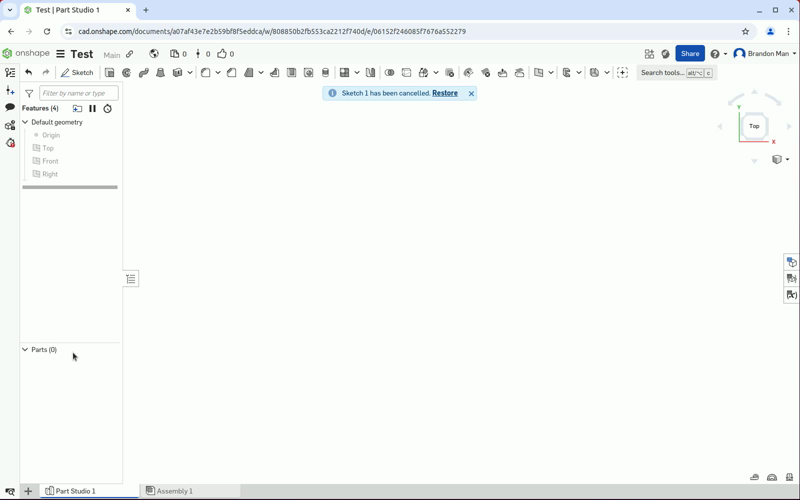
key(y)
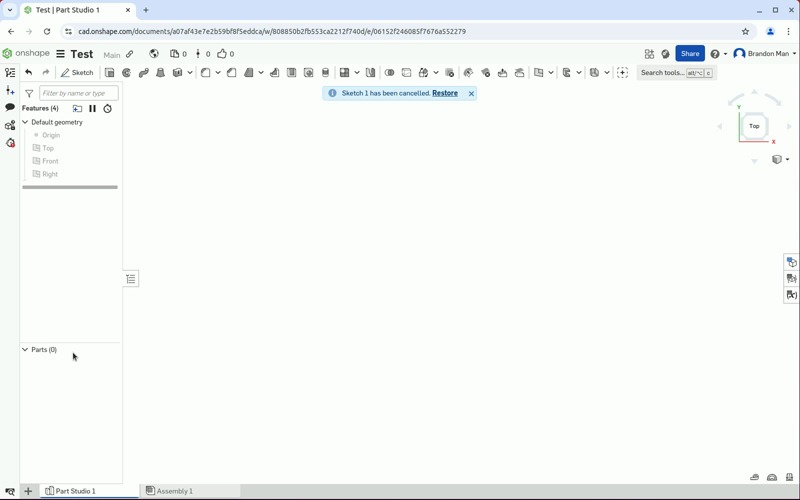
key(shift+p)
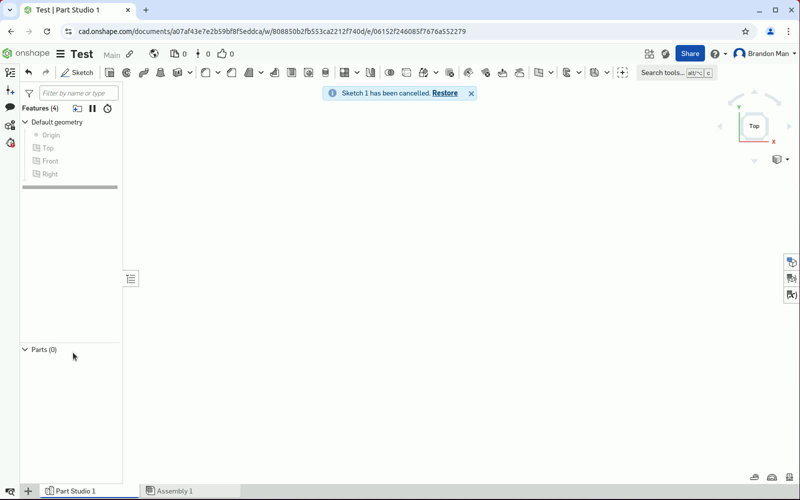
key(space)
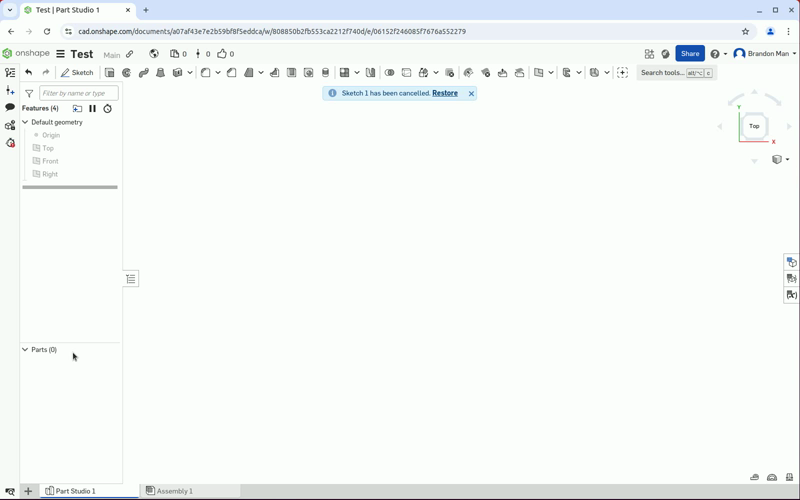
key_down(shift)
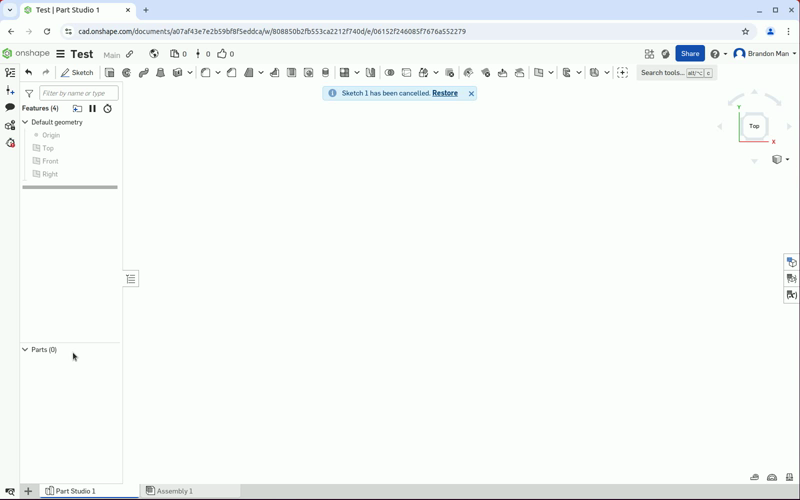
key(up)
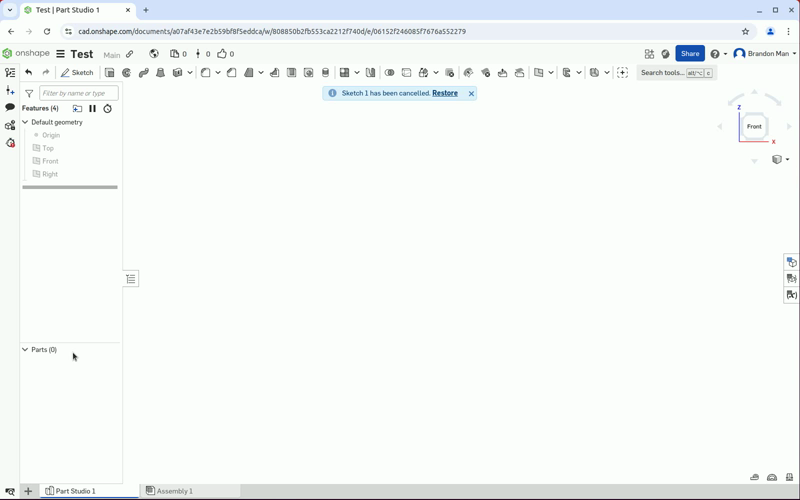
key_up(shift)
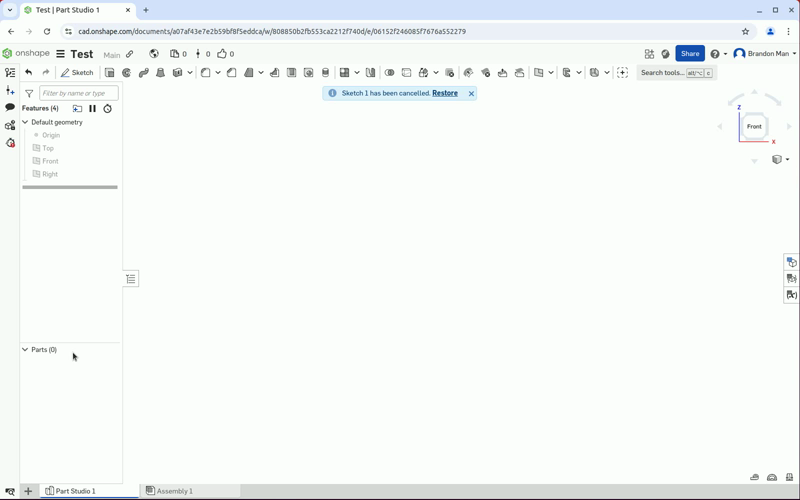
mouse_move(73, 352)
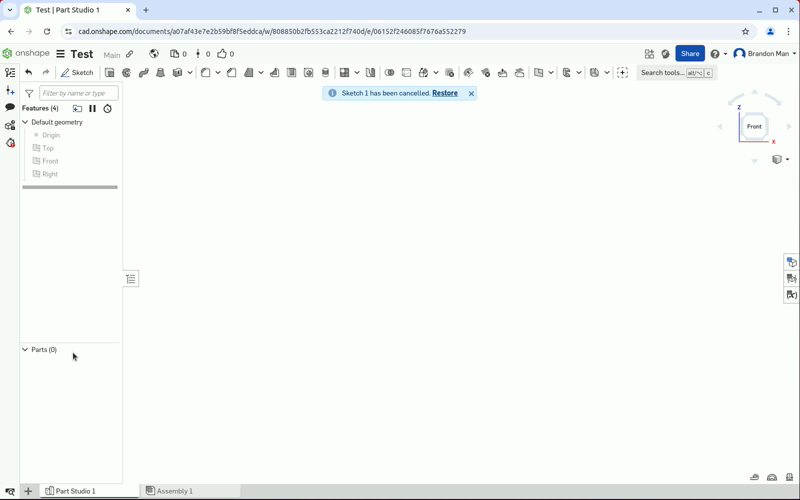
key(shift+y)
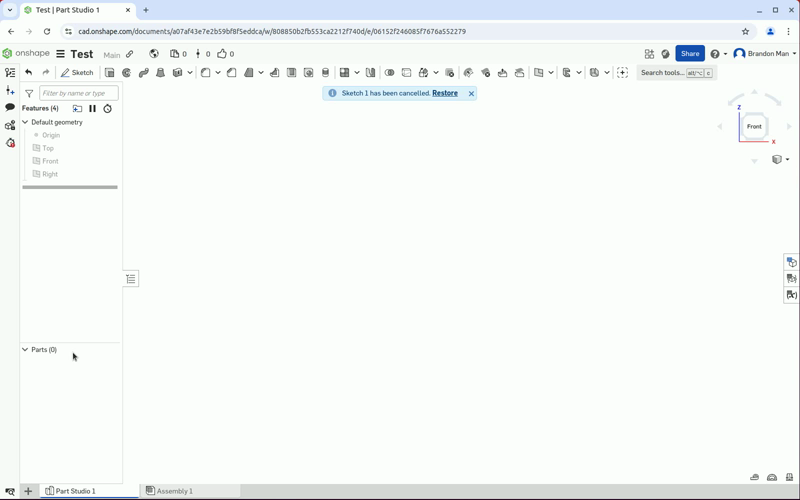
key(shift+s)
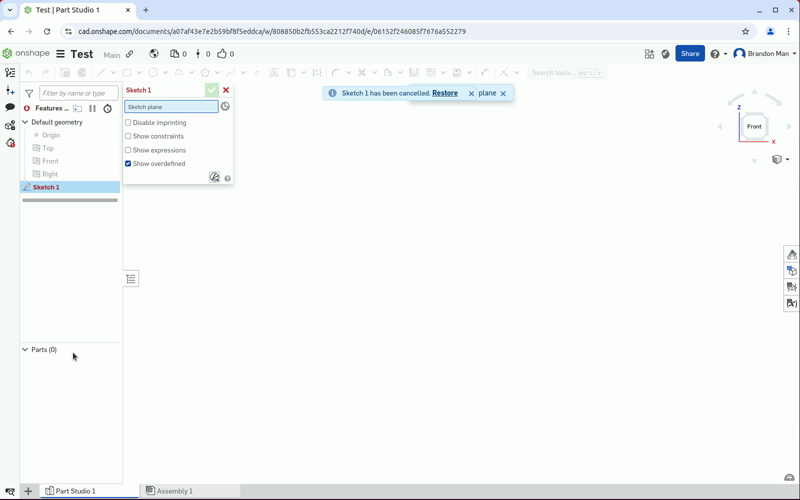
mouse_move(73, 163)
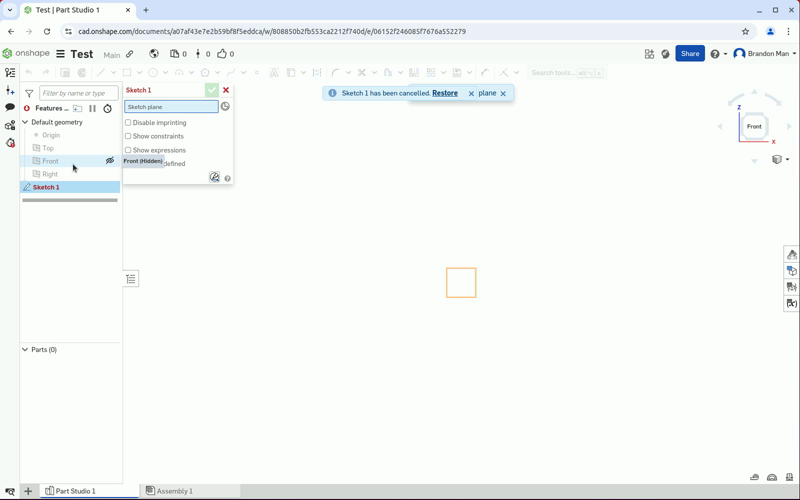
click(73, 163)
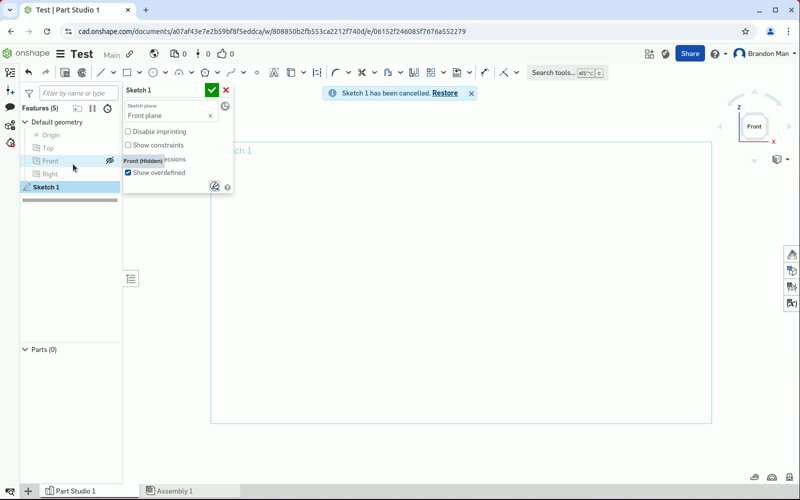
mouse_move(73, 352)
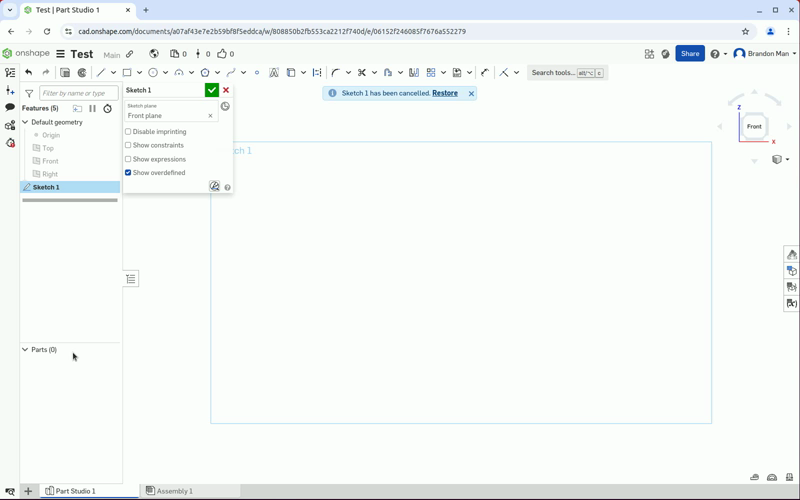
key(y)
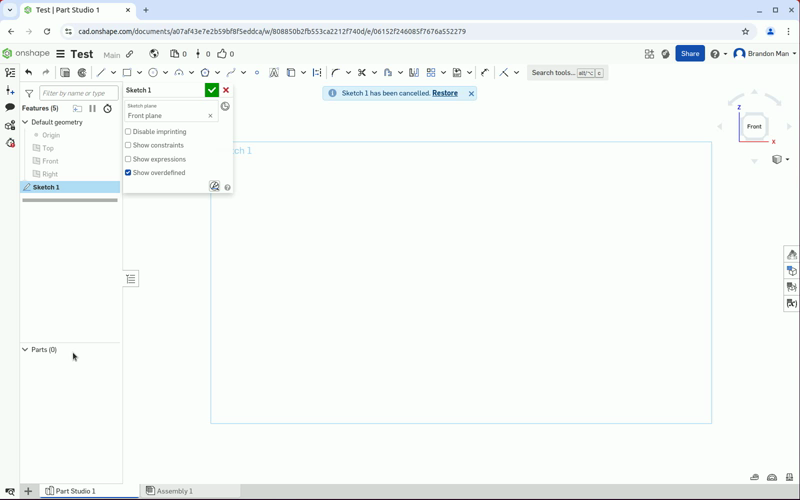
key(l)
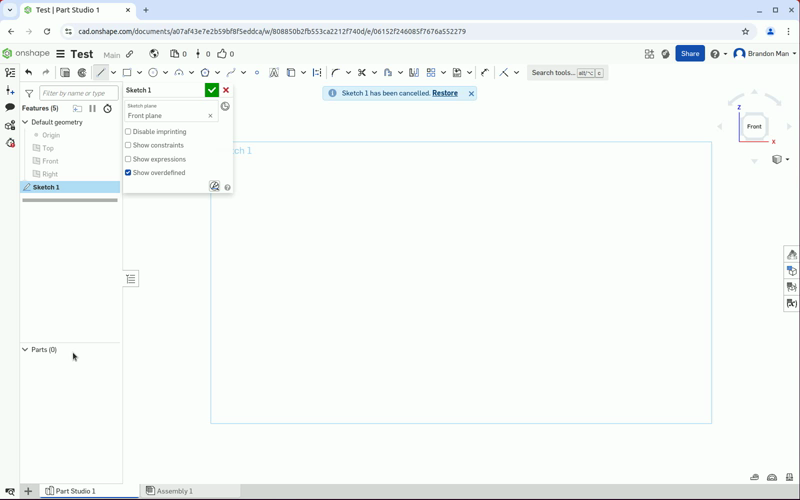
key_down(shift)
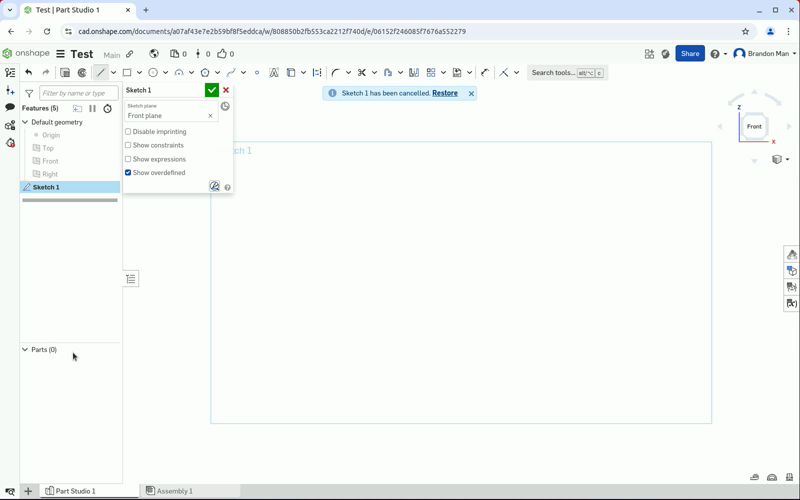
mouse_move(348, 282)
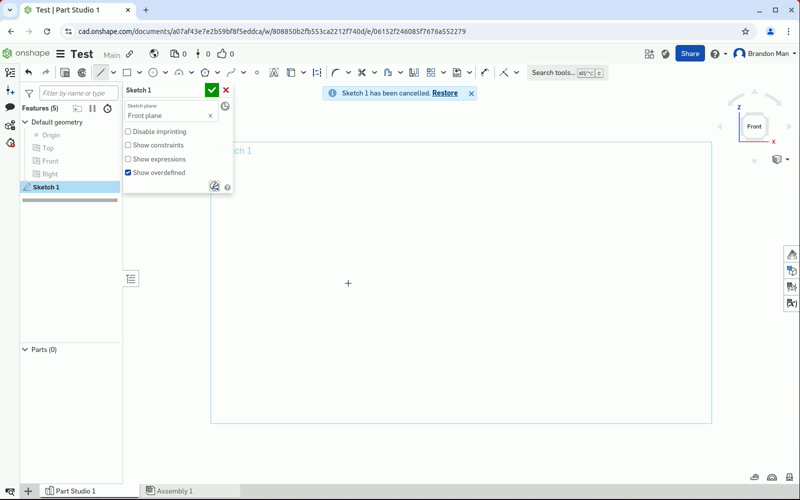
click(348, 282)
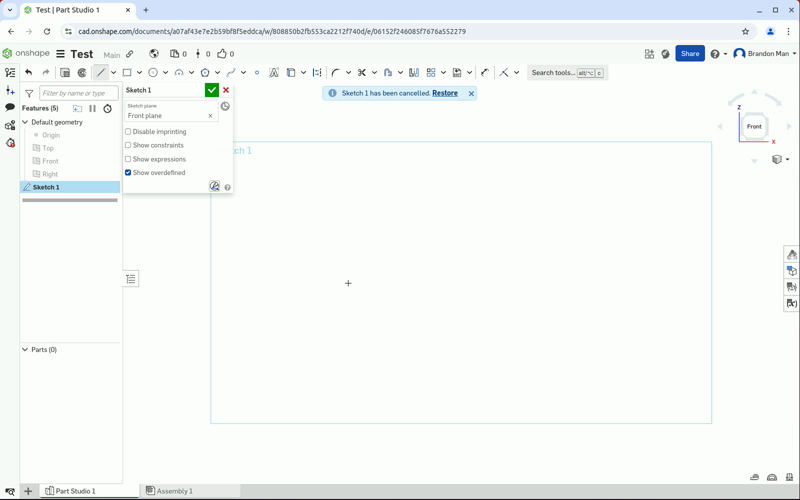
key_up(shift)
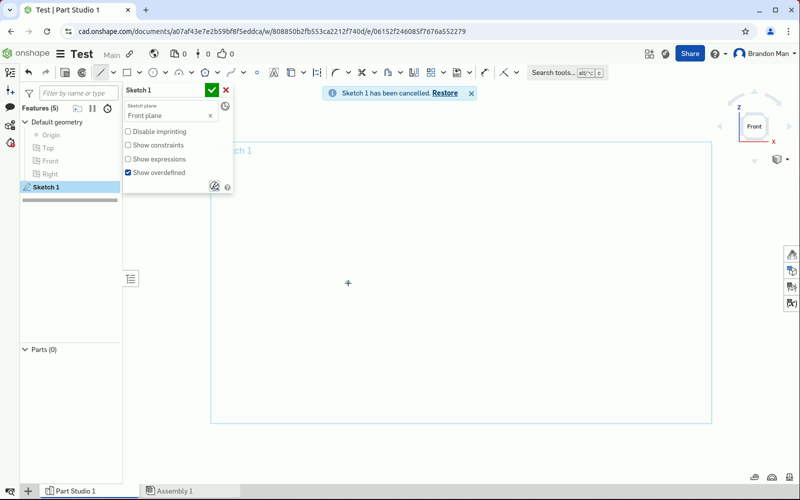
key_down(shift)
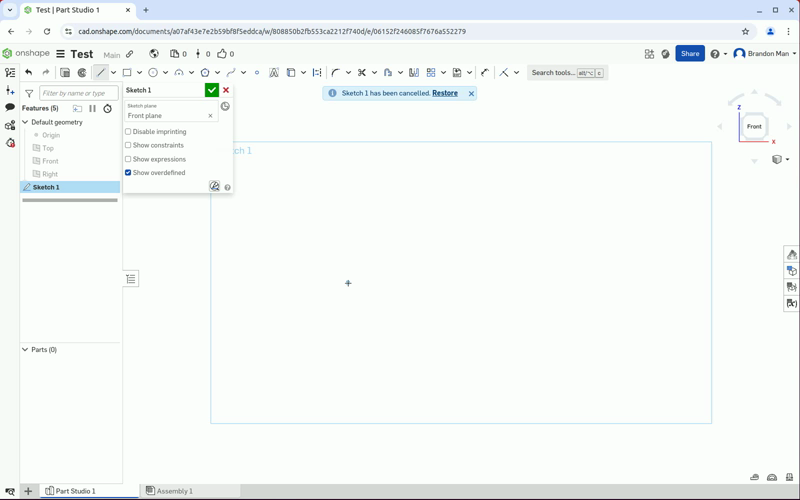
mouse_move(378, 282)
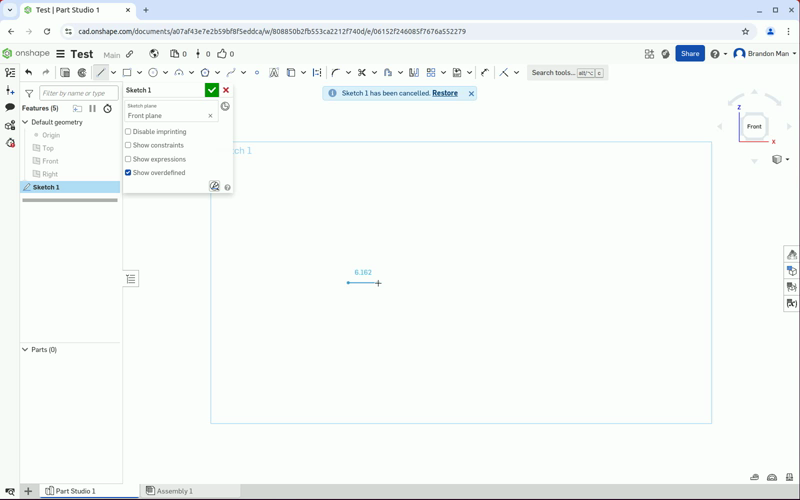
mouse_move(357, 282)
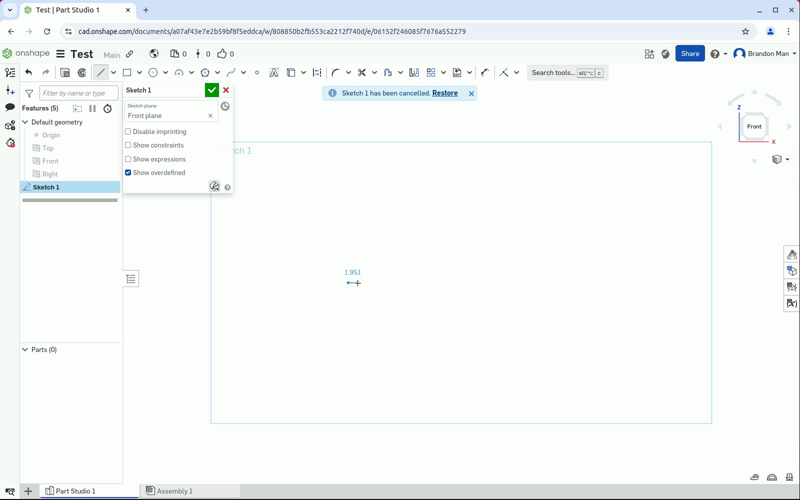
click(357, 282)
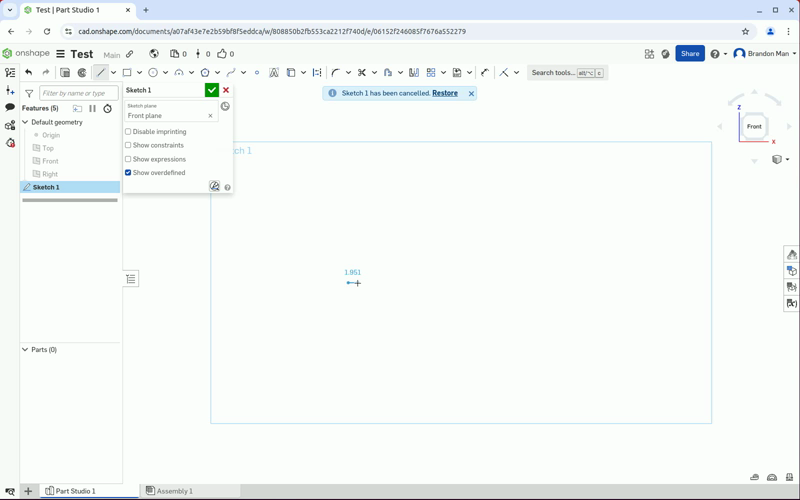
key_up(shift)
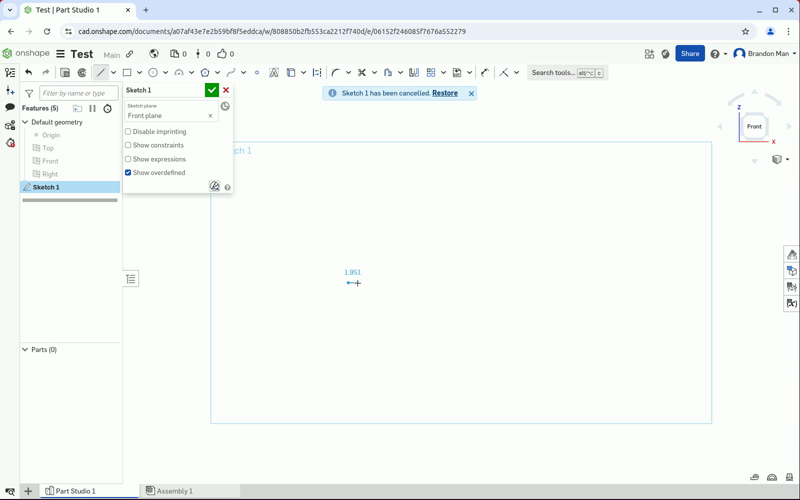
key(esc)
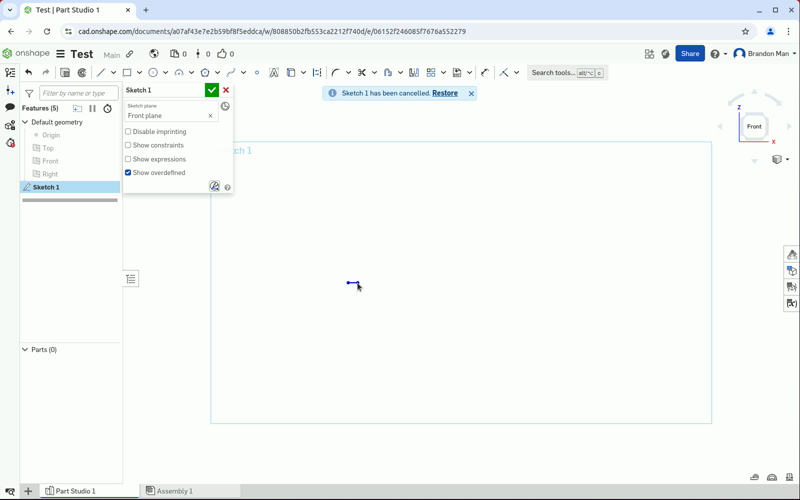
key(a)
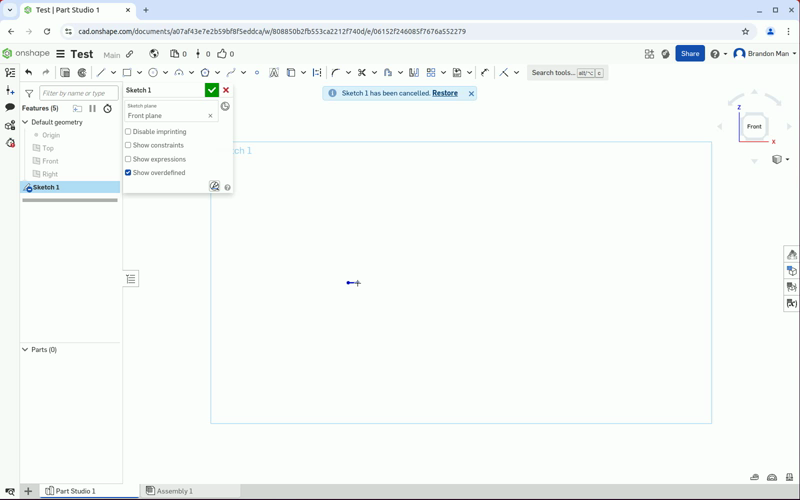
mouse_move(357, 282)
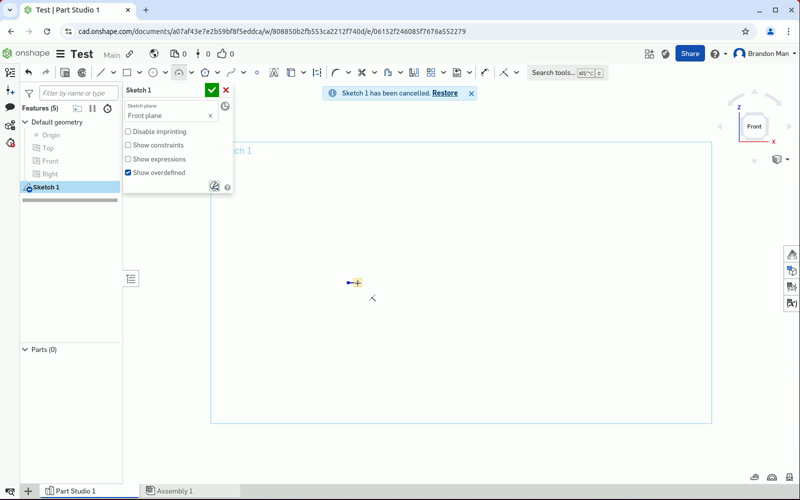
click(357, 282)
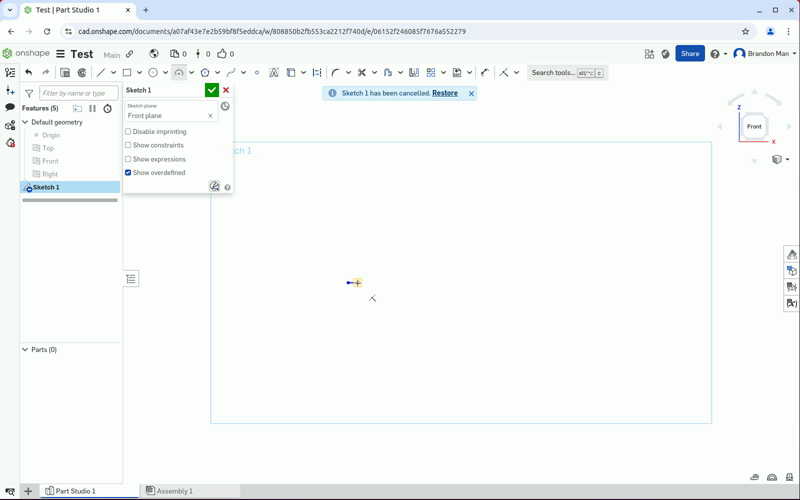
key_down(shift)
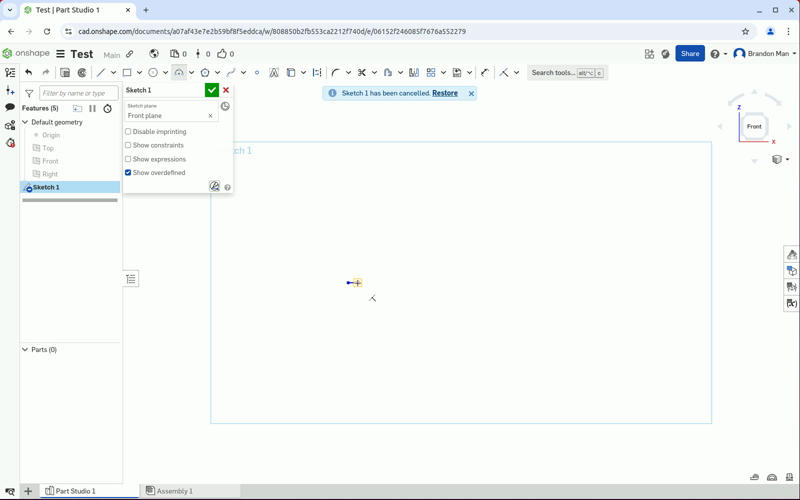
mouse_move(562, 282)
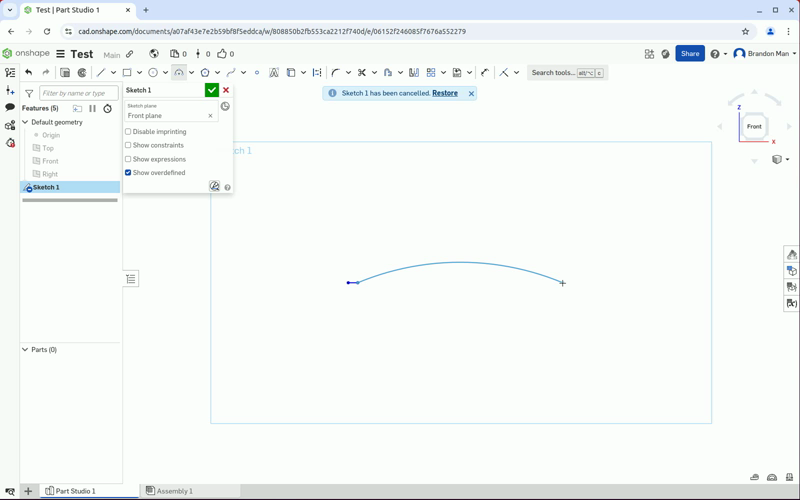
click(562, 282)
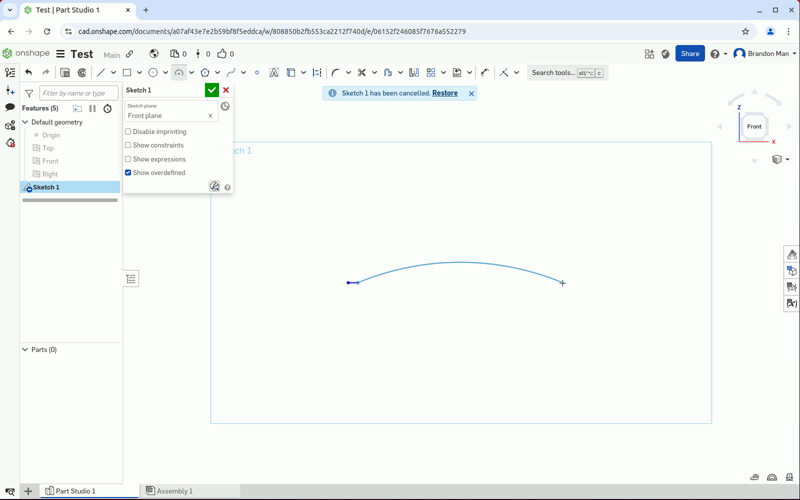
mouse_move(460, 180)
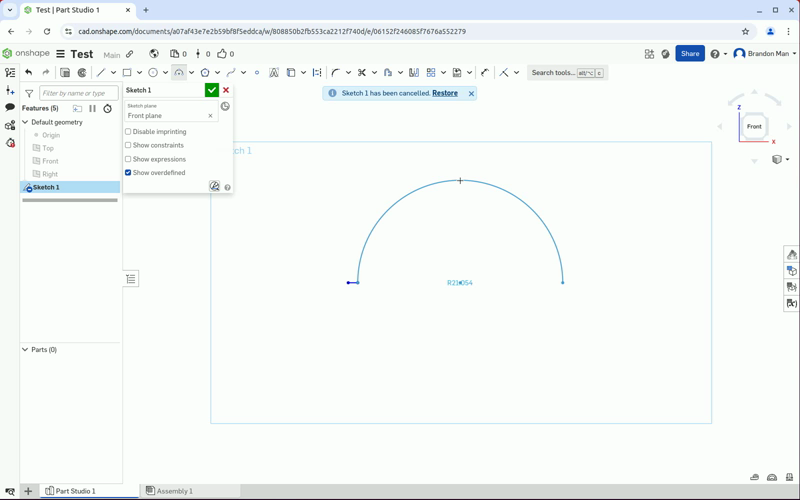
click(460, 180)
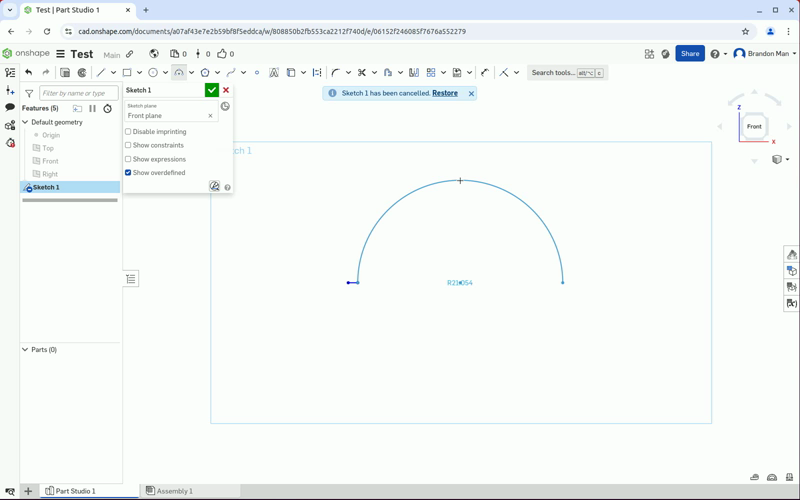
key_up(shift)
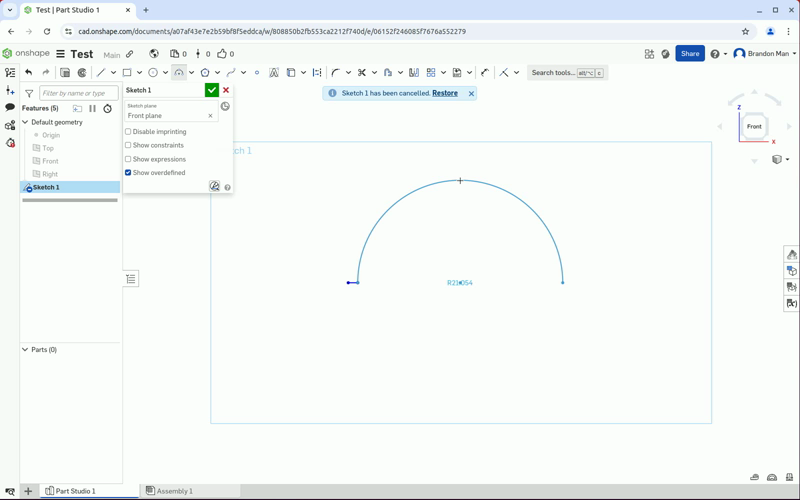
key(esc)
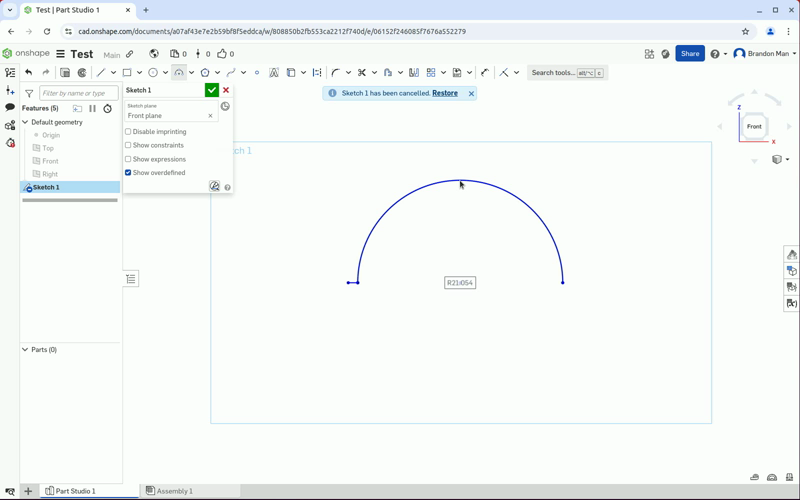
key(l)
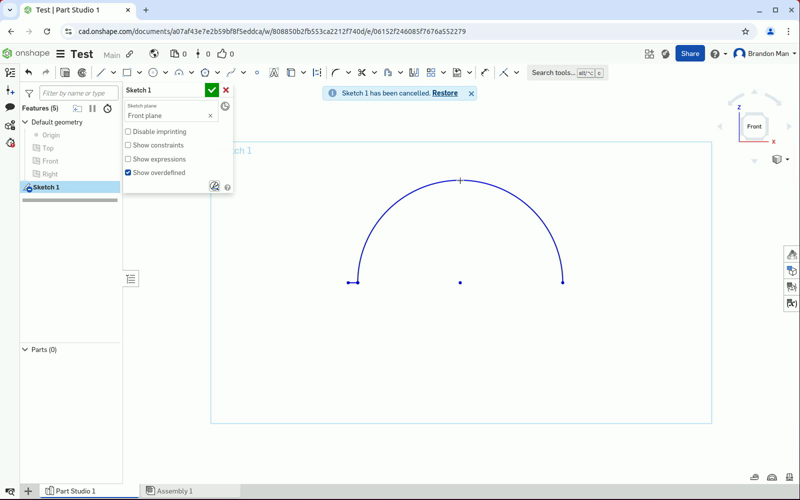
mouse_move(562, 282)
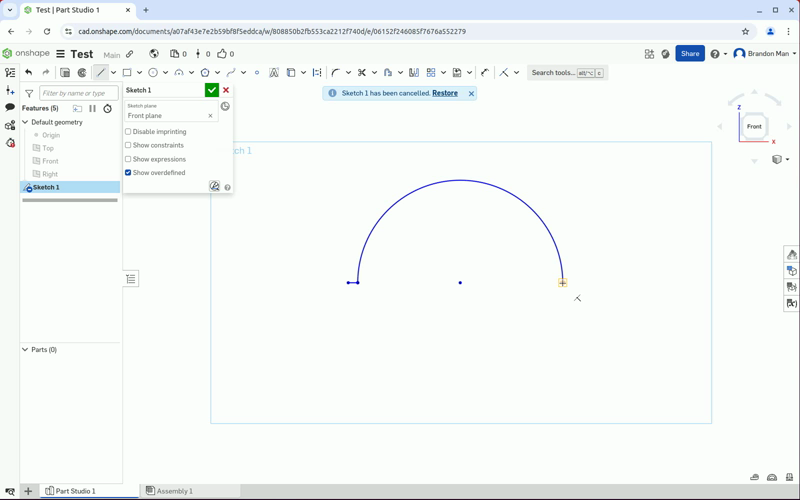
click(562, 282)
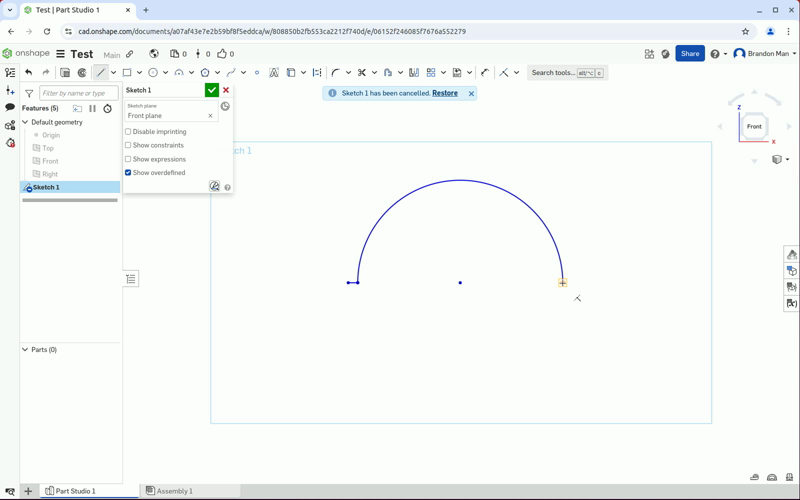
key_down(shift)
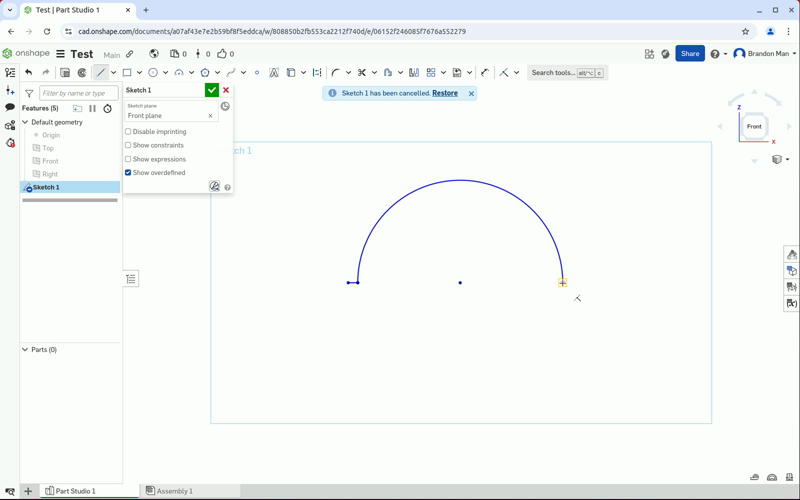
mouse_move(589, 282)
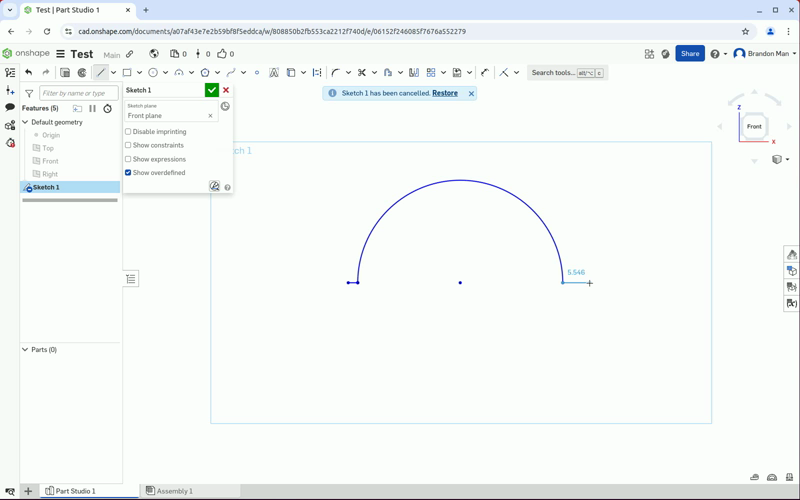
mouse_move(572, 282)
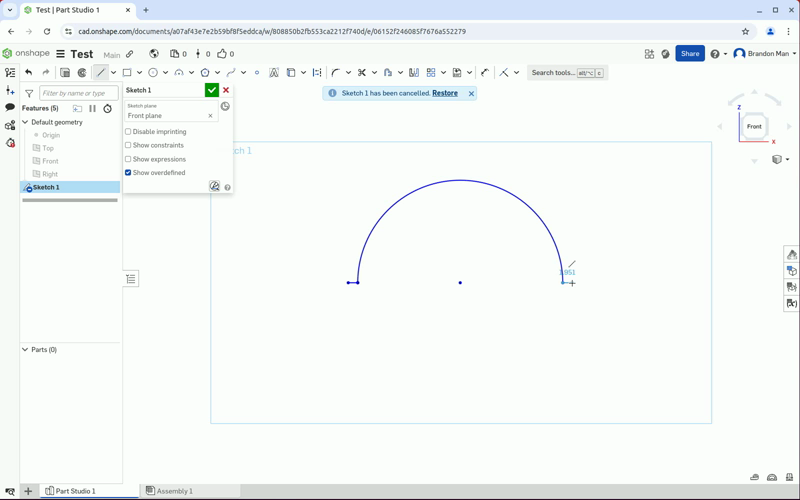
click(572, 282)
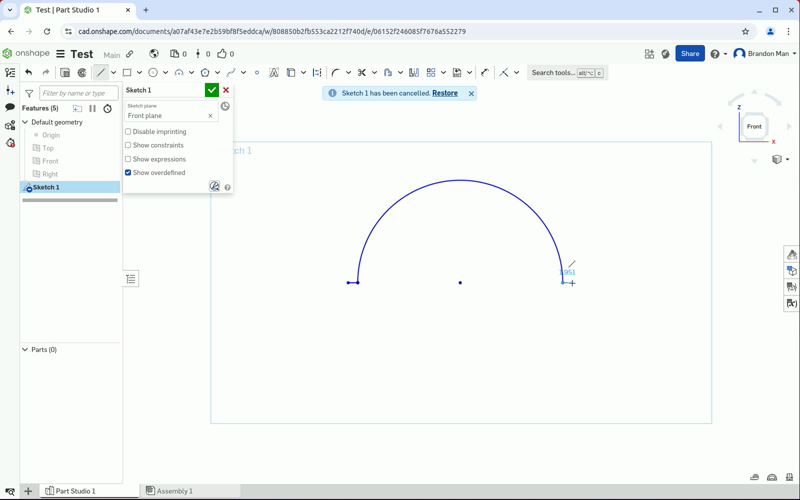
key_up(shift)
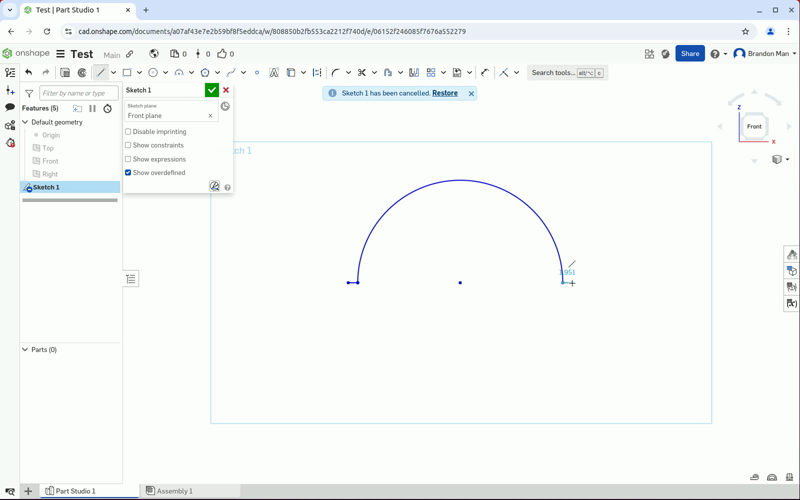
key(esc)
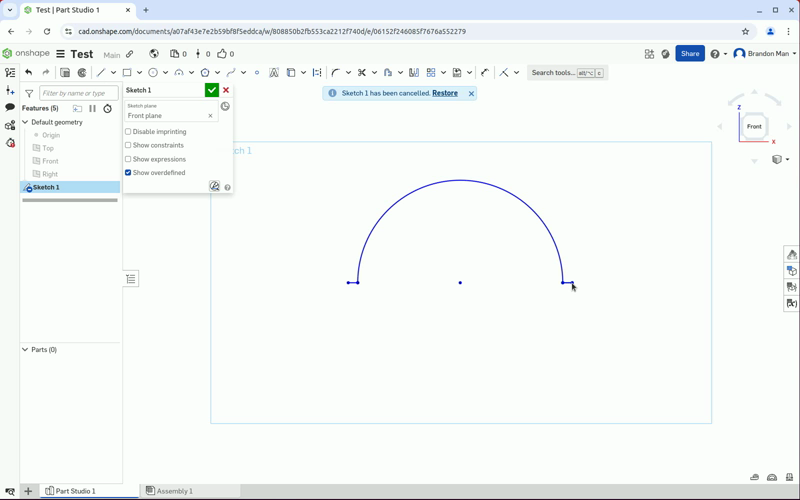
key(a)
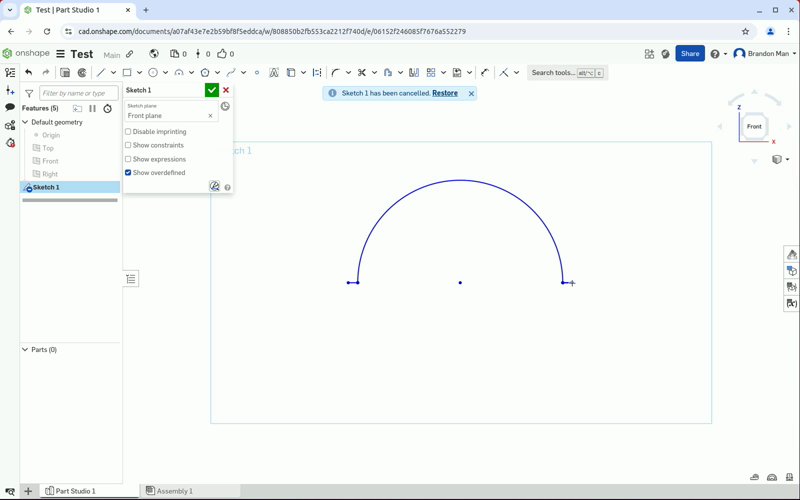
mouse_move(572, 282)
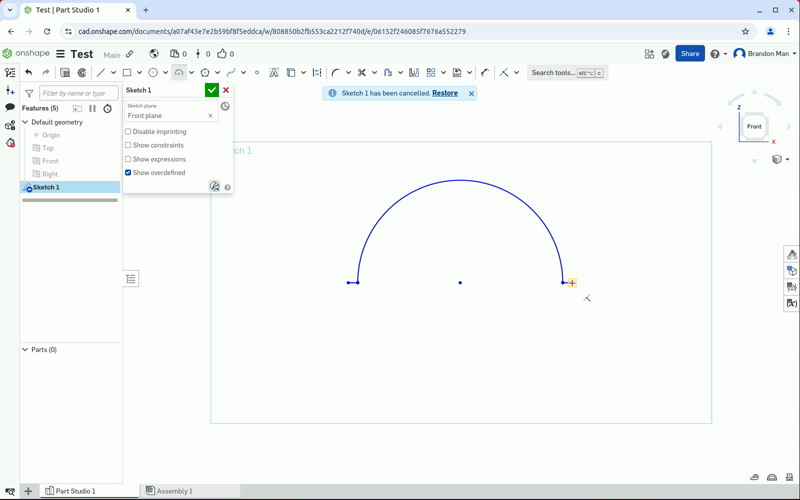
click(572, 282)
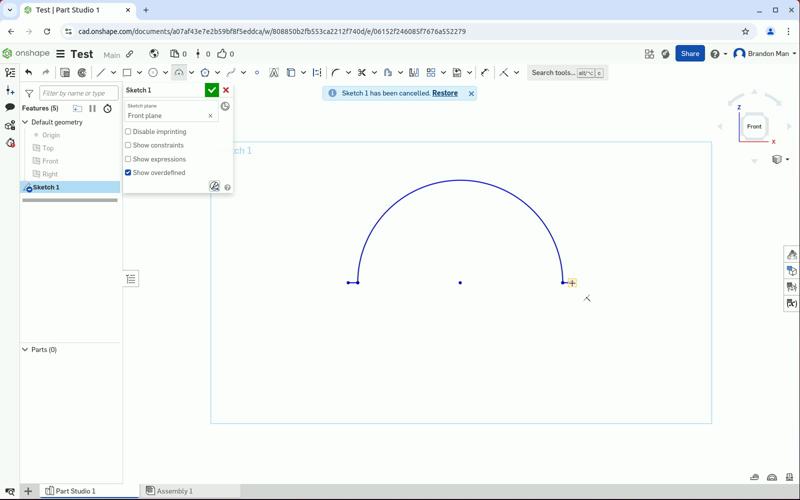
mouse_move(348, 282)
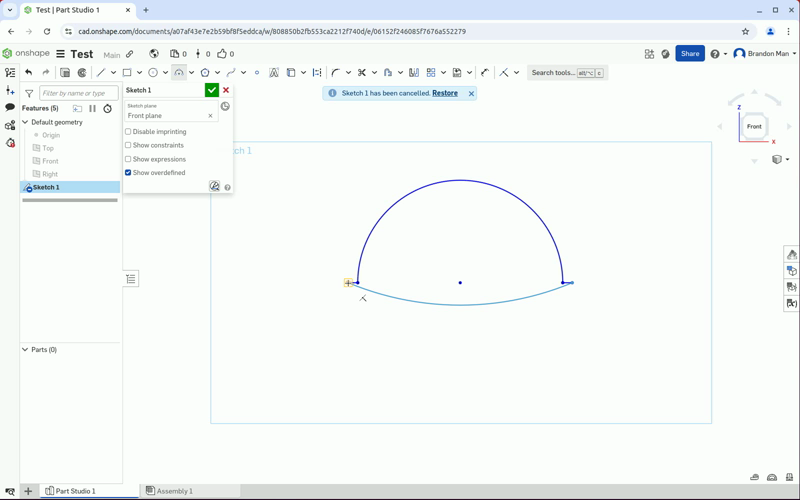
click(348, 282)
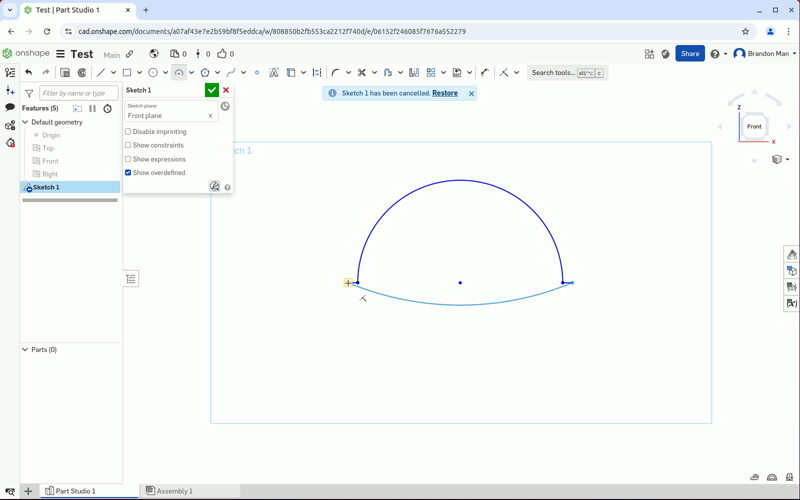
key_down(shift)
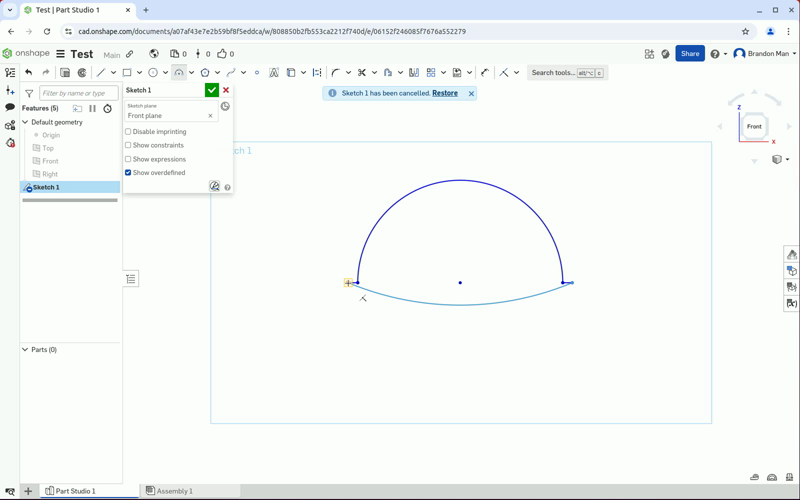
mouse_move(460, 170)
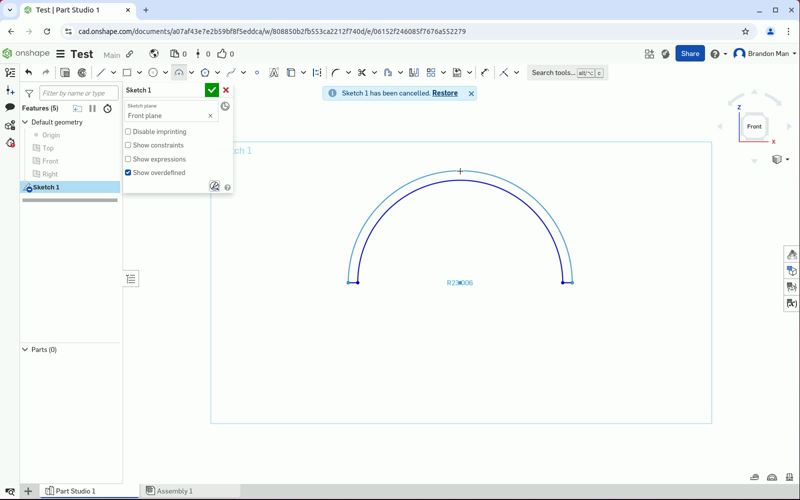
click(460, 170)
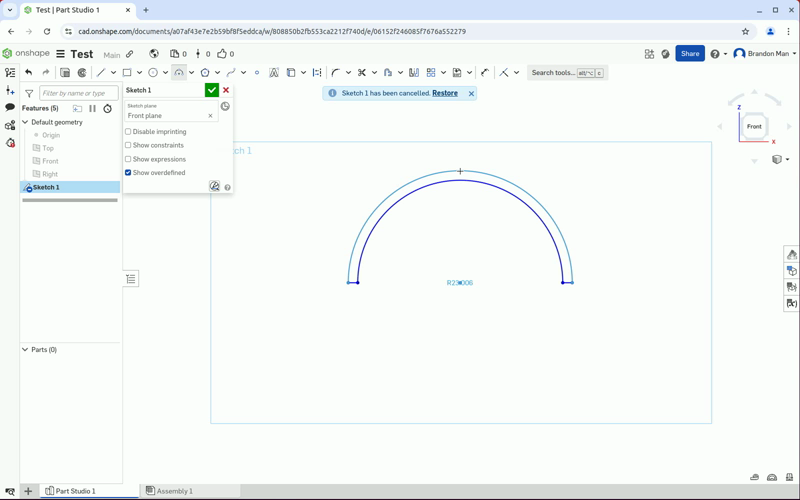
key_up(shift)
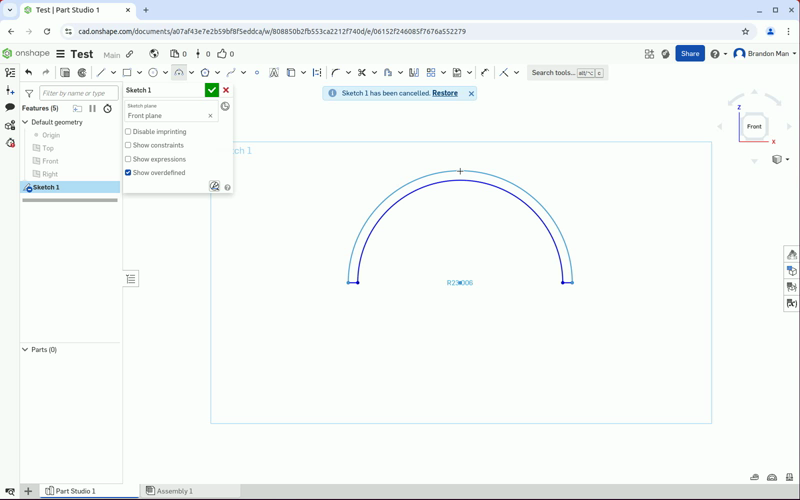
key(esc)
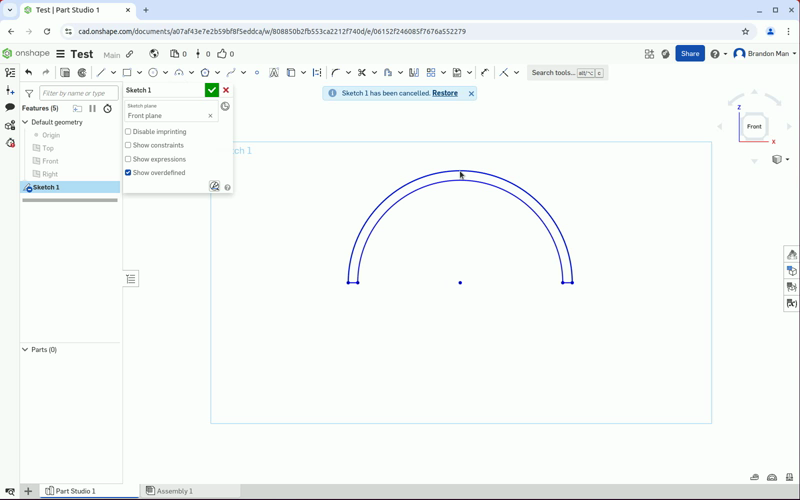
mouse_move(361, 236)
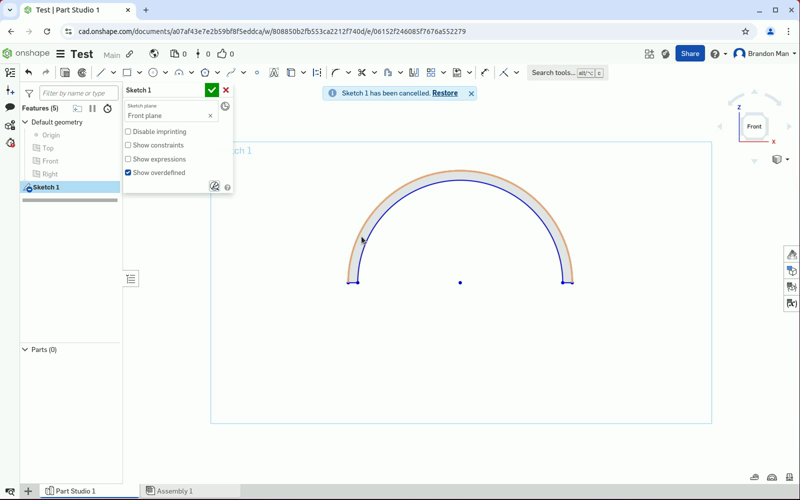
click(361, 236)
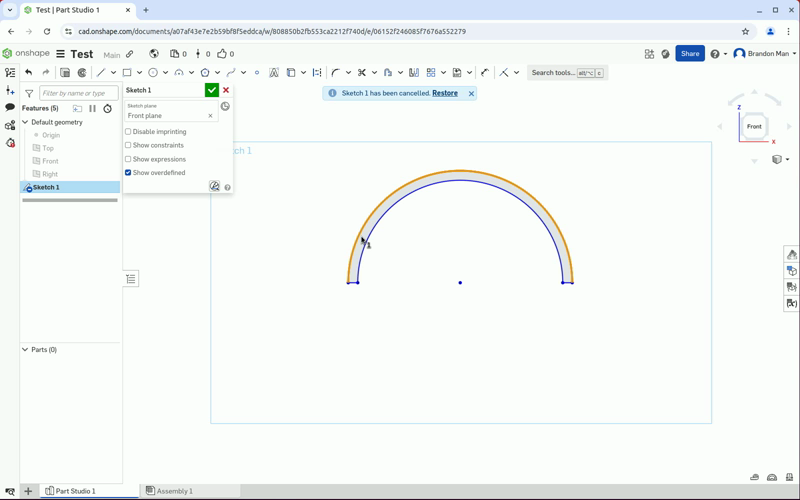
mouse_move(73, 352)
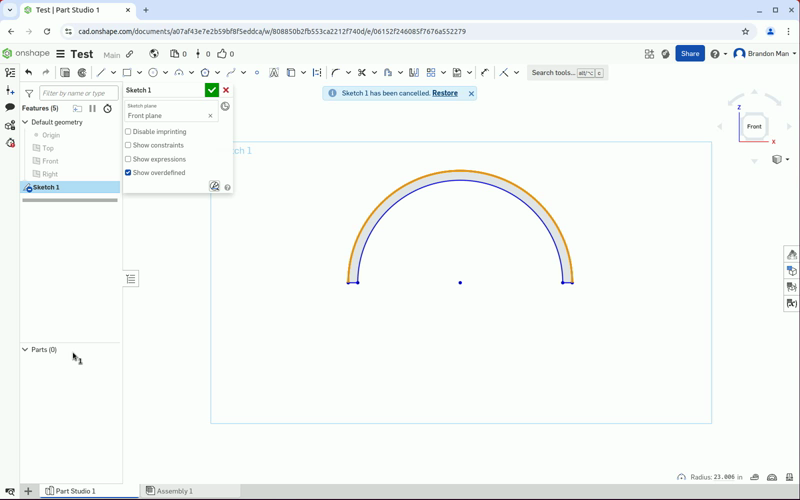
key(shift+y)
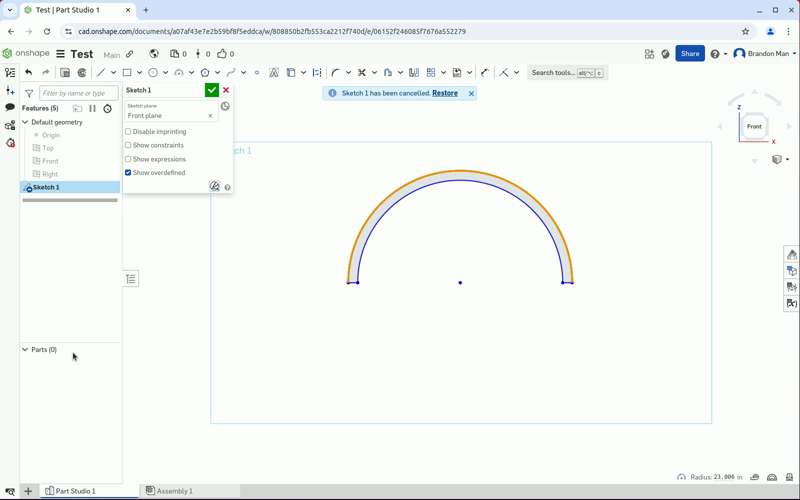
key(shift+e)
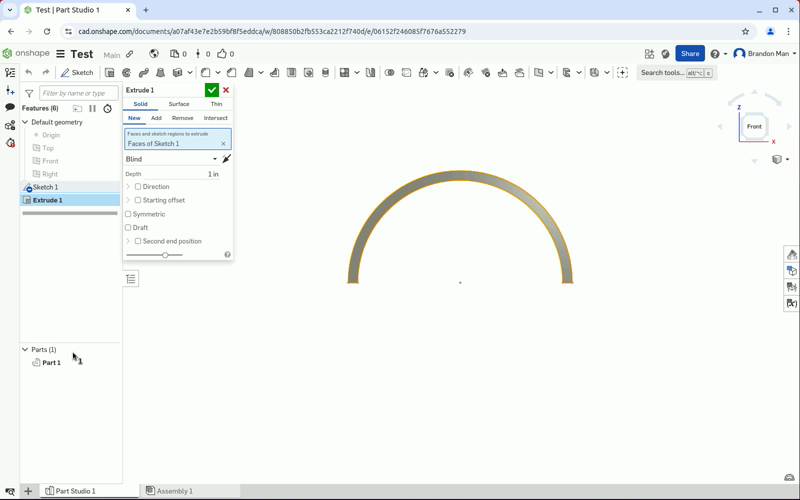
mouse_move(143, 106)
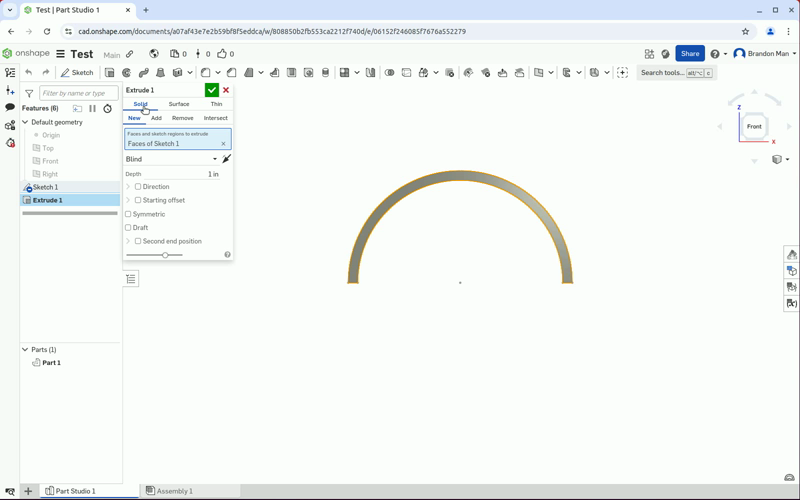
click(143, 106)
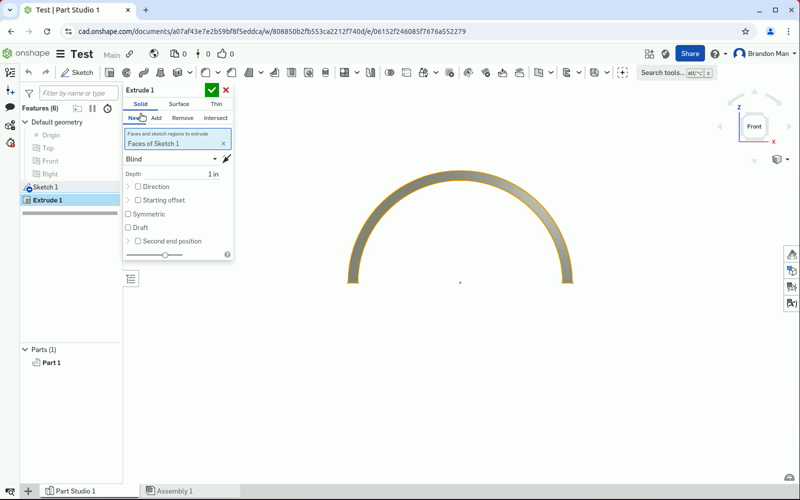
mouse_move(137, 120)
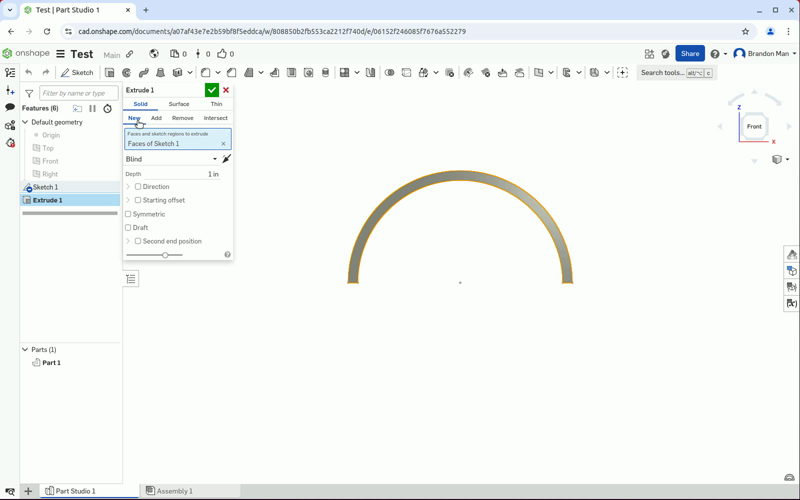
click(137, 120)
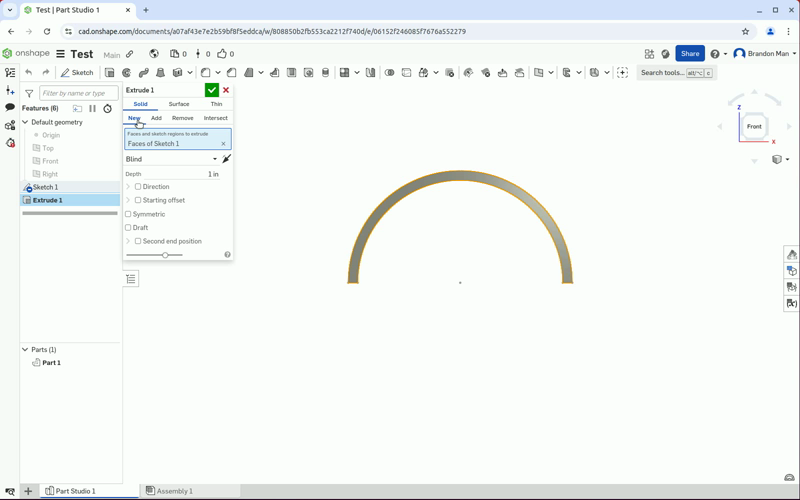
key(tab, 4)
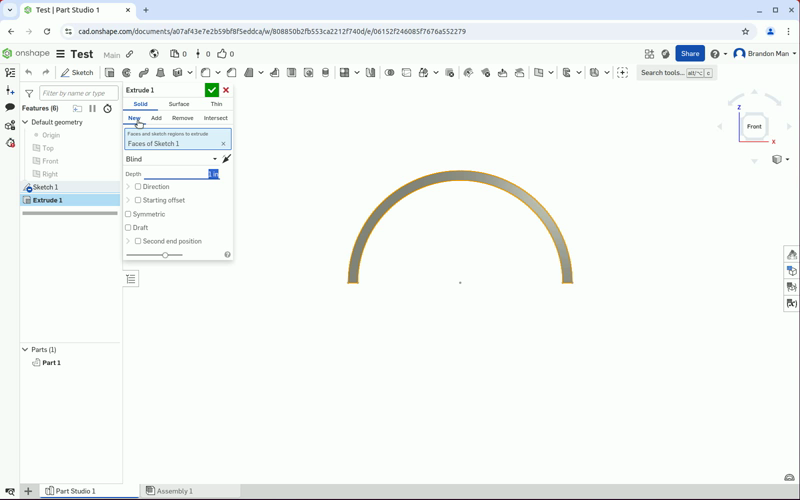
text(0.241)
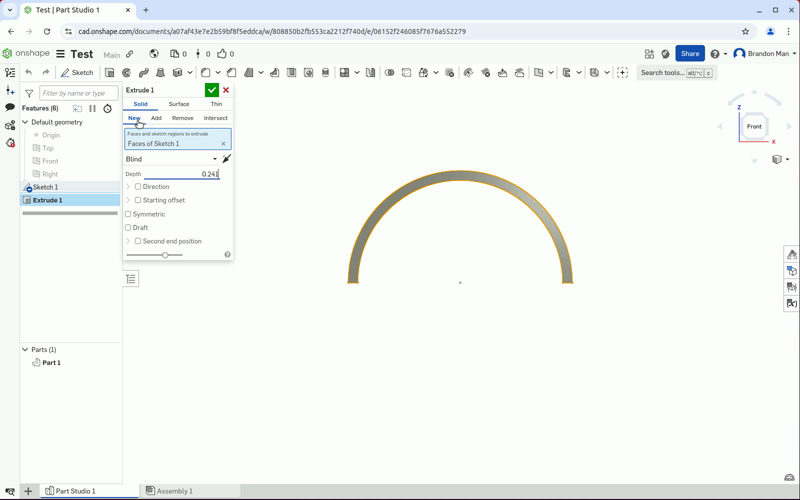
key(enter)
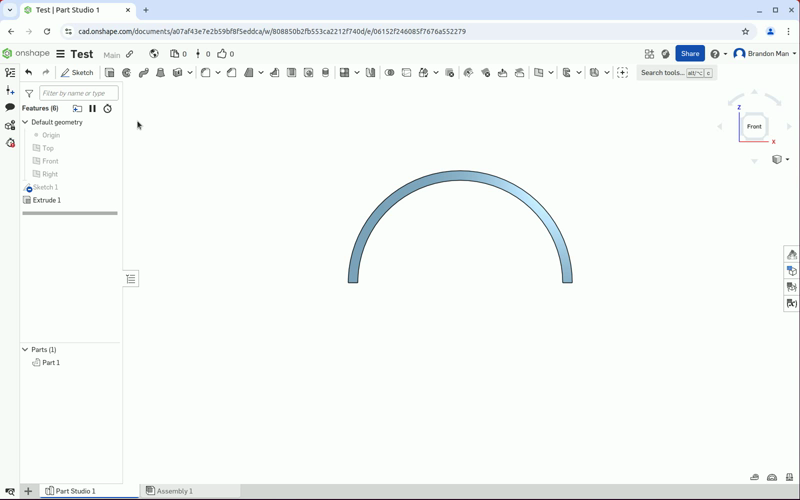
key(shift+h)
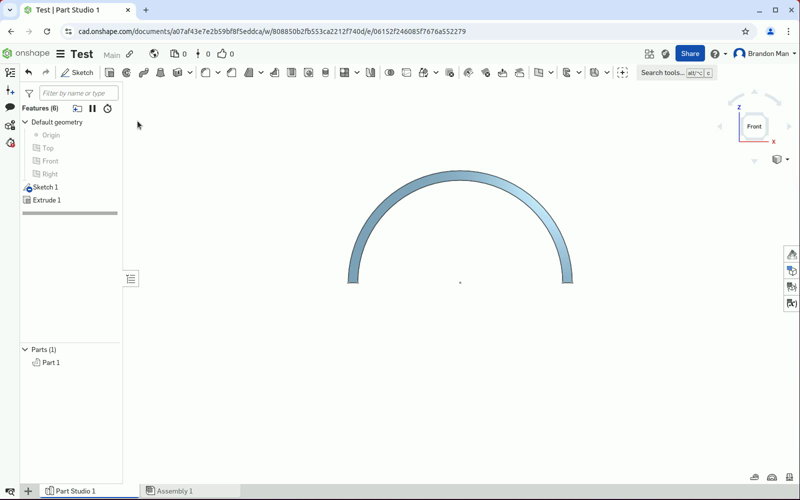
key(shift+h)
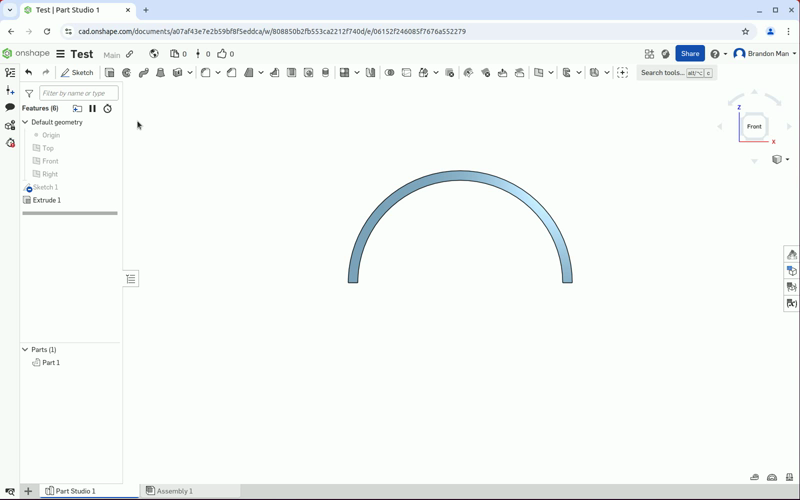
mouse_move(73, 189)
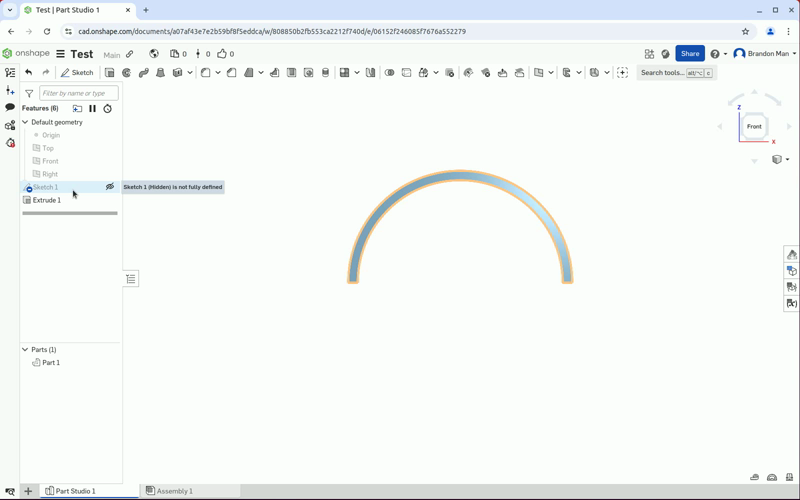
click(73, 189)
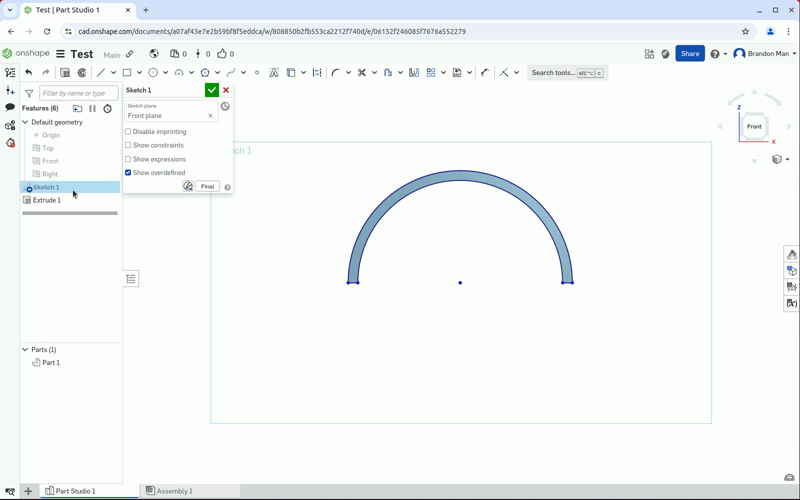
mouse_move(229, 92)
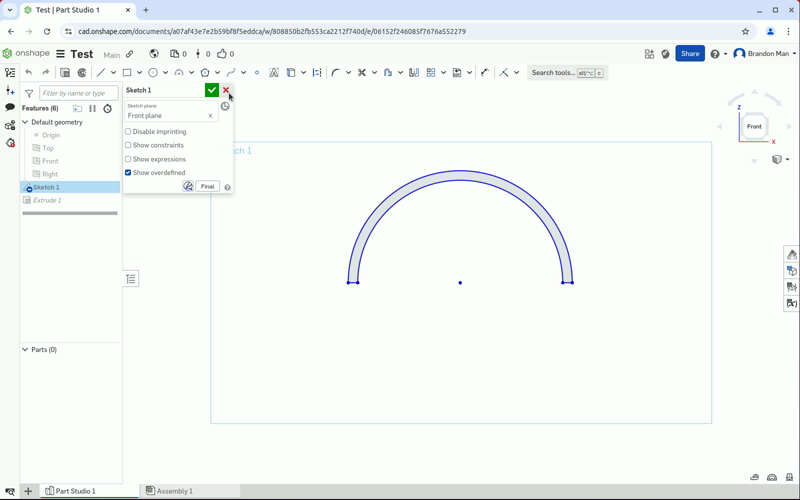
click(229, 92)
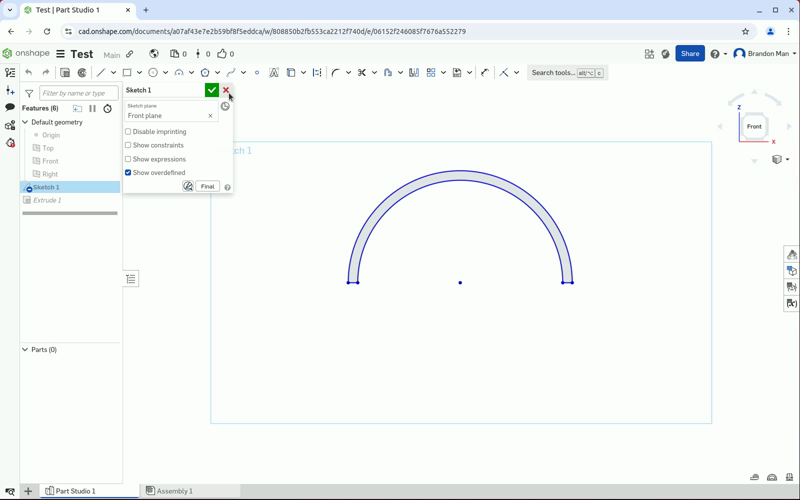
key(shift+s)
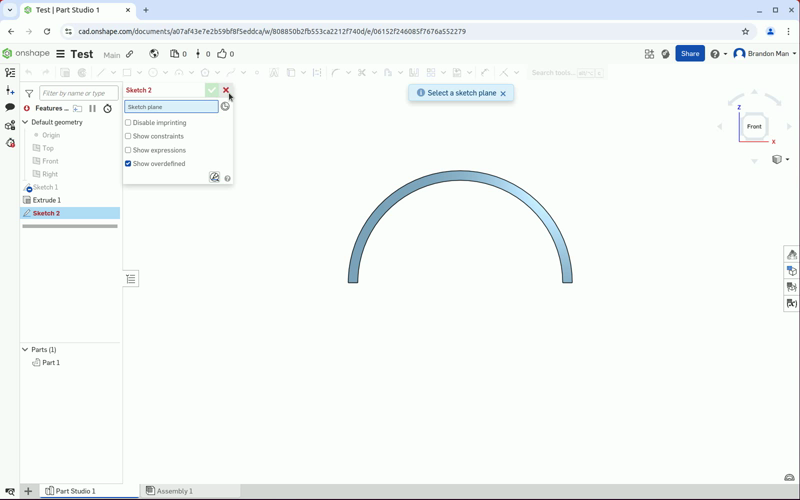
mouse_move(73, 163)
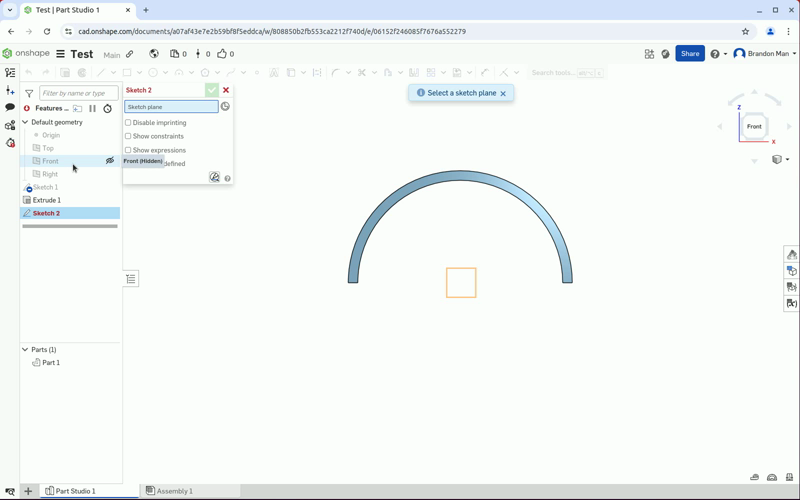
click(73, 163)
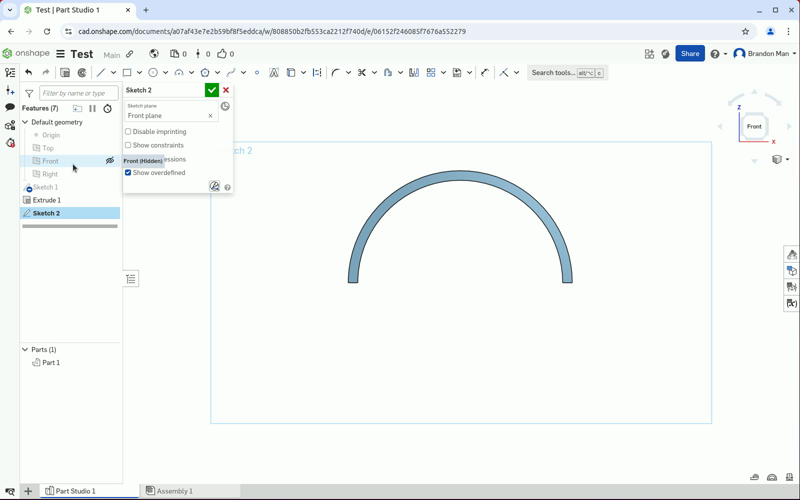
mouse_move(73, 352)
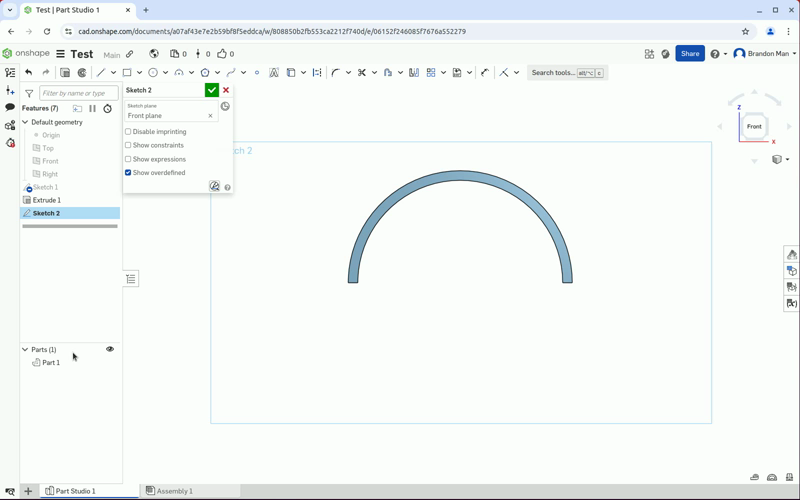
key(y)
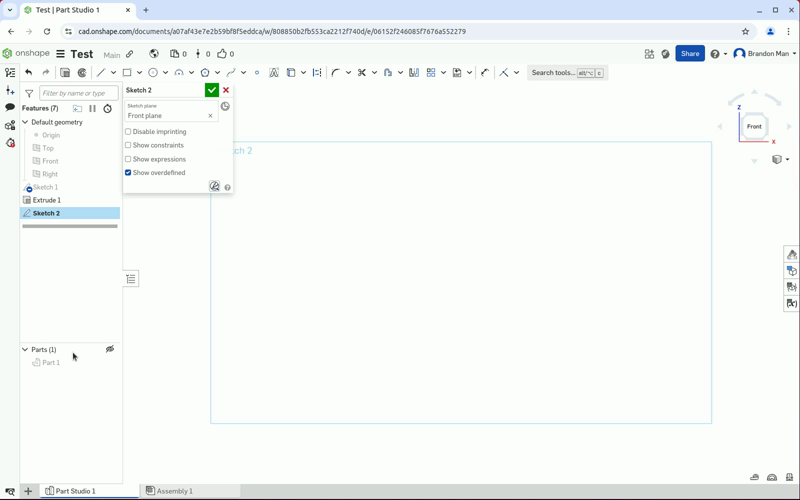
key(l)
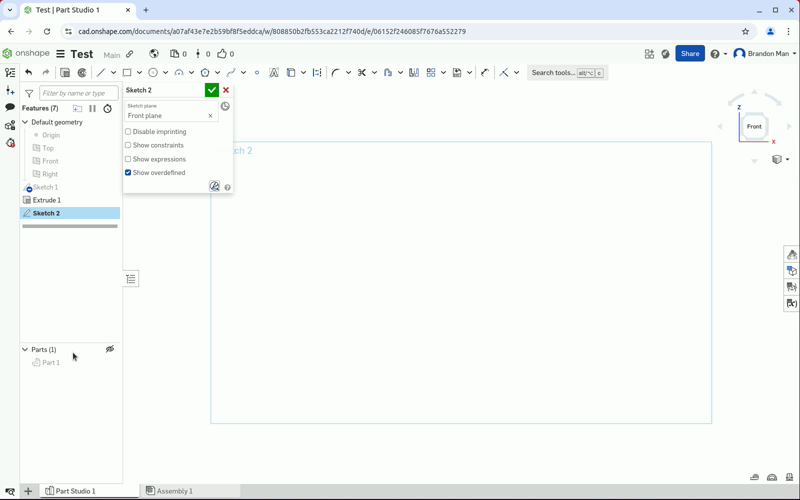
key_down(shift)
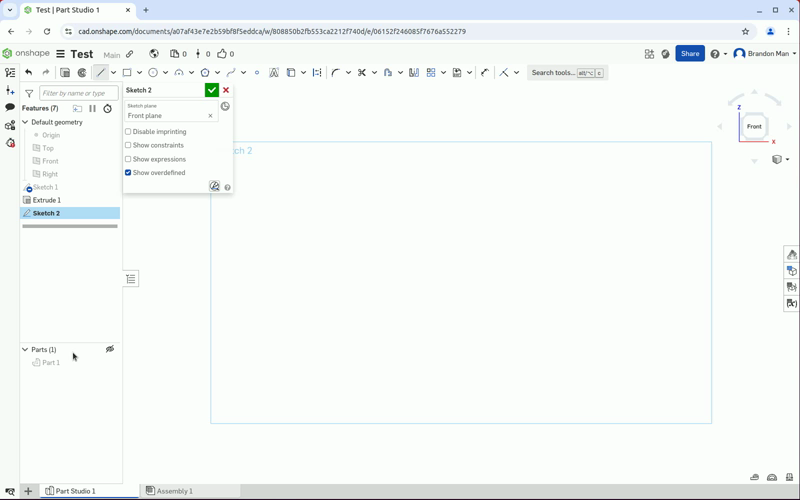
mouse_move(348, 353)
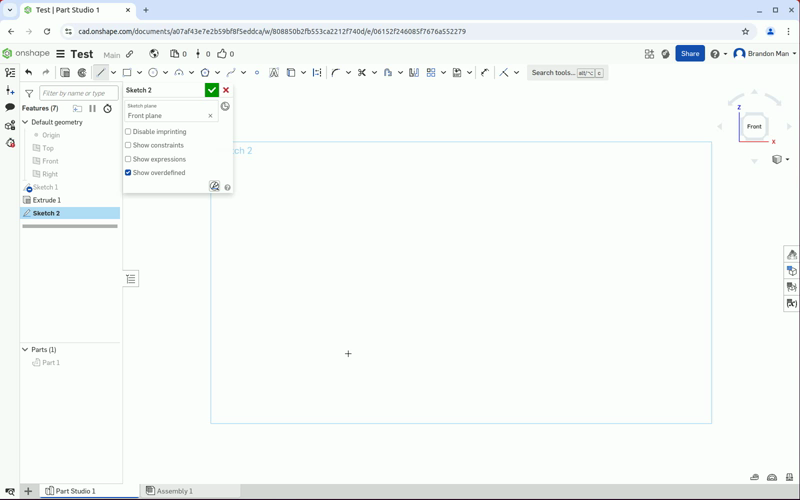
click(348, 353)
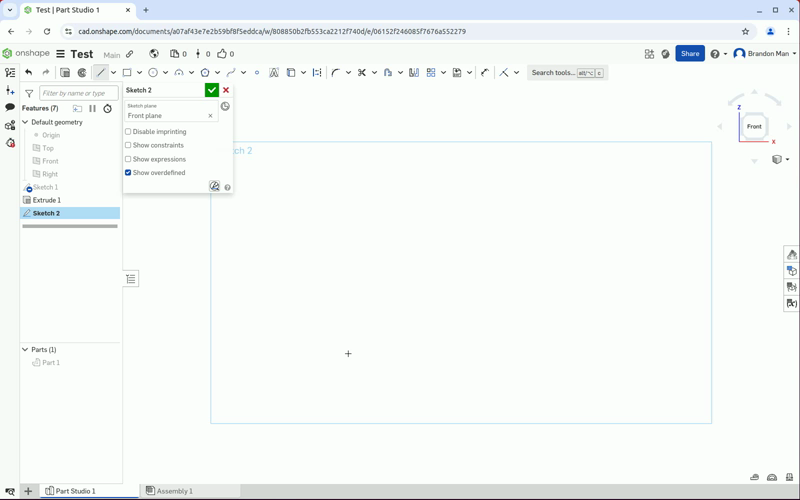
key_up(shift)
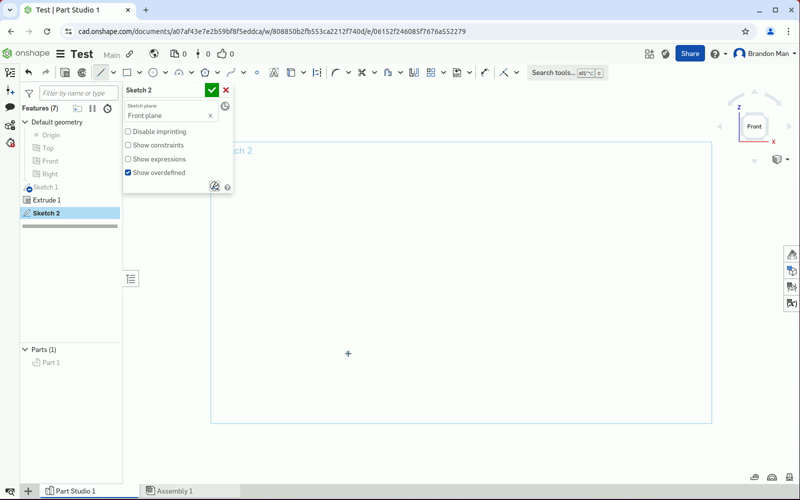
key_down(shift)
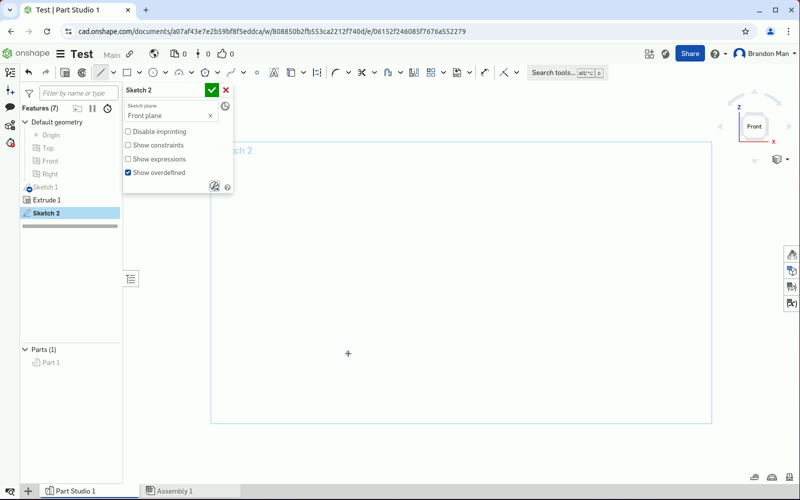
mouse_move(414, 353)
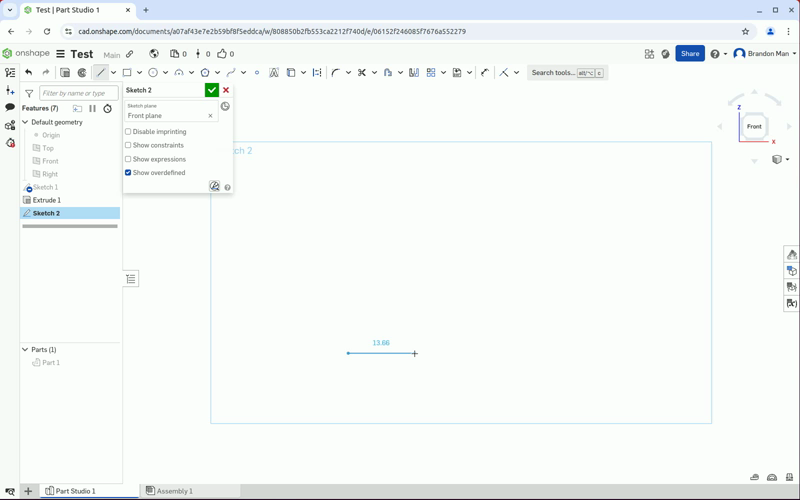
click(414, 353)
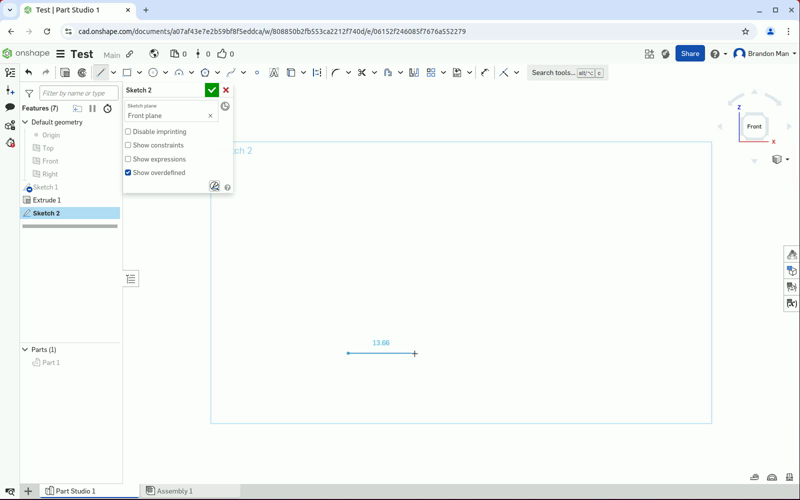
key_up(shift)
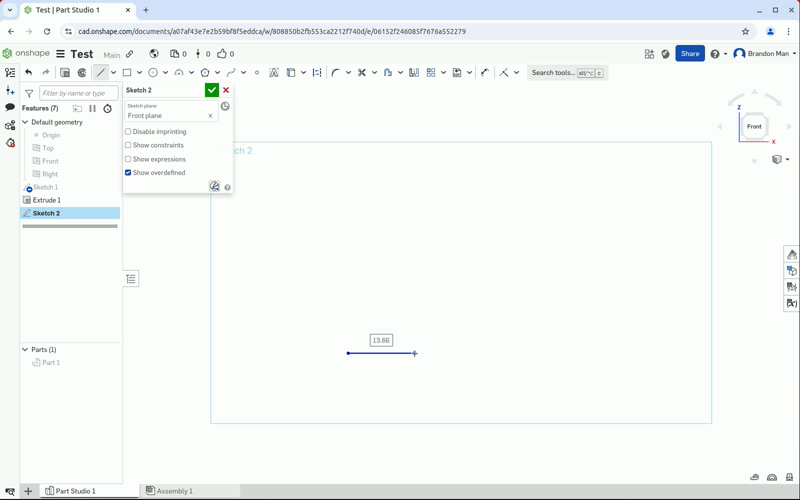
key_down(shift)
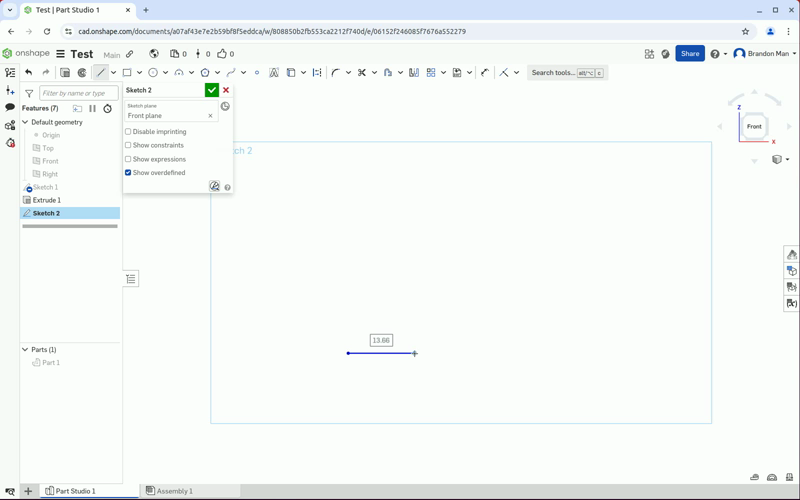
mouse_move(414, 282)
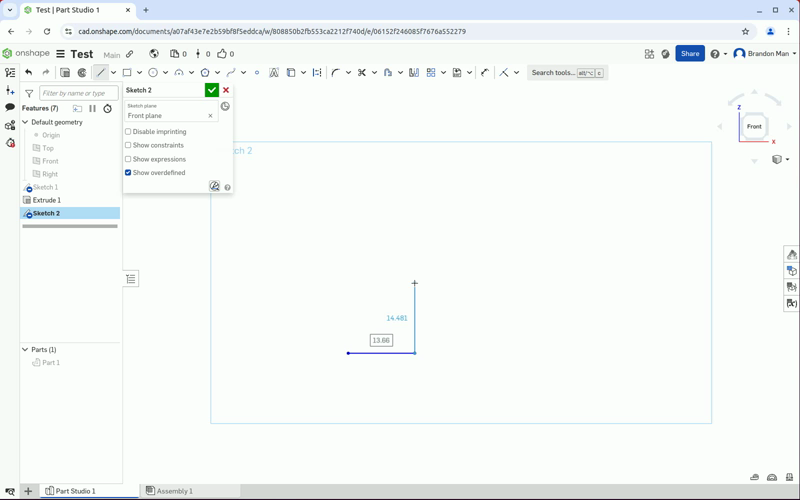
click(414, 282)
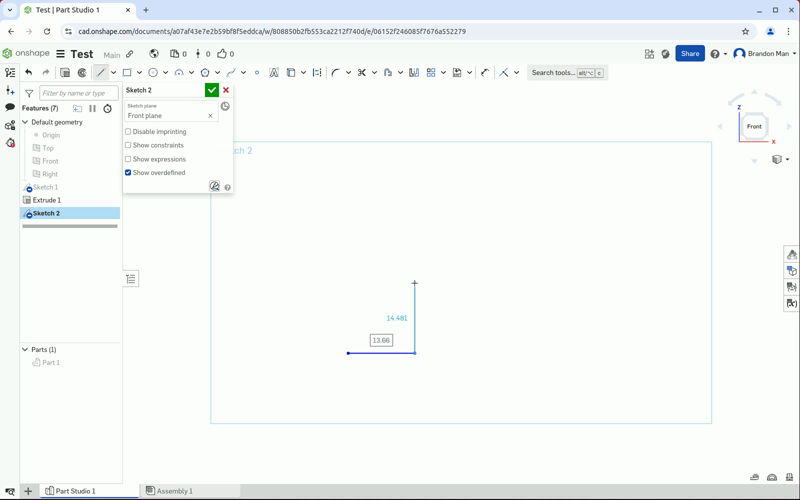
key_up(shift)
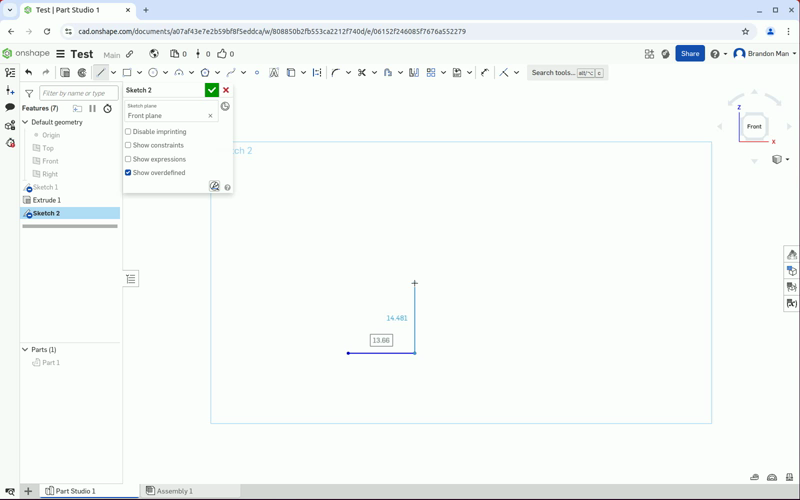
key_down(shift)
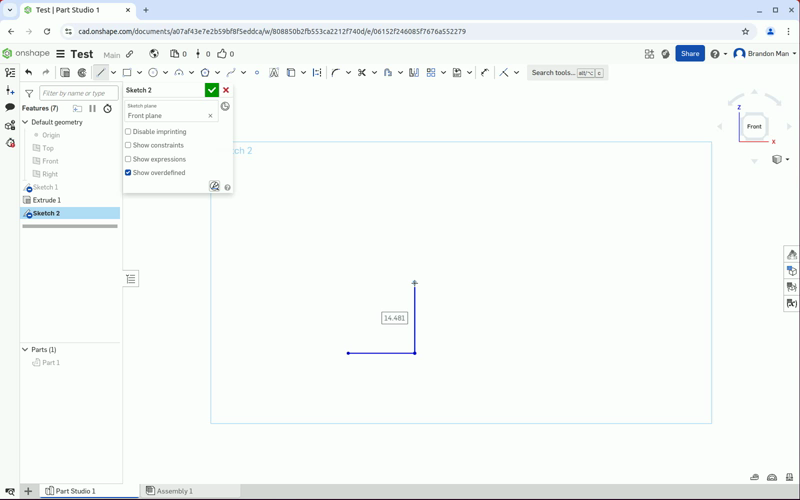
mouse_move(444, 282)
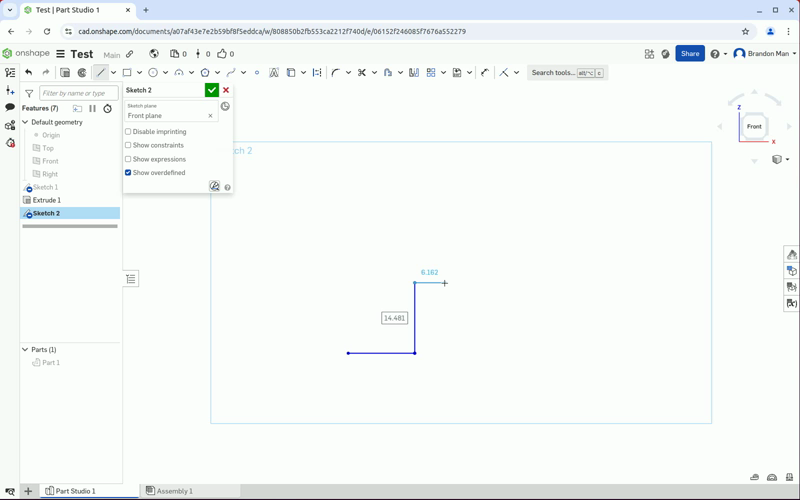
mouse_move(357, 282)
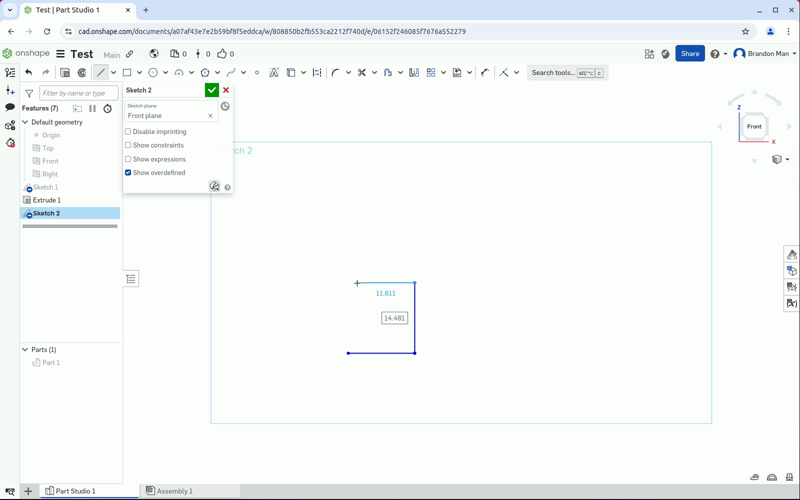
click(357, 282)
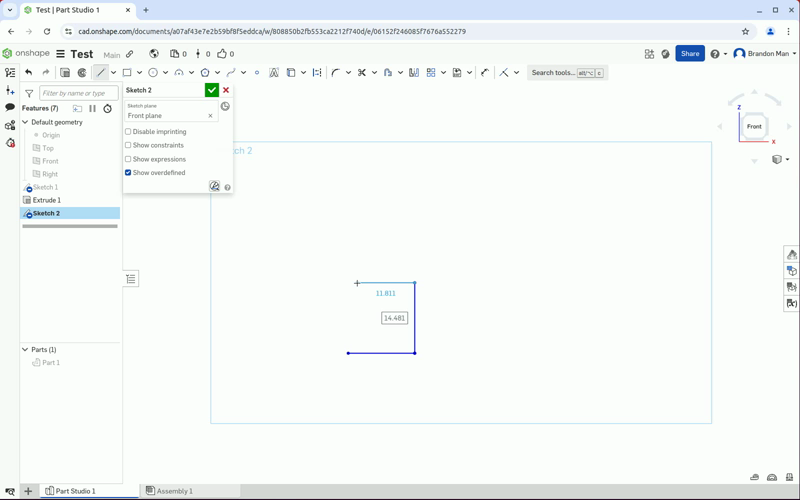
key_up(shift)
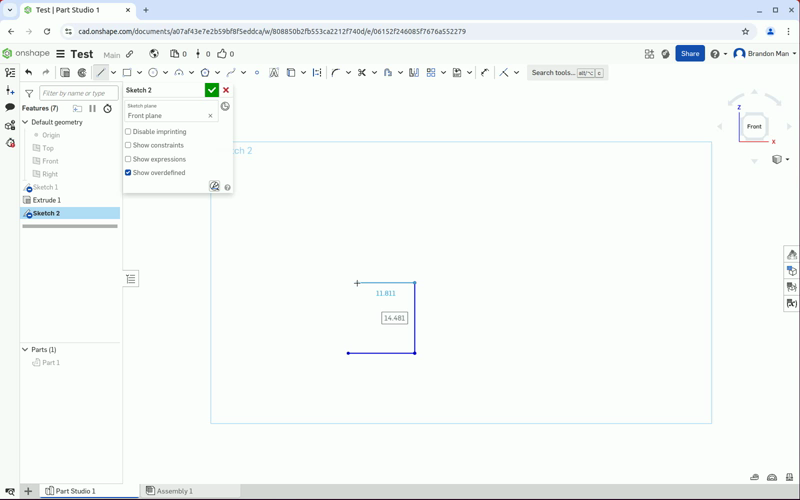
key_down(shift)
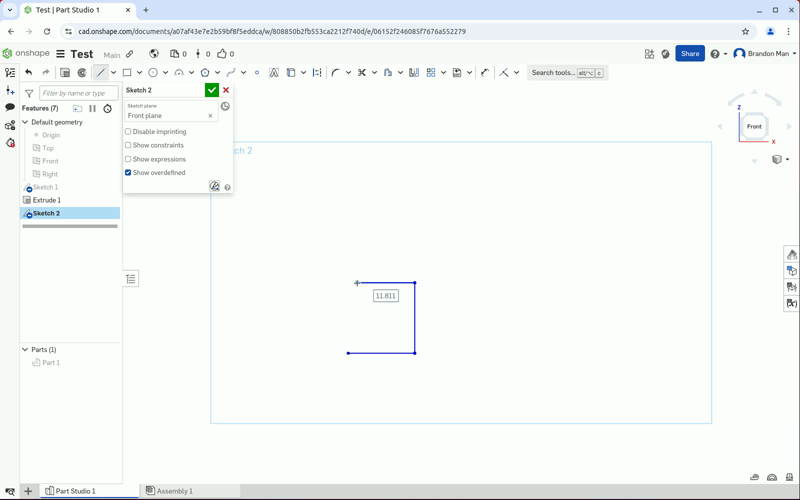
mouse_move(387, 282)
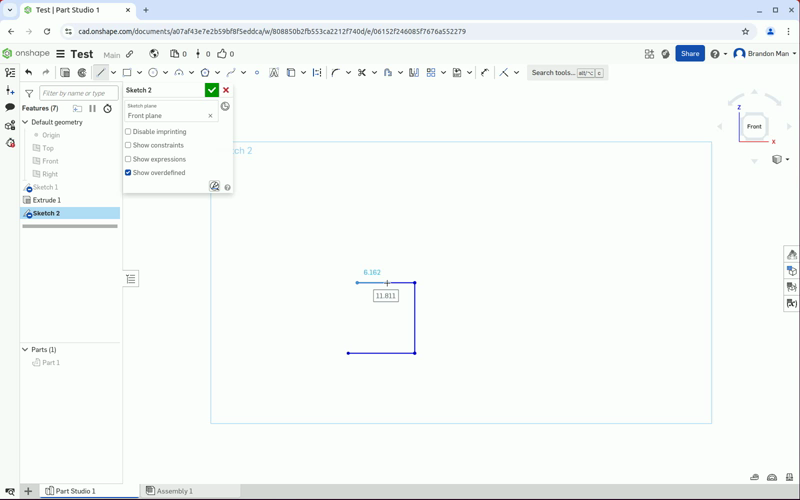
mouse_move(348, 282)
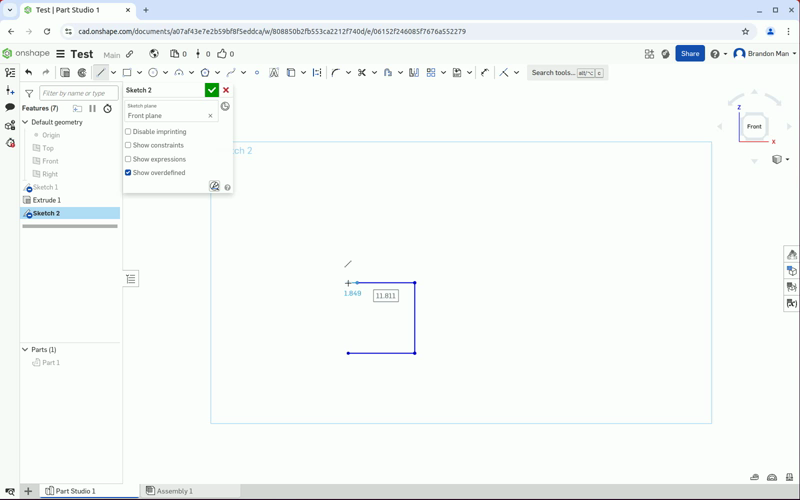
click(348, 282)
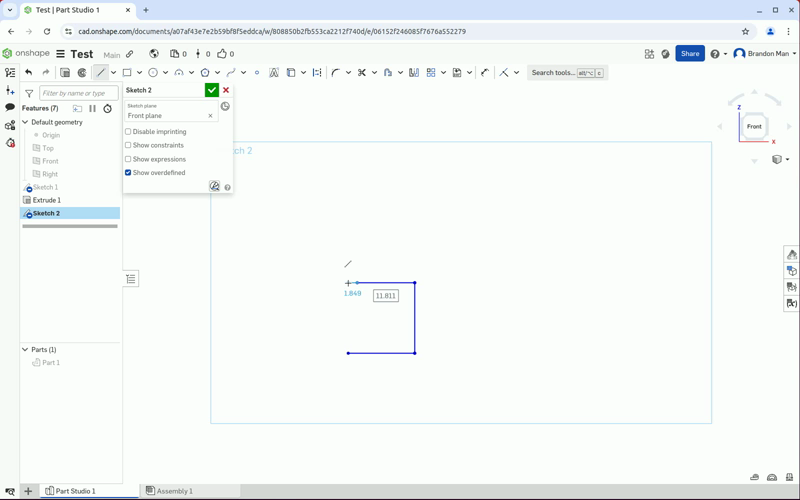
key_up(shift)
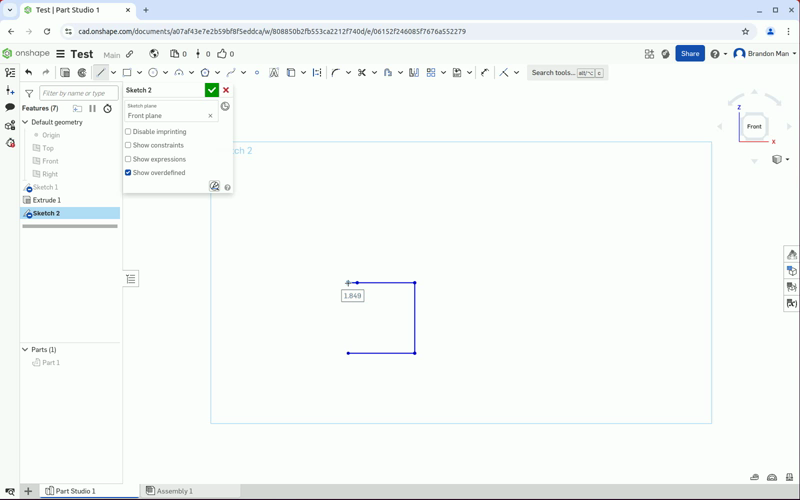
key_down(shift)
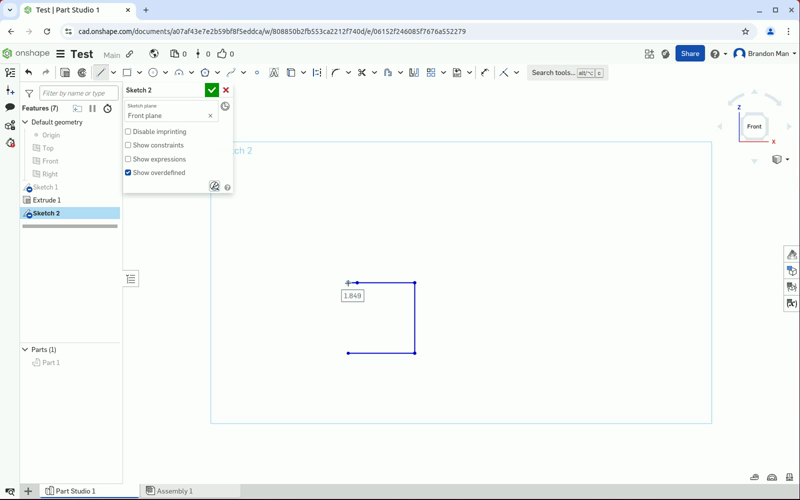
mouse_move(348, 353)
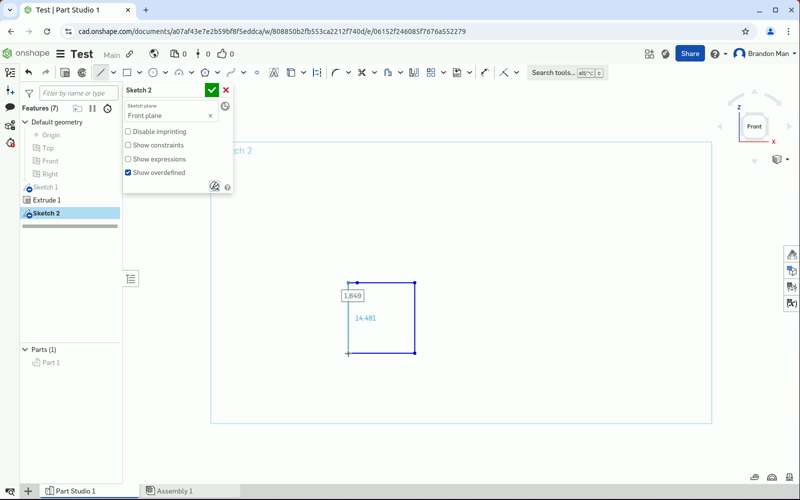
key_up(shift)
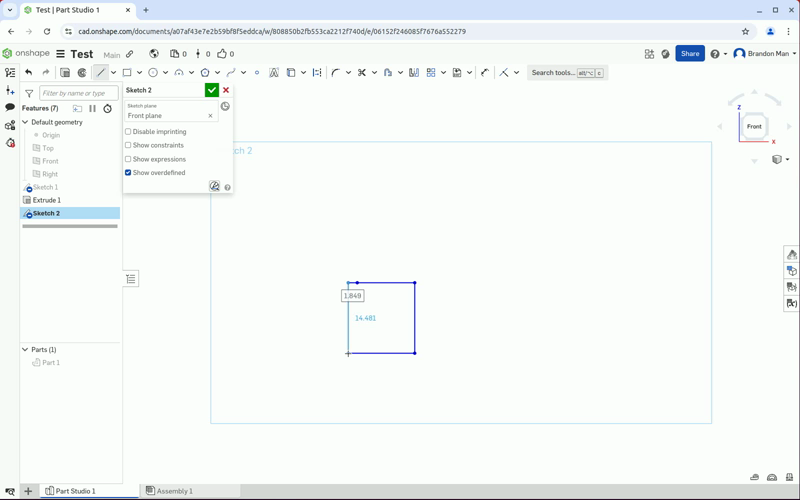
click(348, 353)
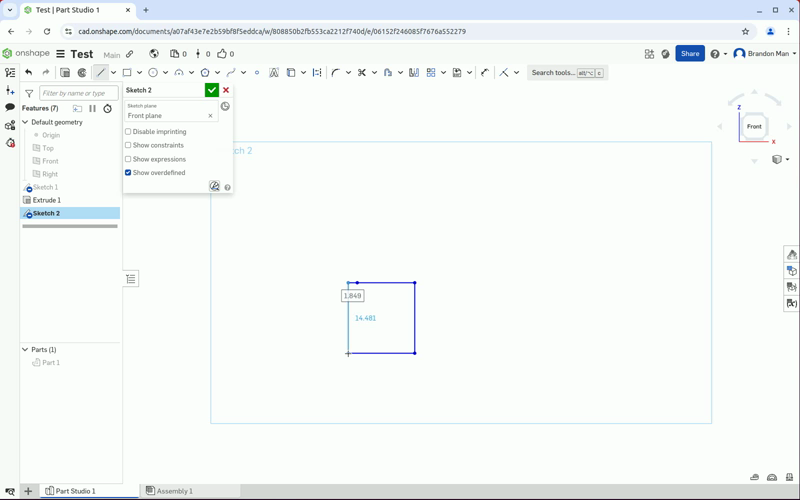
key(esc)
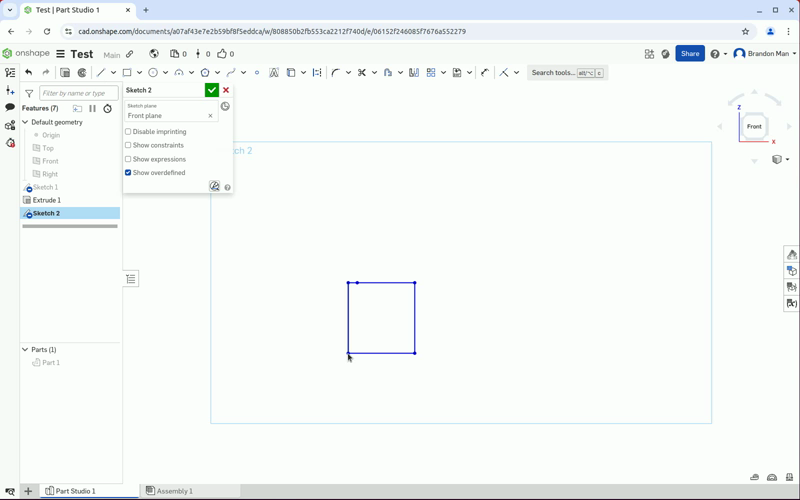
mouse_move(368, 293)
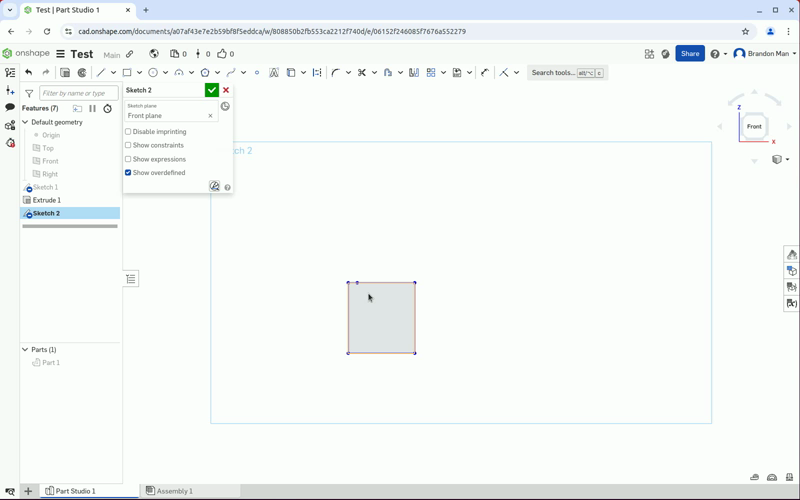
click(368, 293)
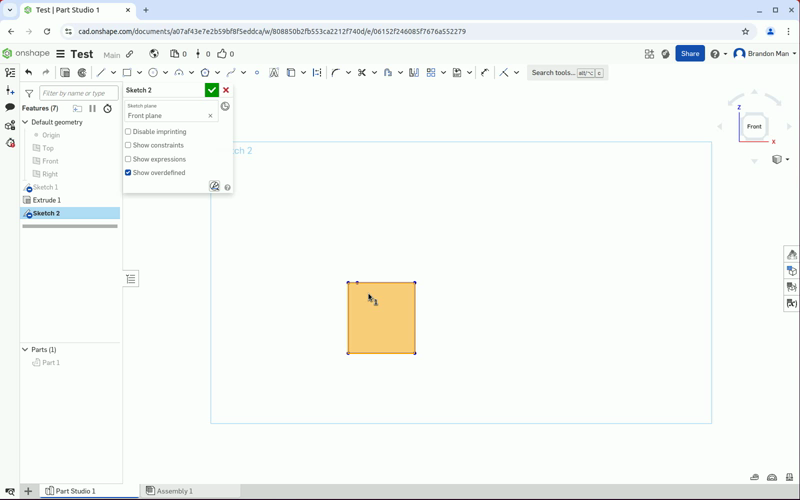
mouse_move(73, 352)
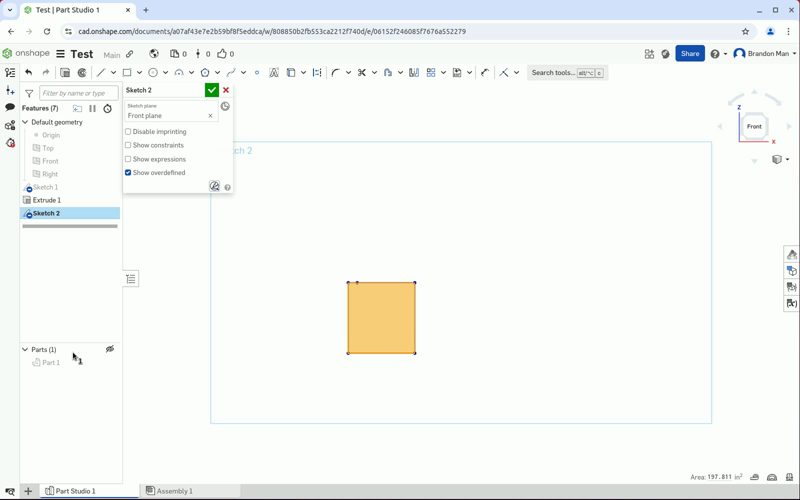
key(shift+y)
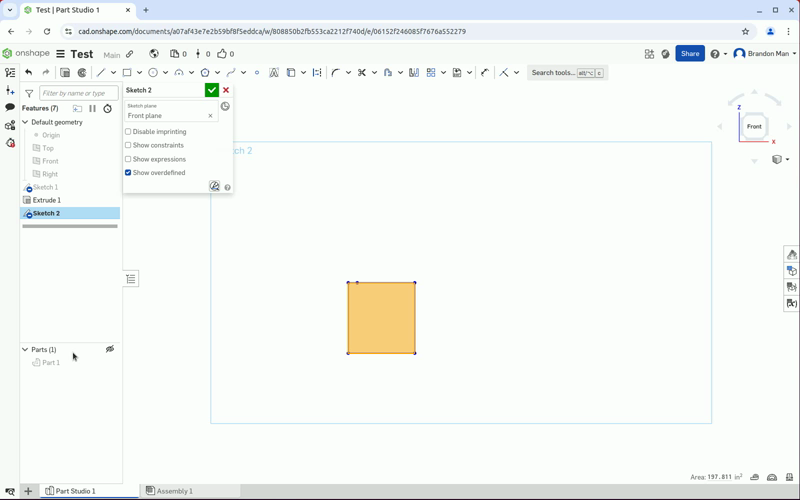
key(shift+e)
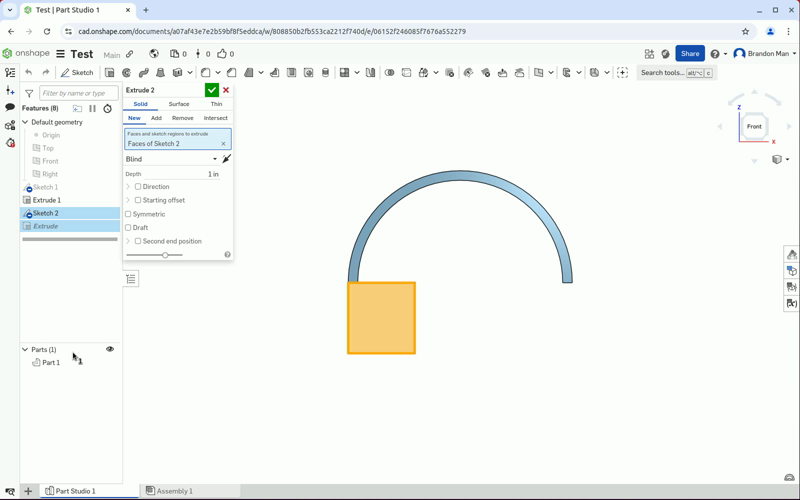
mouse_move(143, 106)
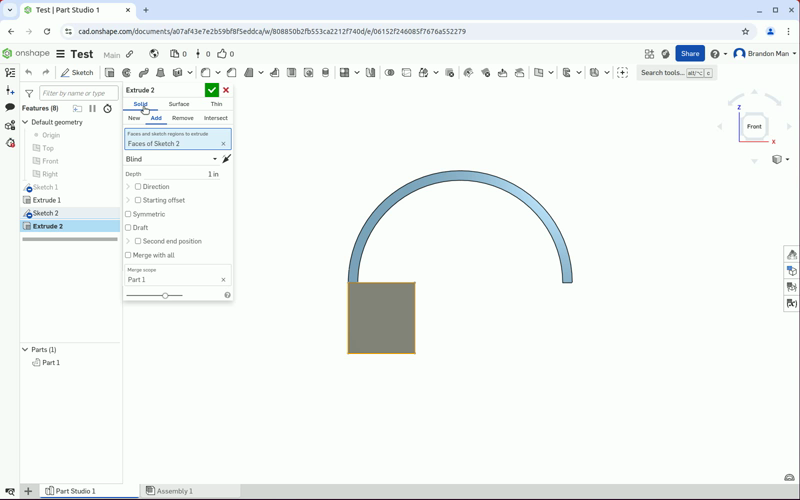
click(143, 106)
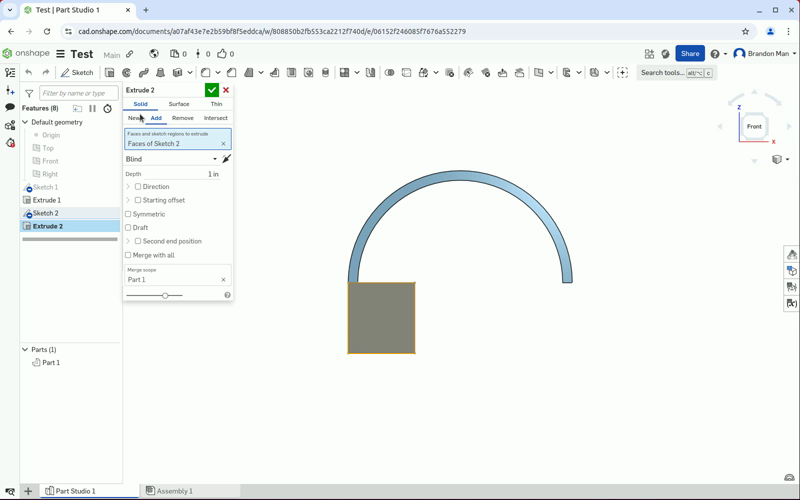
mouse_move(137, 120)
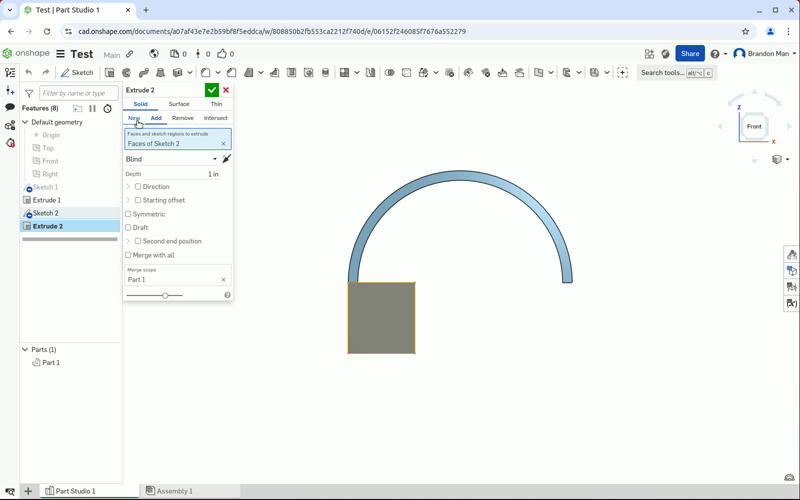
click(137, 120)
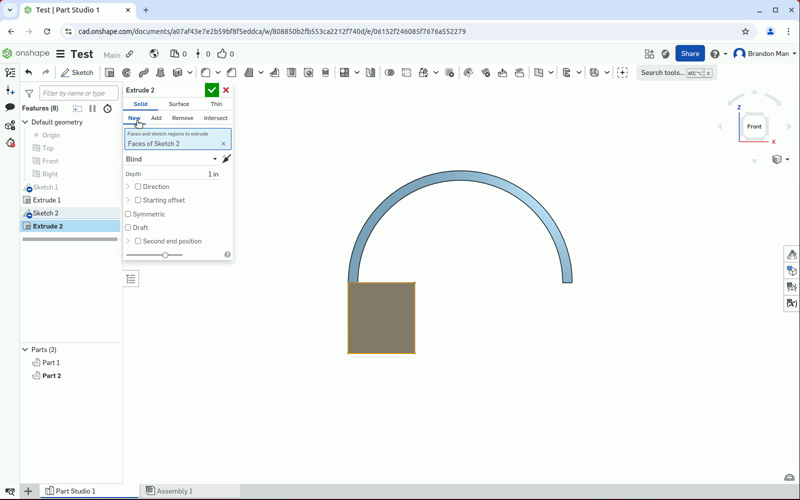
key(tab, 4)
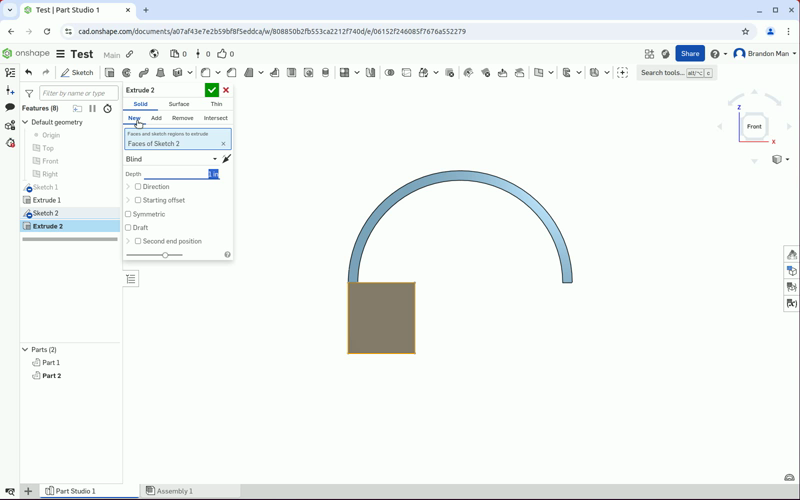
text(0.241)
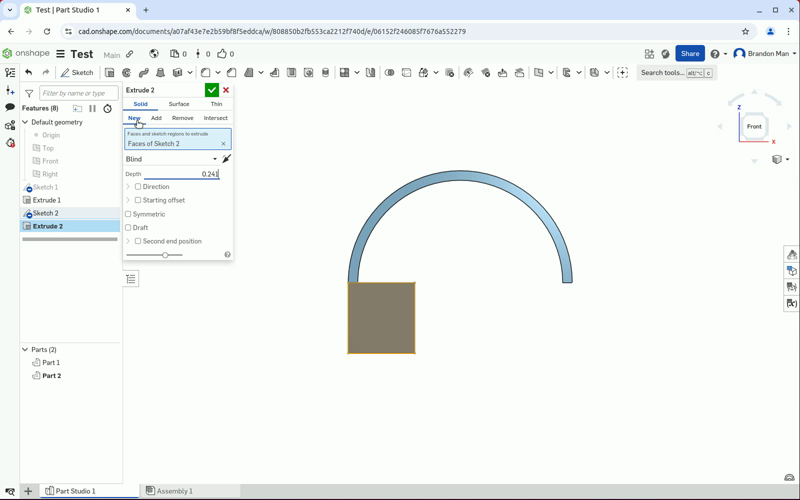
key(enter)
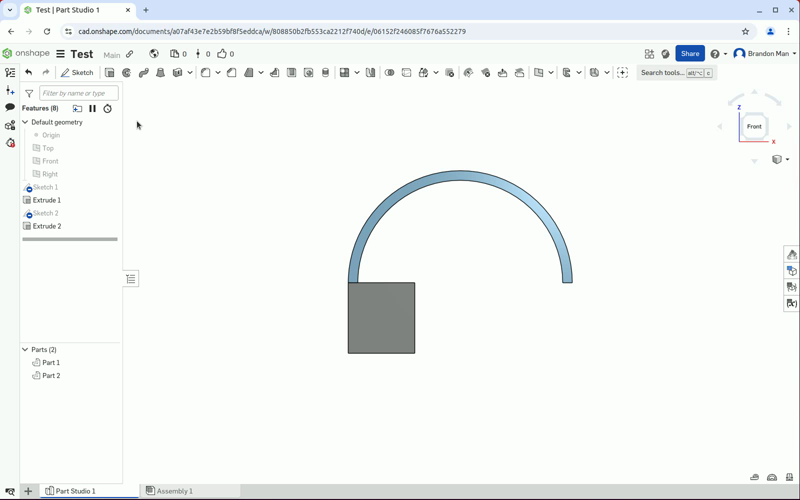
key(shift+h)
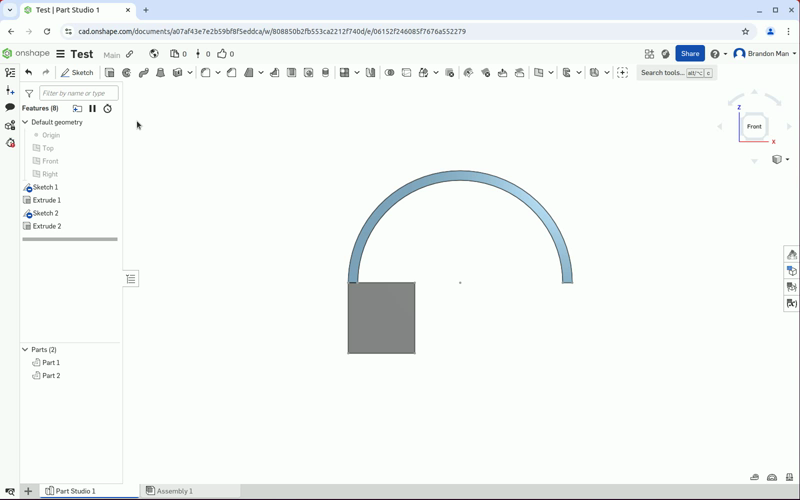
key(shift+h)
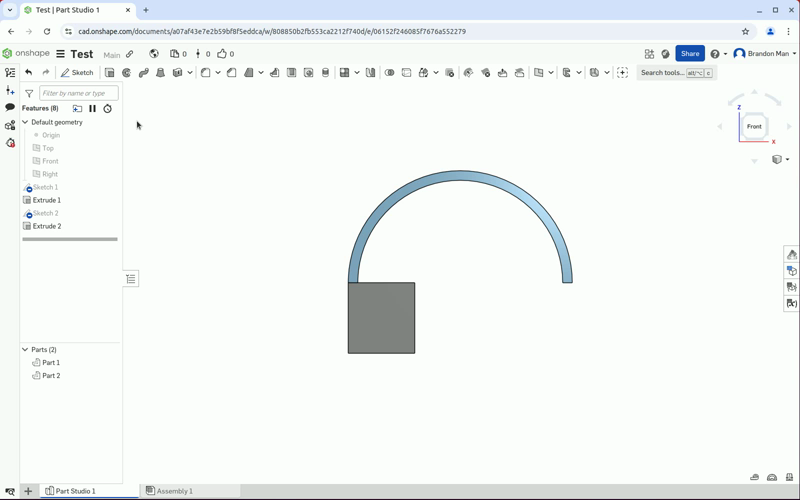
mouse_move(73, 189)
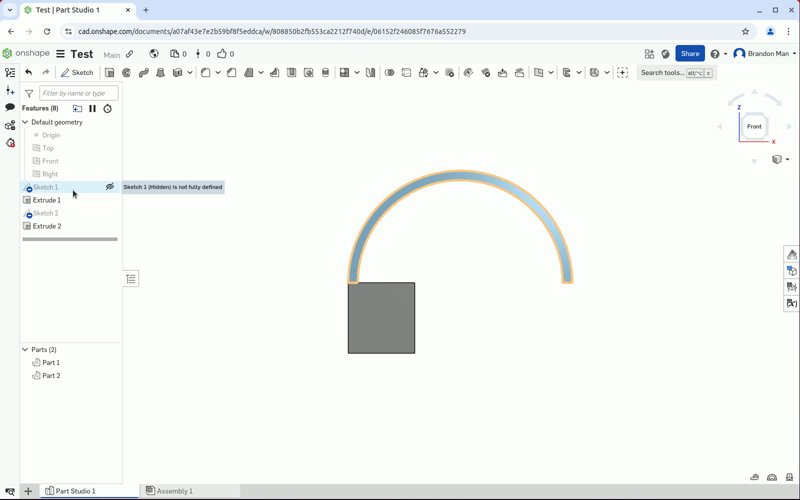
click(73, 189)
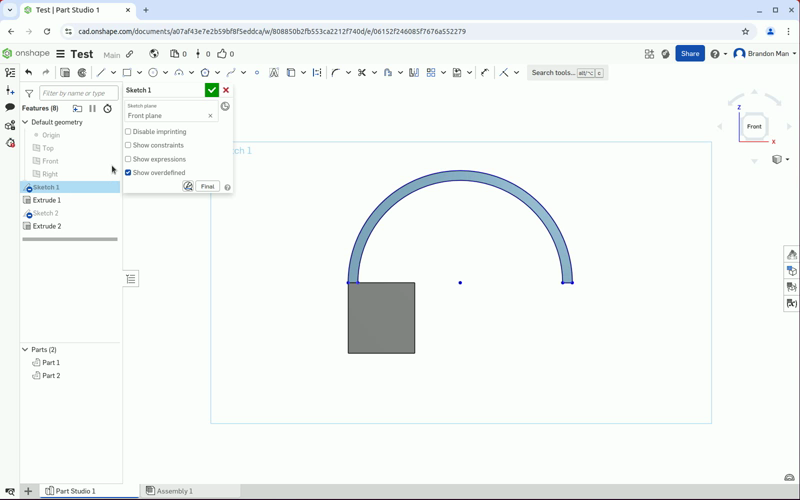
mouse_move(229, 92)
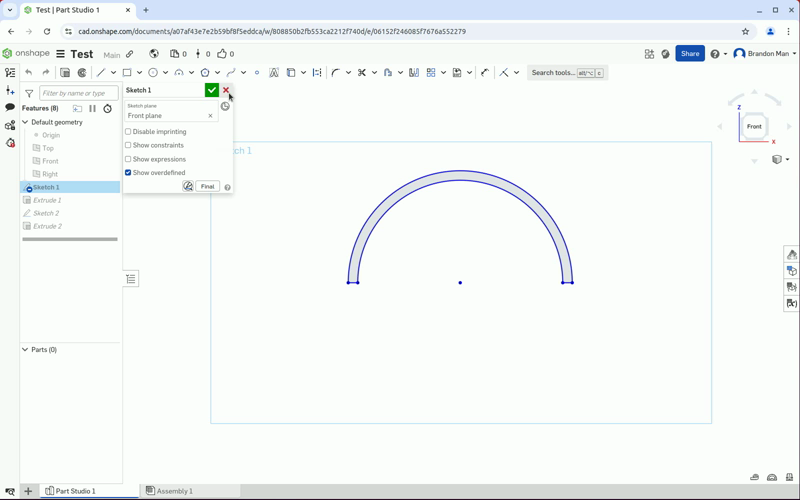
click(229, 92)
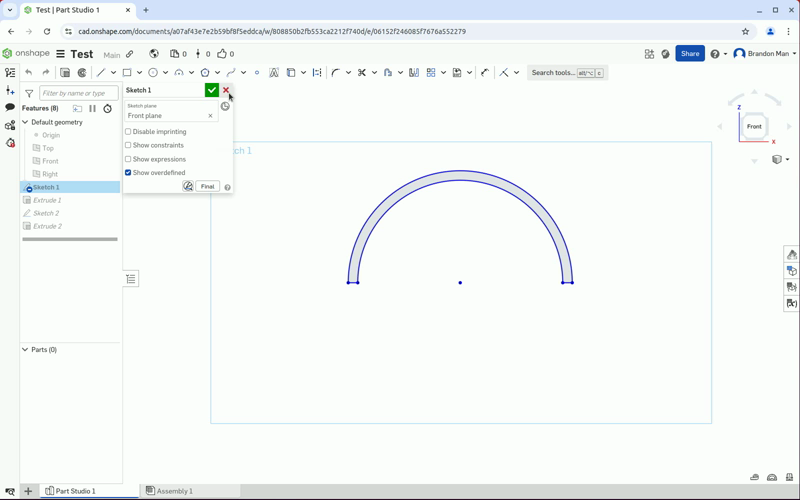
key(shift+s)
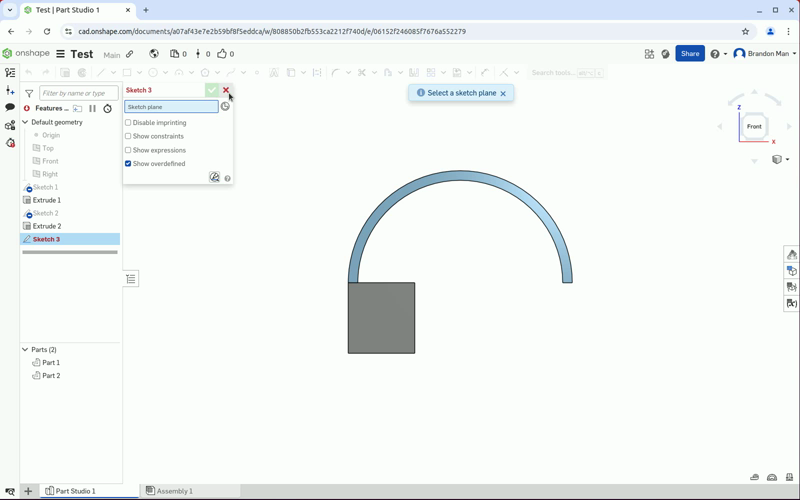
mouse_move(73, 163)
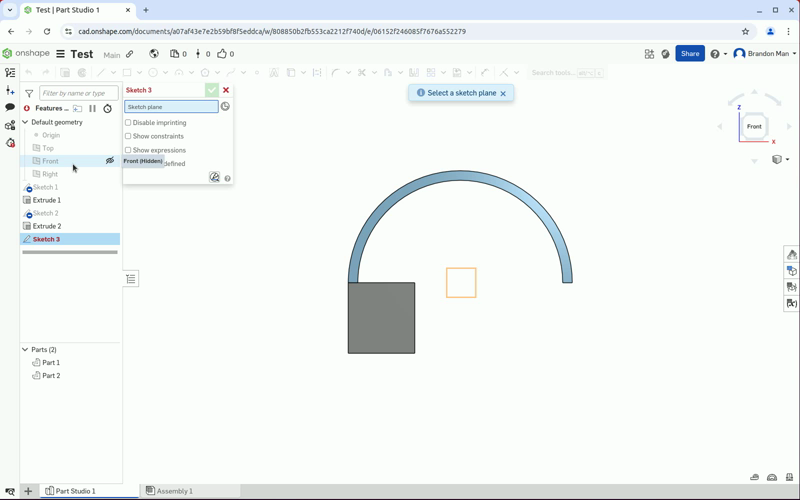
click(73, 163)
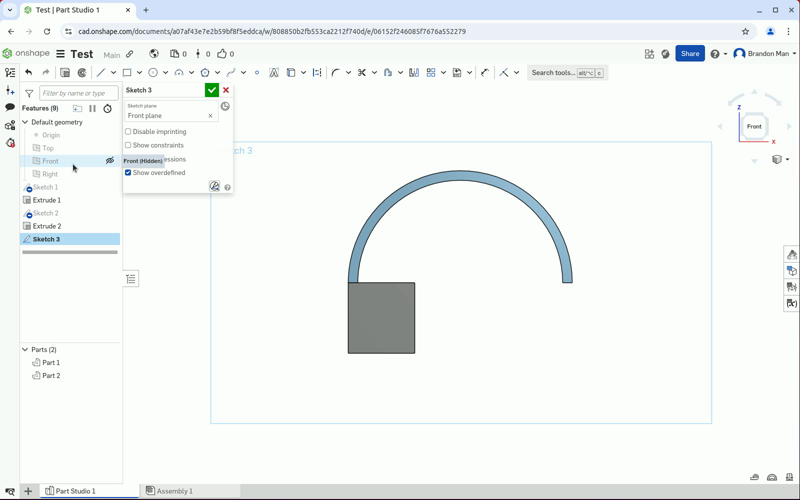
mouse_move(73, 352)
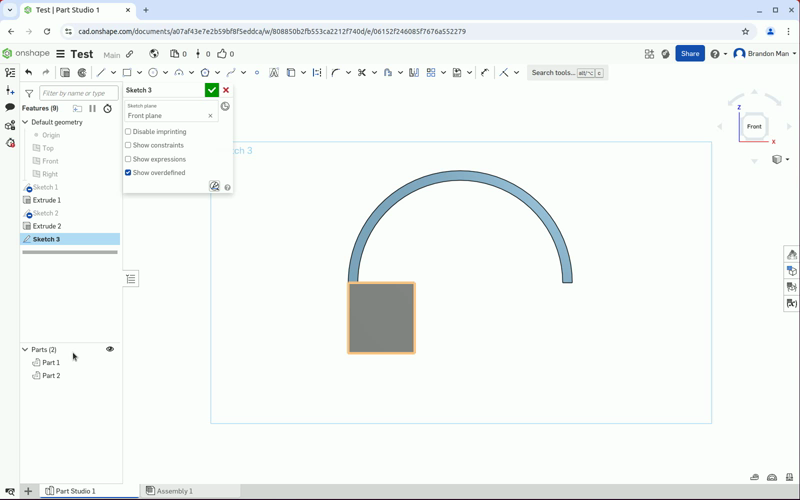
key(y)
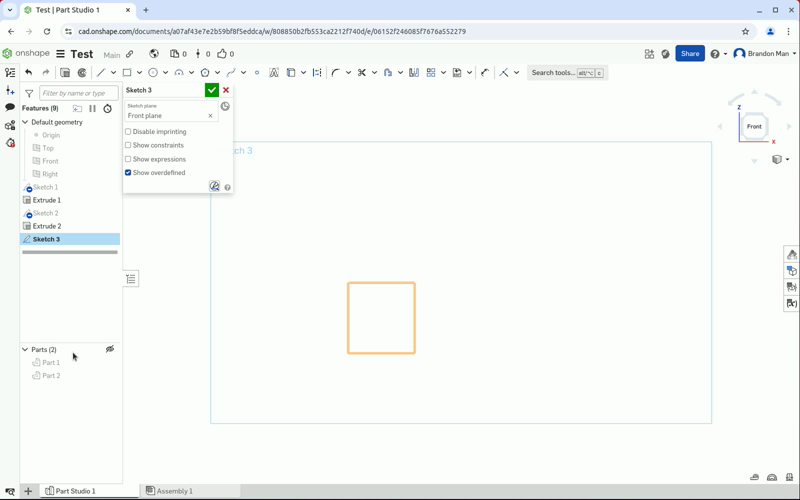
key(l)
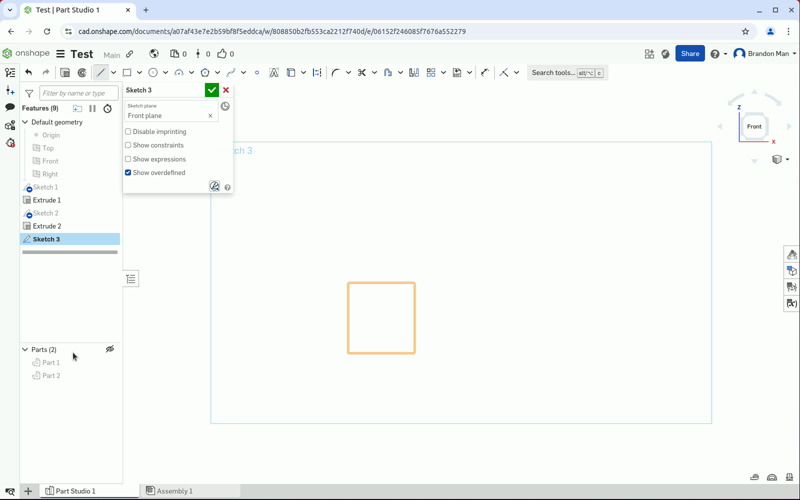
key_down(shift)
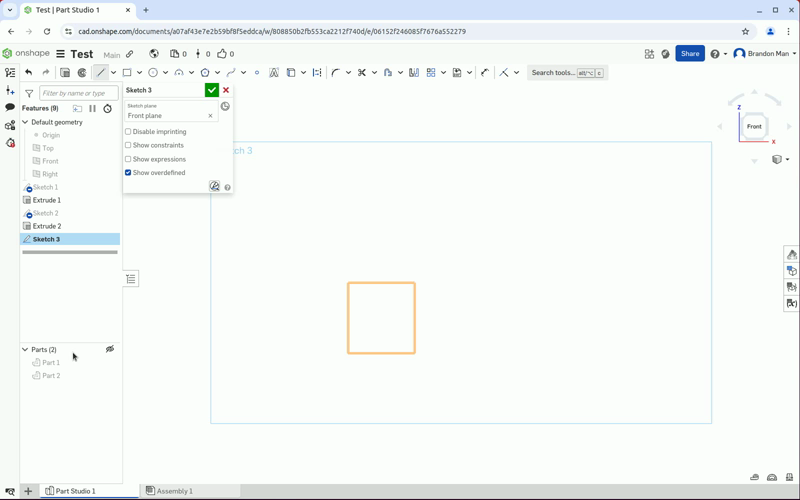
mouse_move(356, 282)
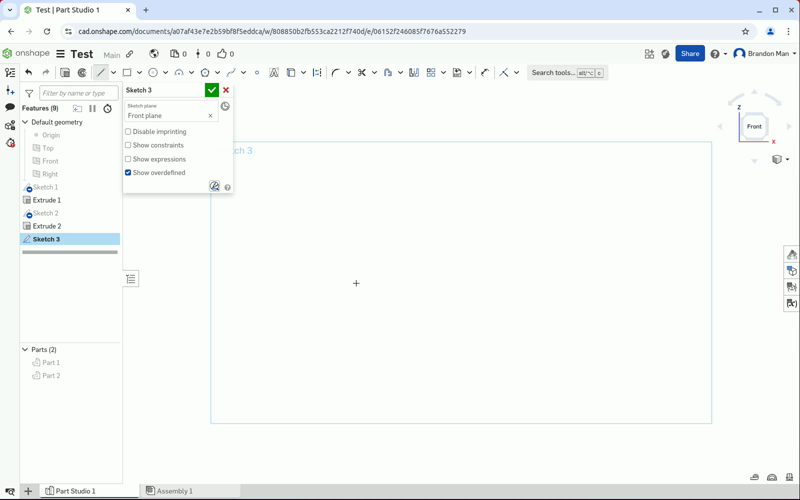
click(356, 282)
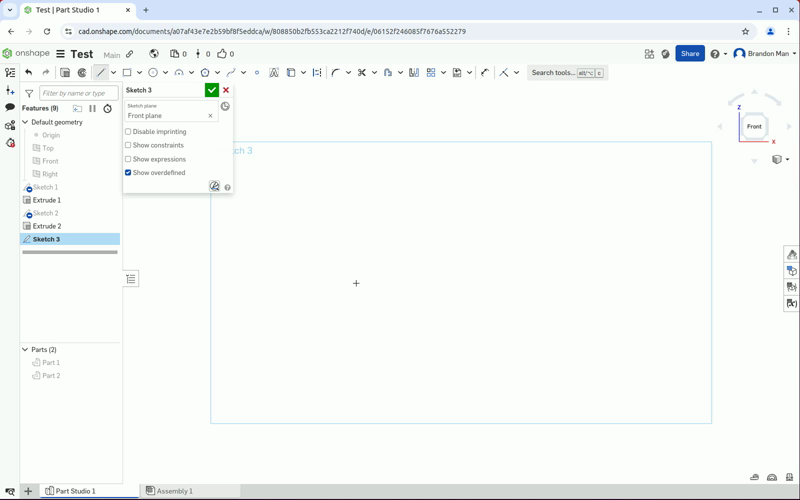
key_up(shift)
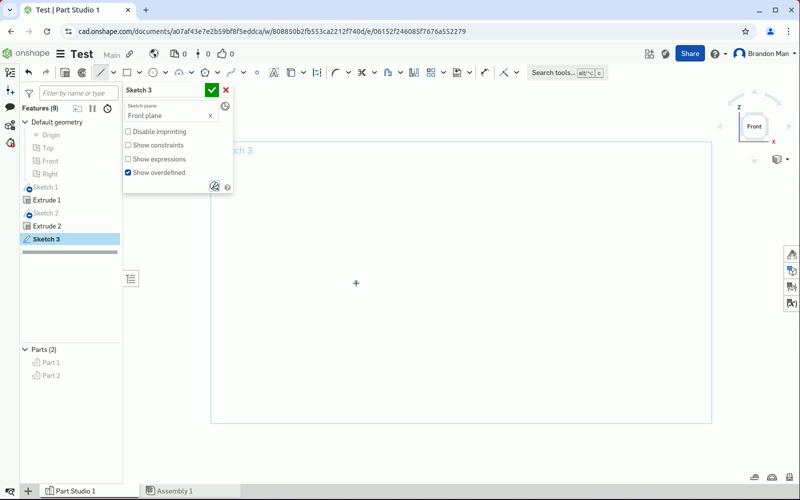
key_down(shift)
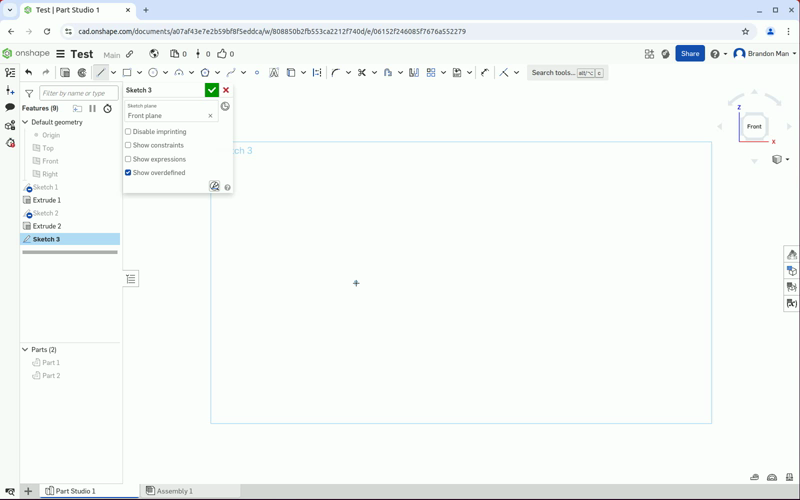
mouse_move(386, 282)
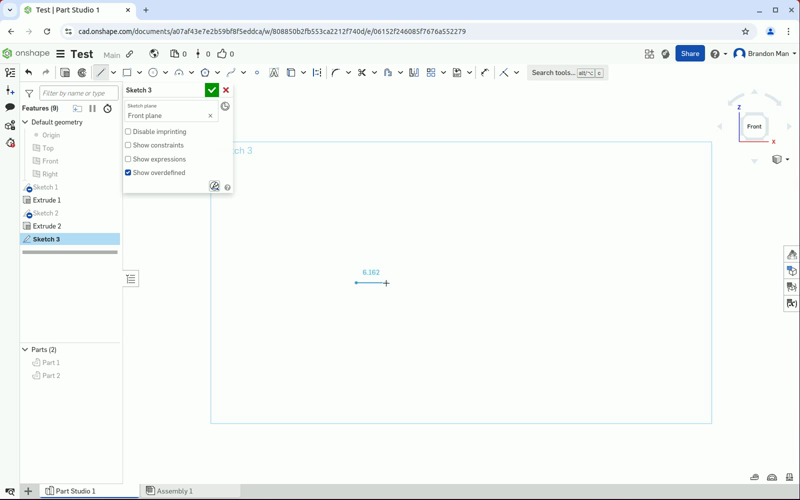
mouse_move(413, 282)
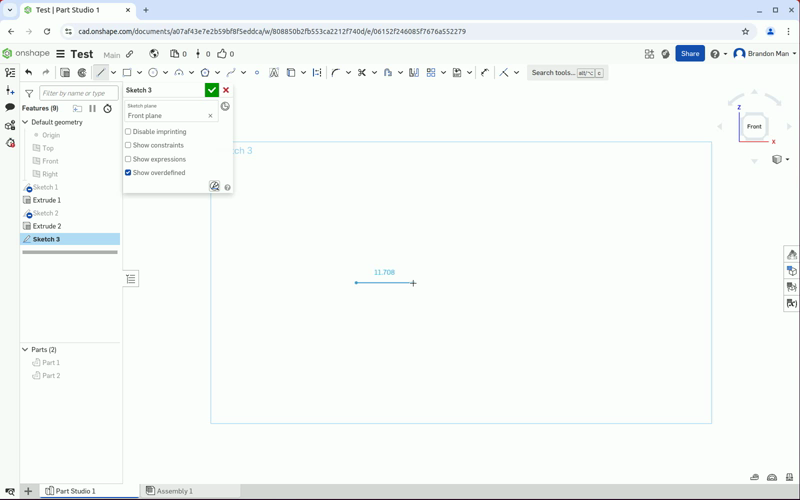
click(413, 282)
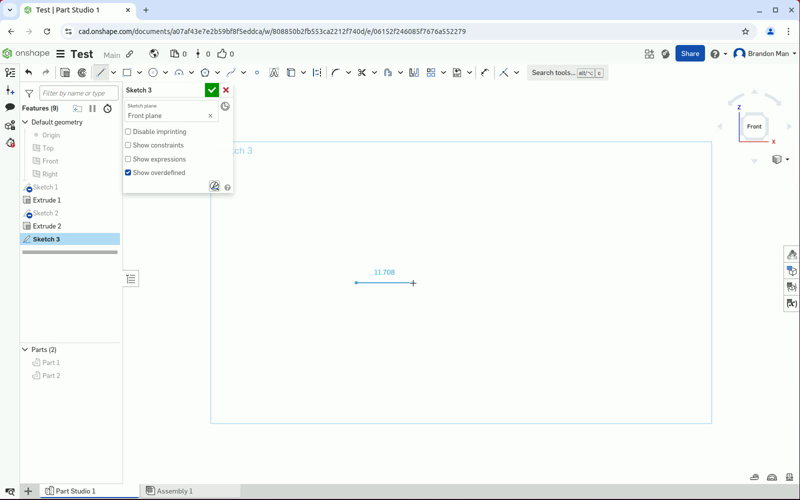
key_up(shift)
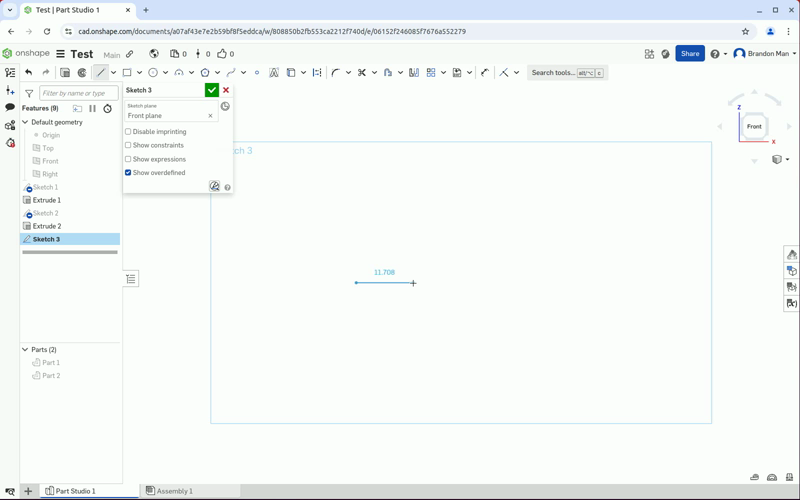
key_down(shift)
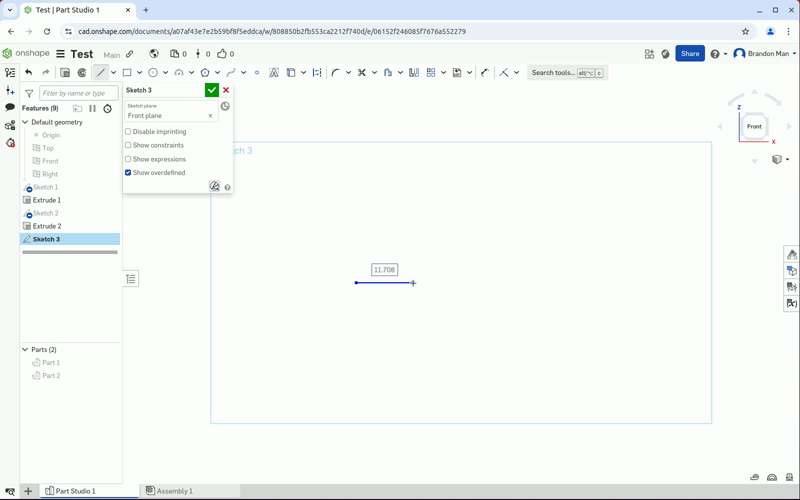
mouse_move(443, 282)
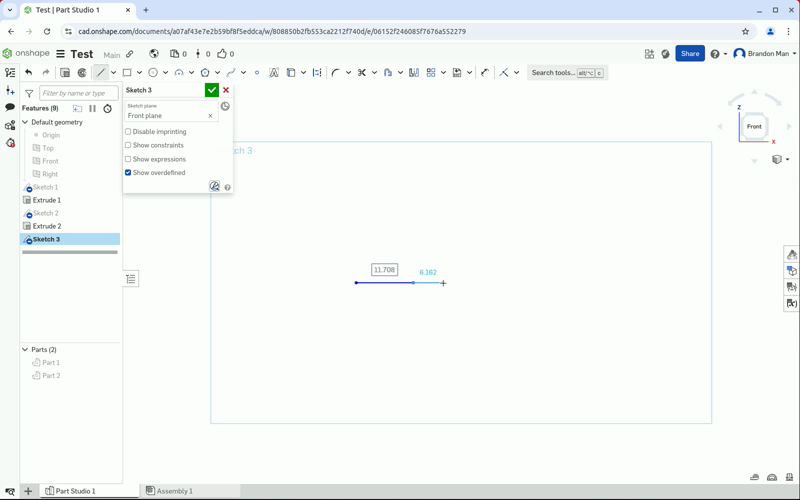
mouse_move(413, 235)
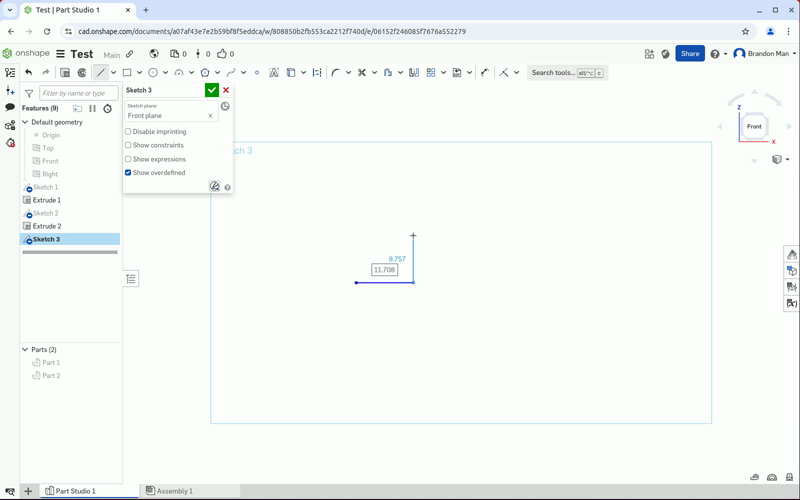
click(413, 235)
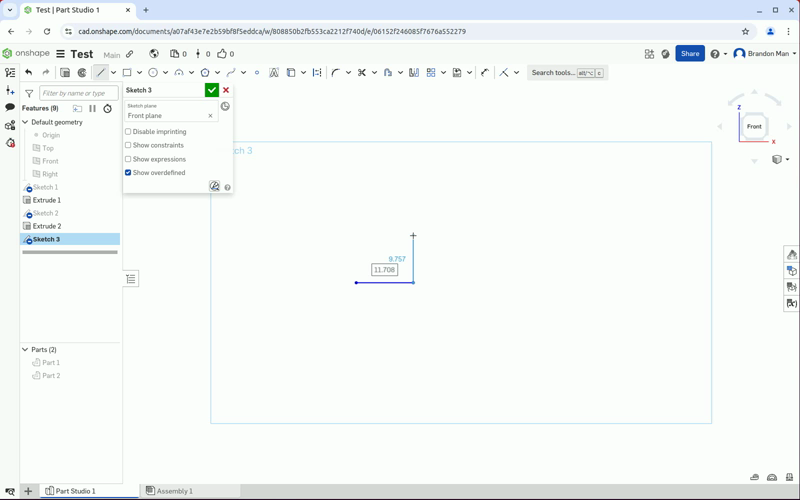
key_up(shift)
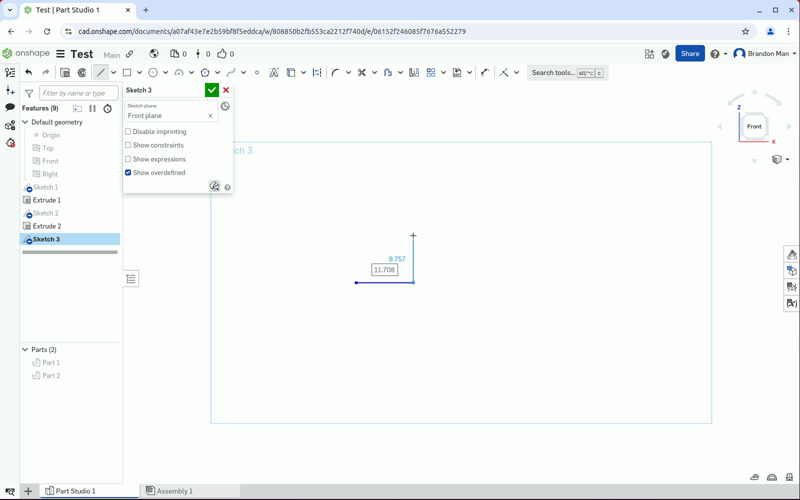
key(esc)
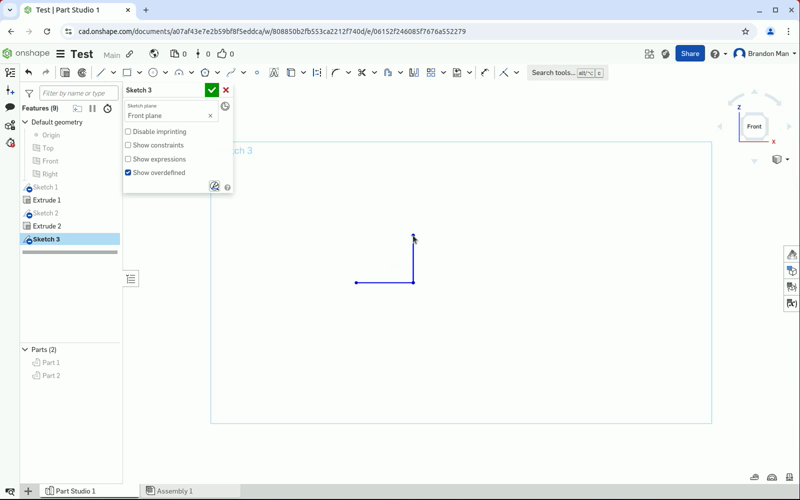
key(a)
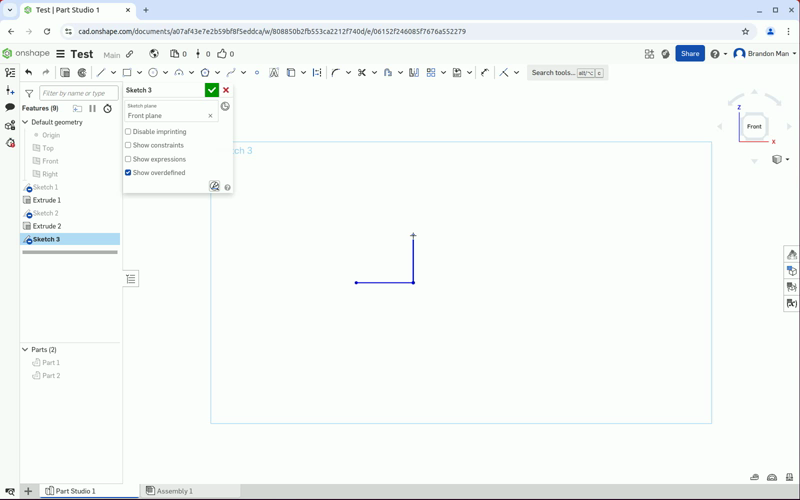
mouse_move(413, 235)
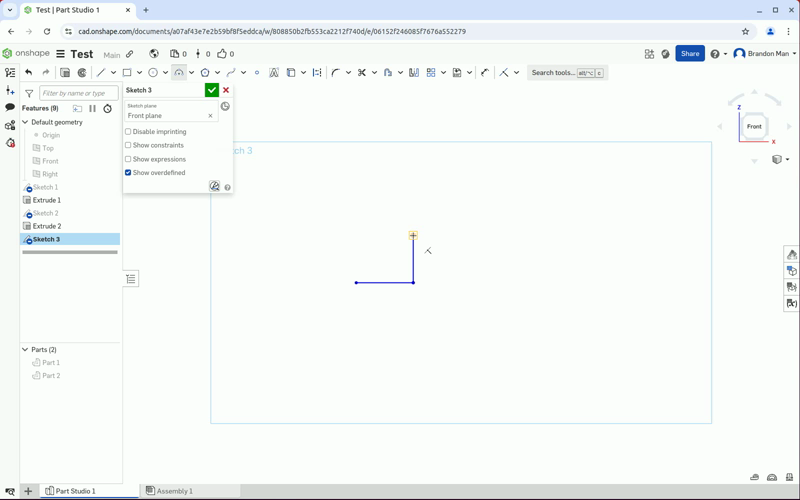
click(413, 235)
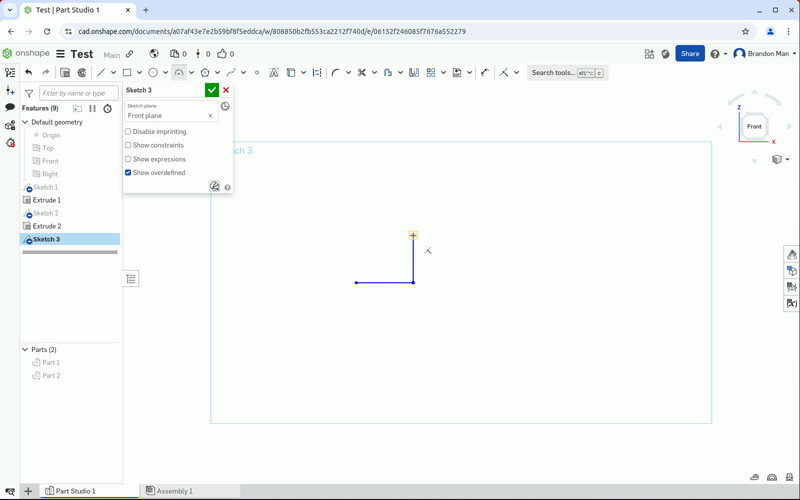
key_down(shift)
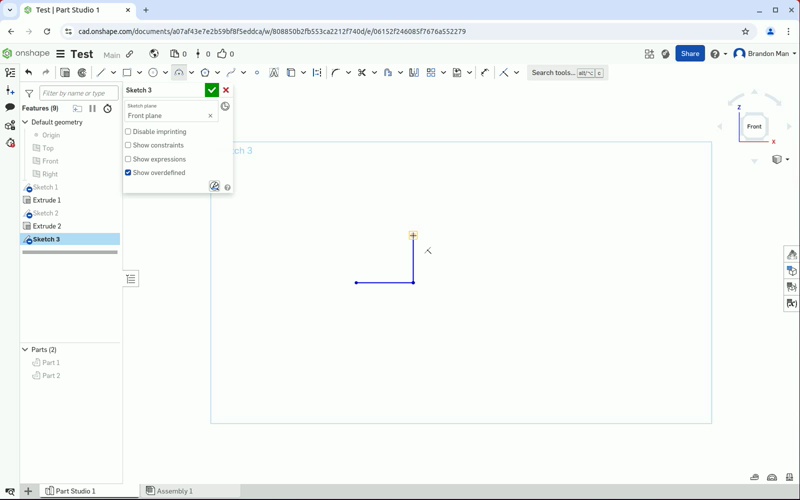
mouse_move(506, 235)
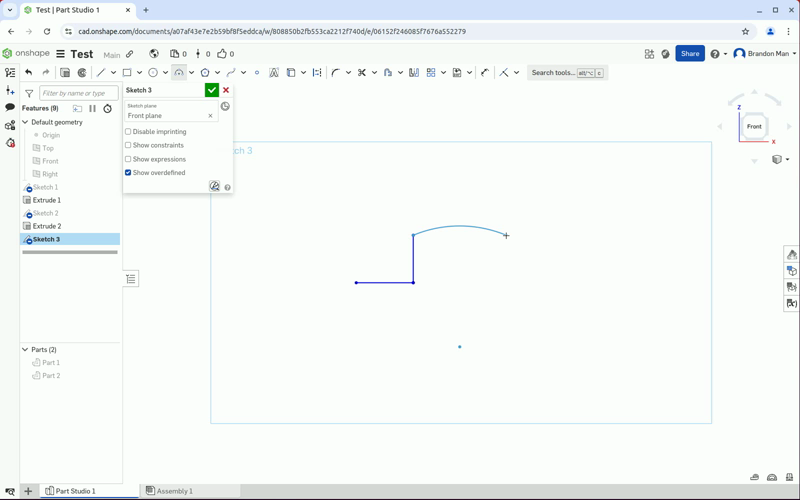
click(506, 235)
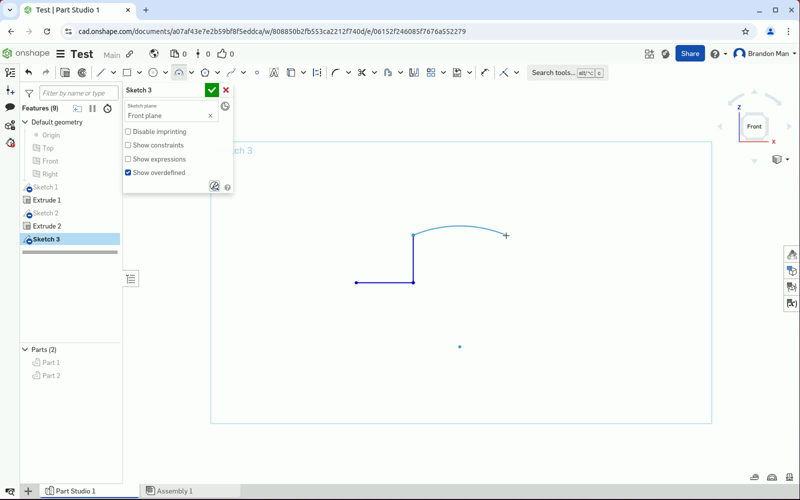
mouse_move(459, 188)
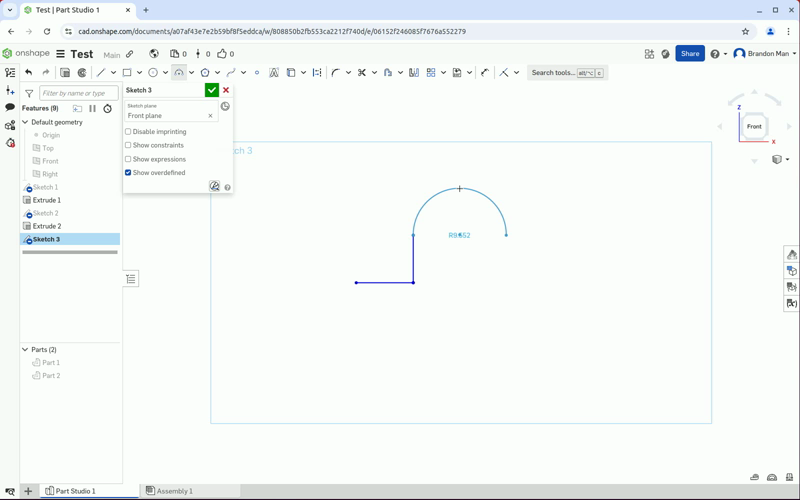
click(459, 188)
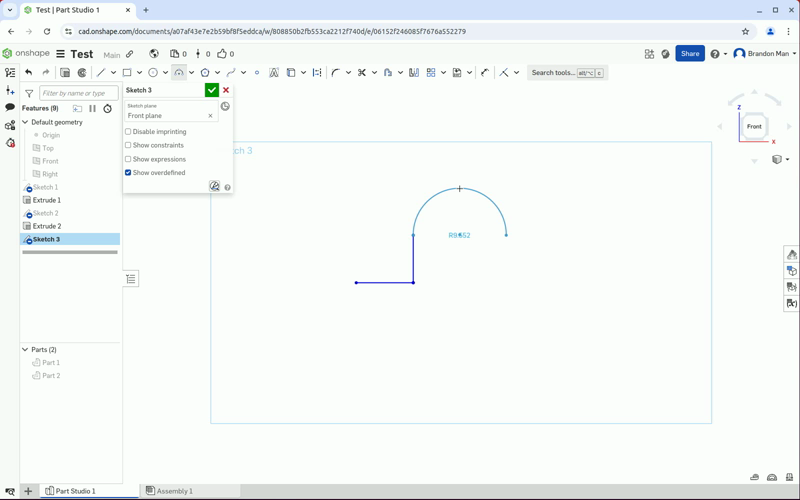
key_up(shift)
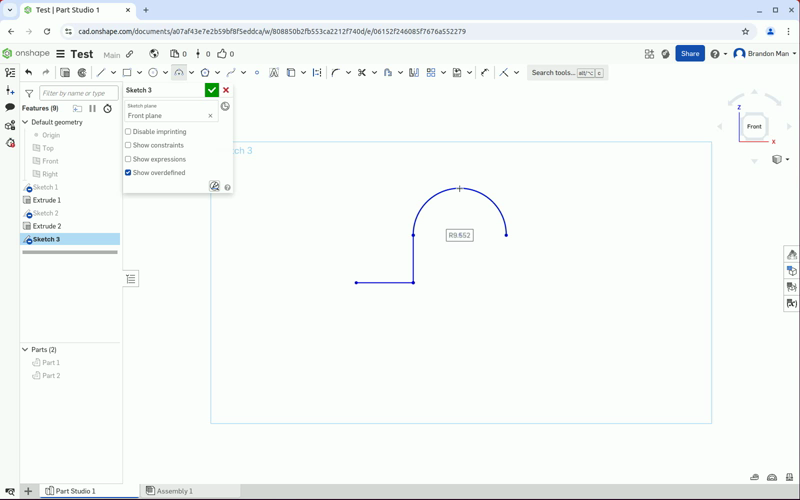
key(esc)
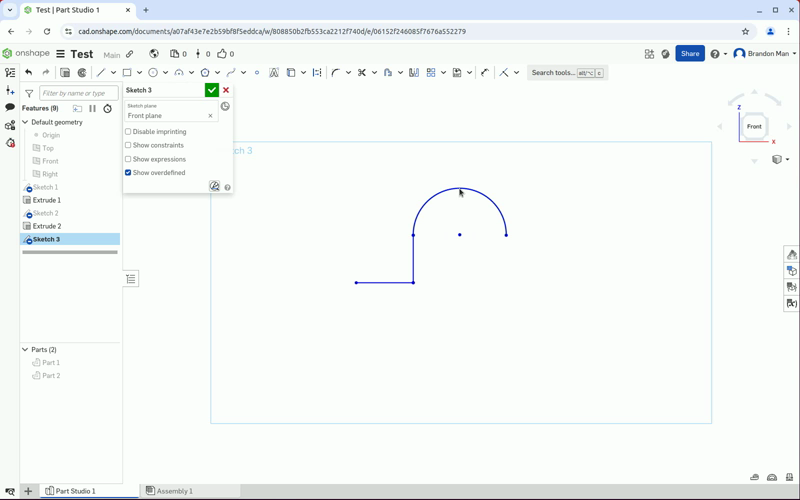
key(l)
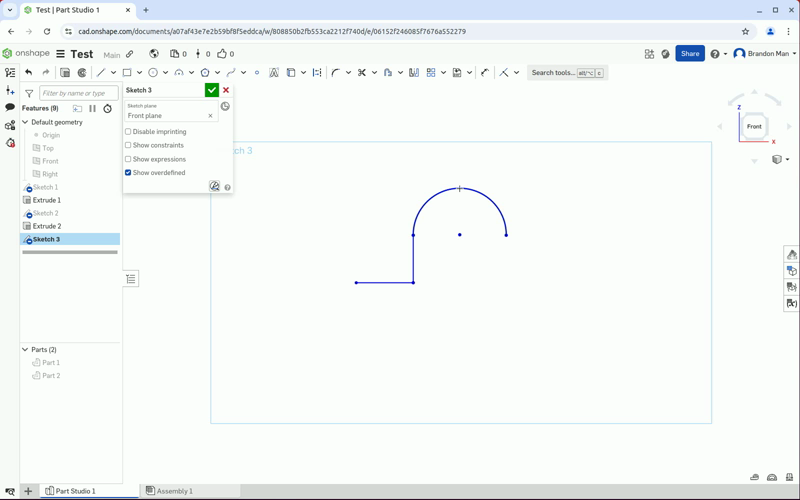
mouse_move(506, 235)
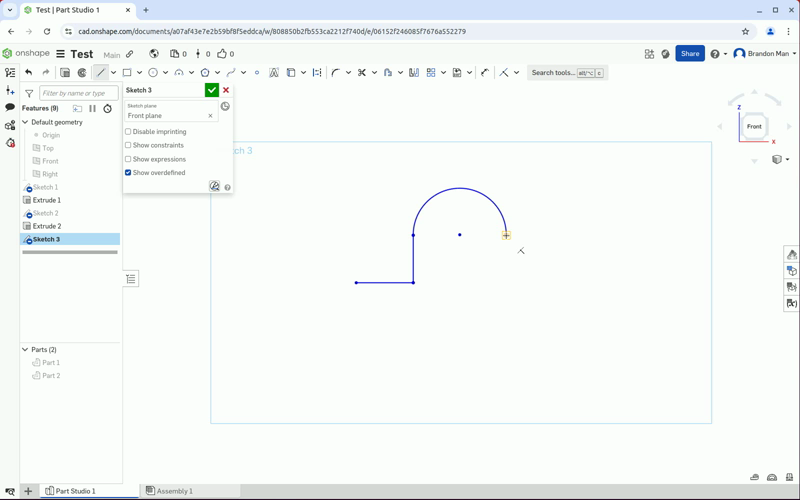
click(506, 235)
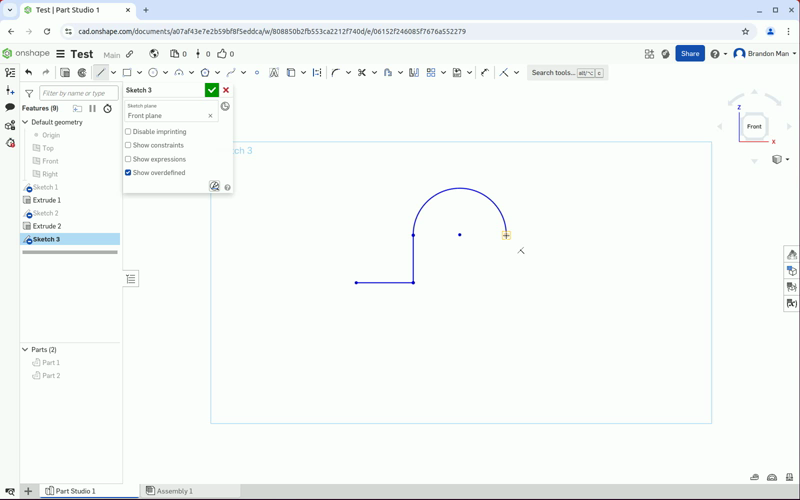
key_down(shift)
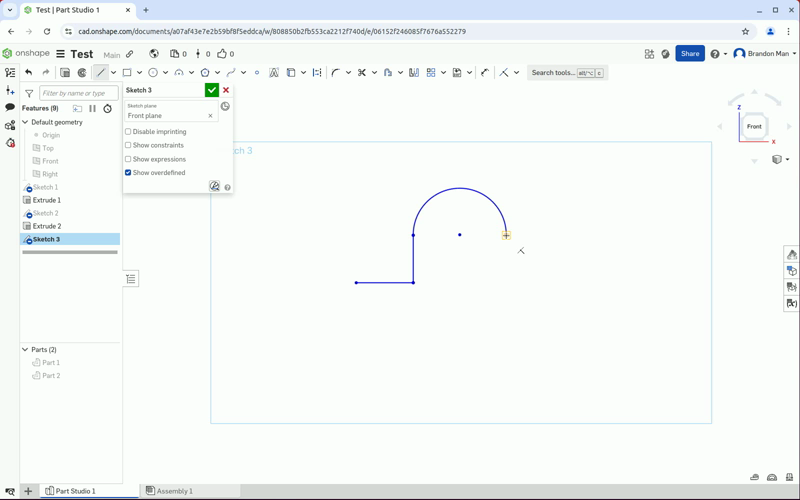
mouse_move(536, 235)
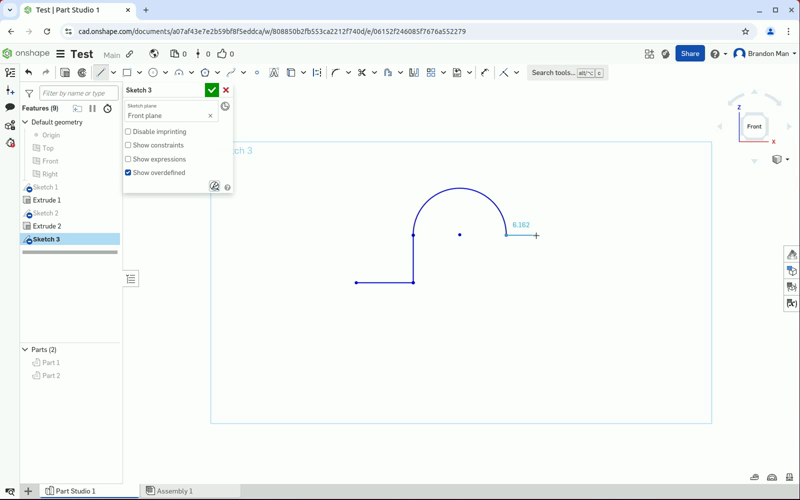
mouse_move(506, 282)
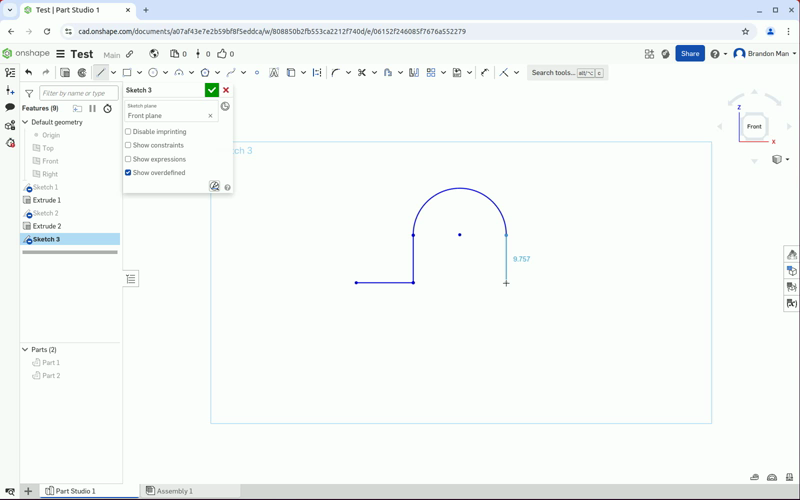
click(506, 282)
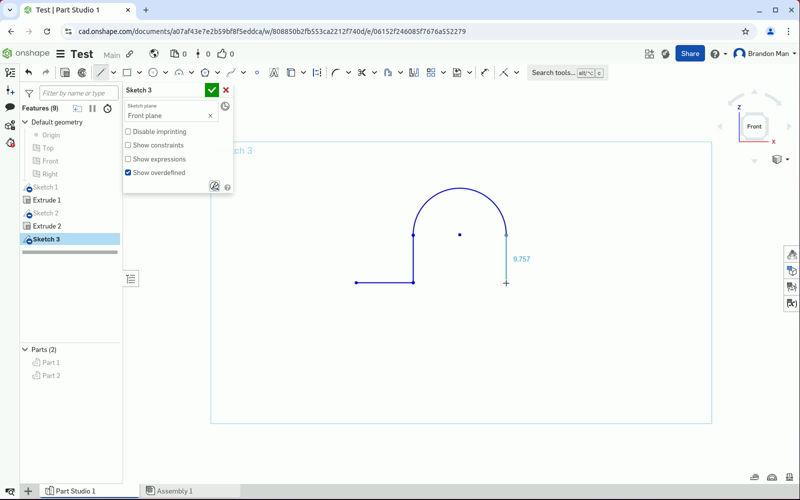
key_up(shift)
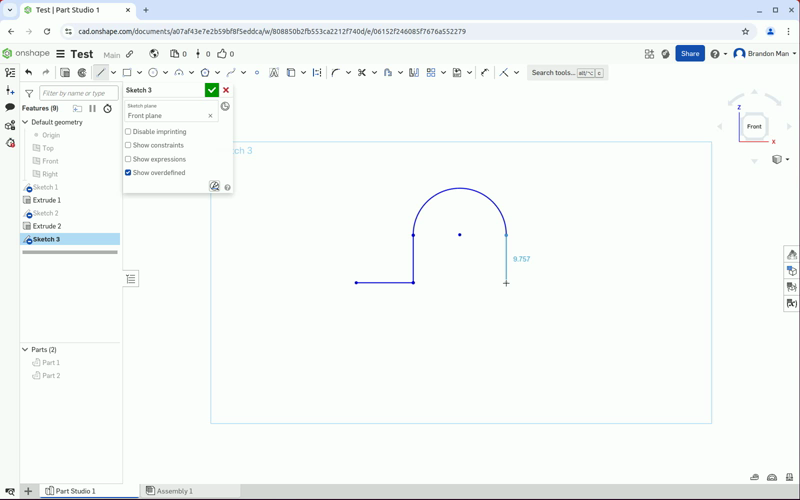
key_down(shift)
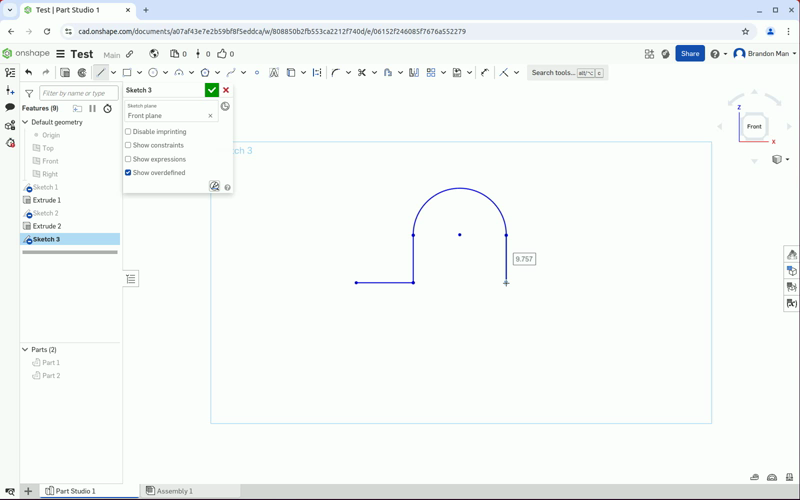
mouse_move(536, 282)
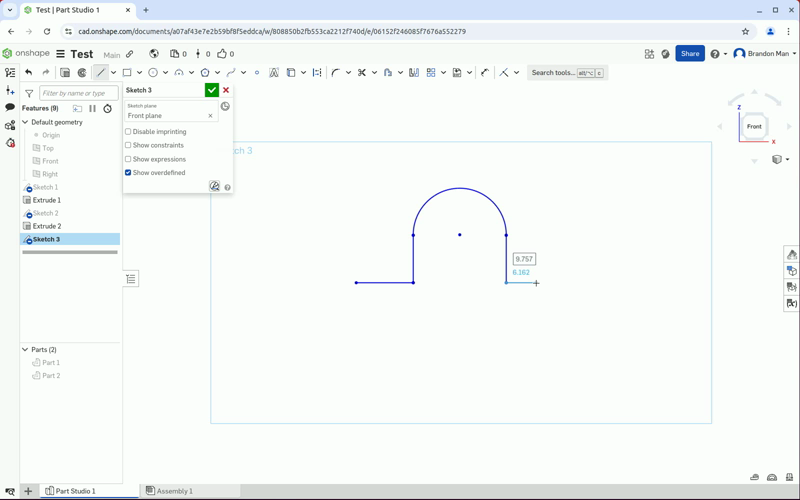
mouse_move(563, 282)
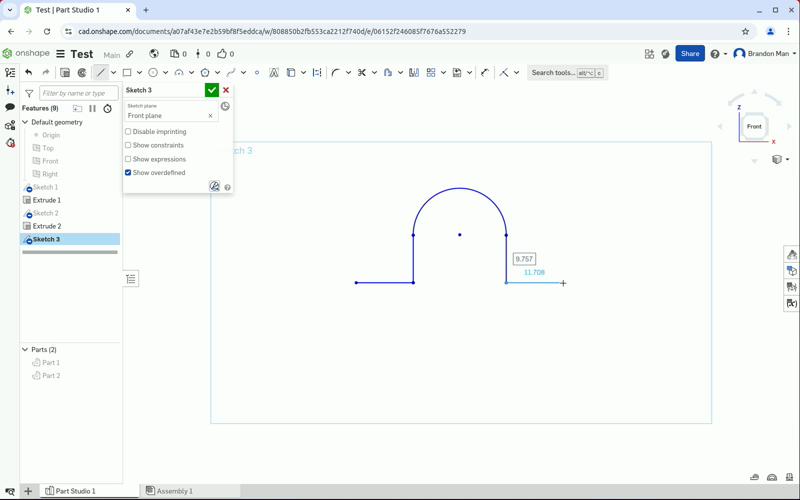
click(563, 282)
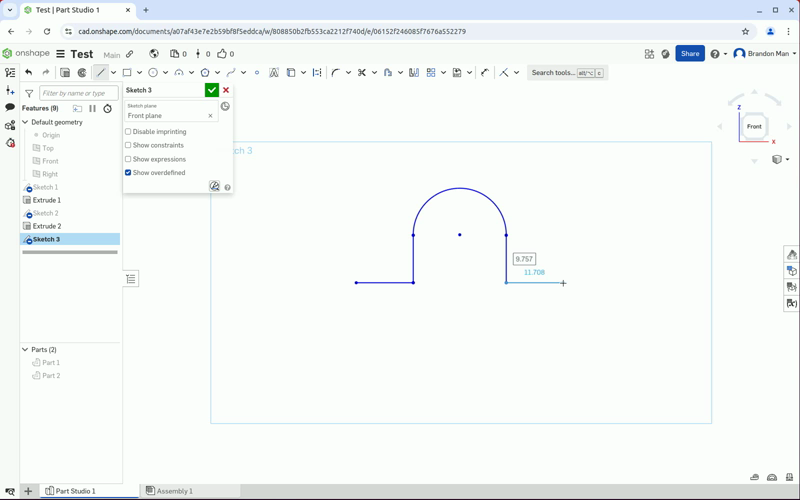
key_up(shift)
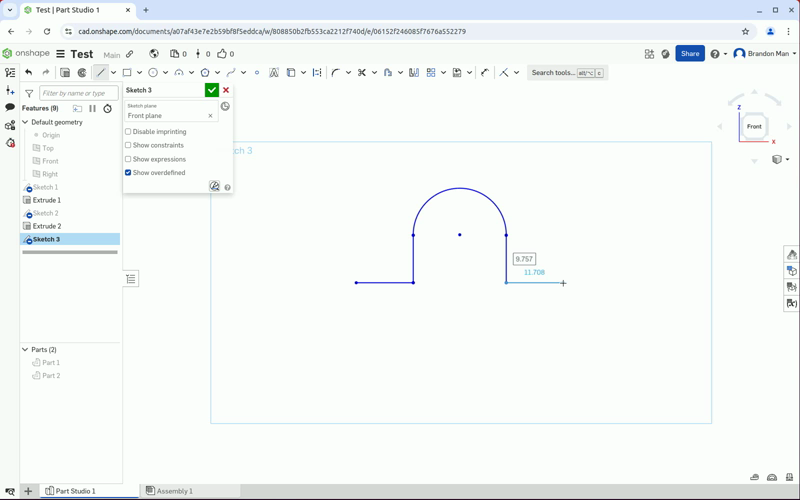
key(esc)
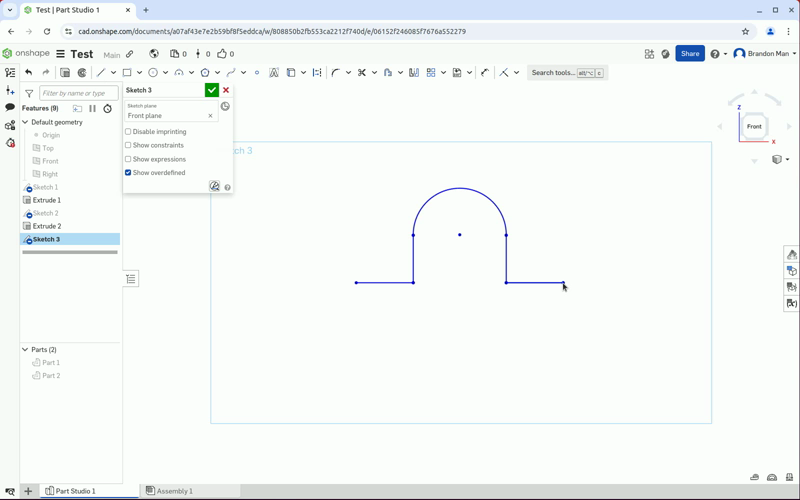
key(a)
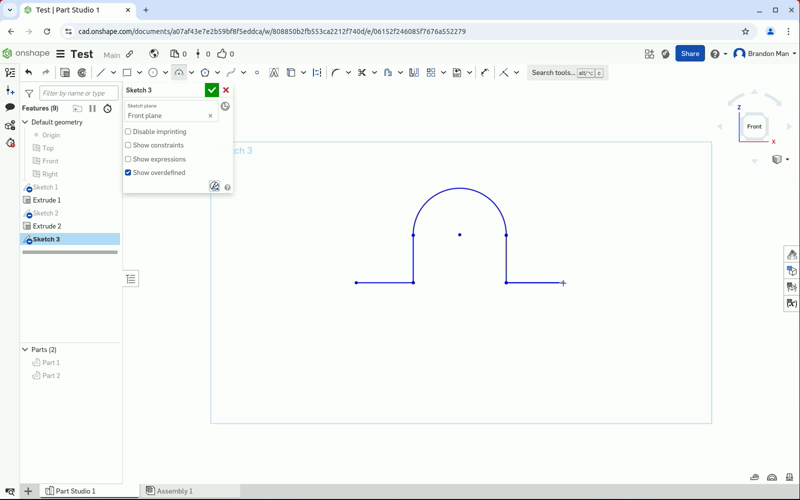
mouse_move(563, 282)
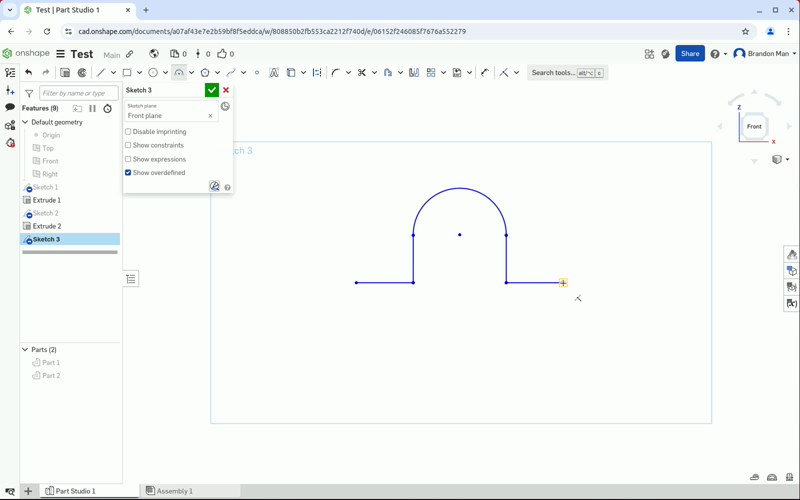
click(563, 282)
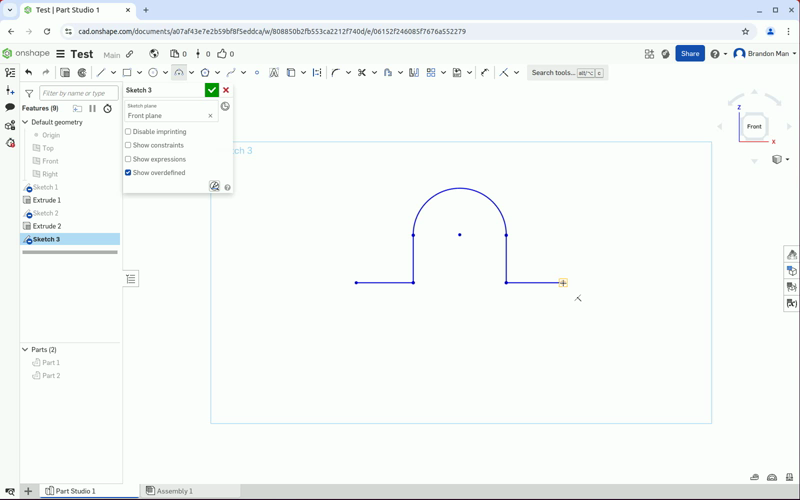
mouse_move(356, 282)
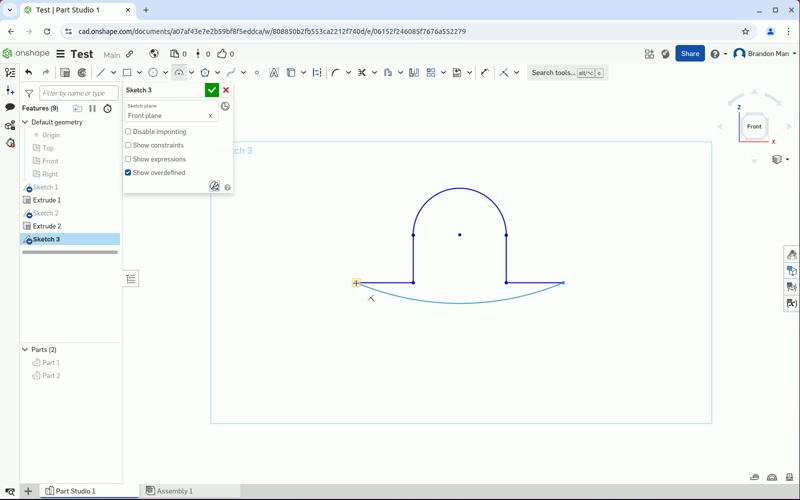
click(356, 282)
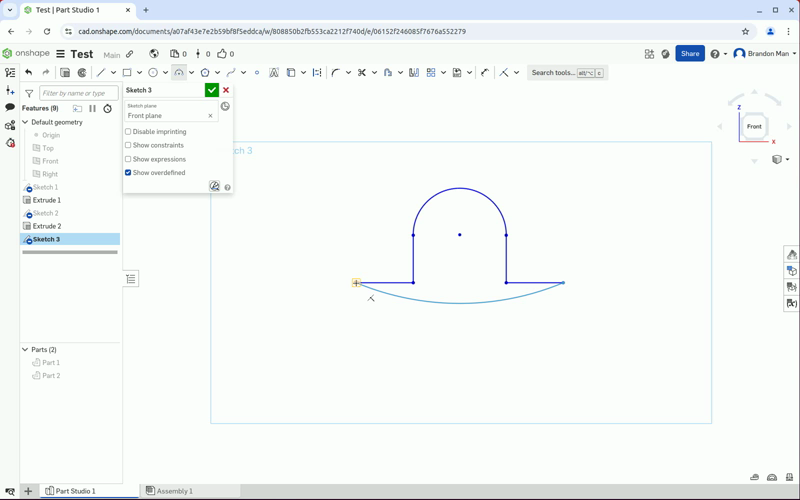
key_down(shift)
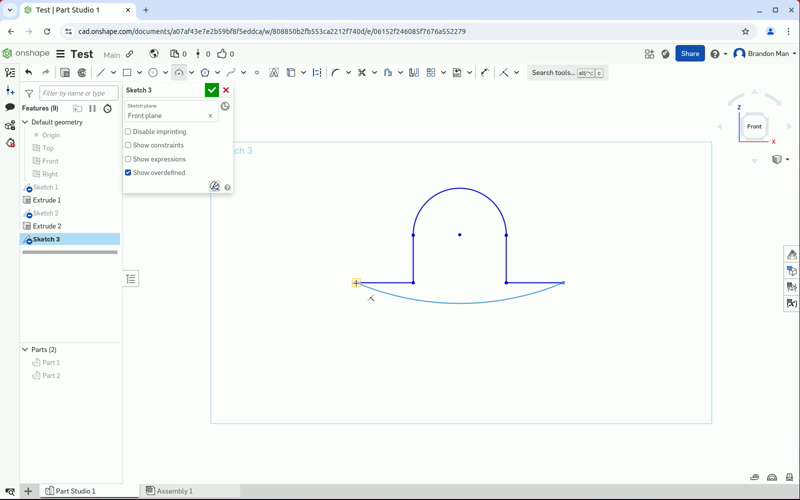
mouse_move(459, 179)
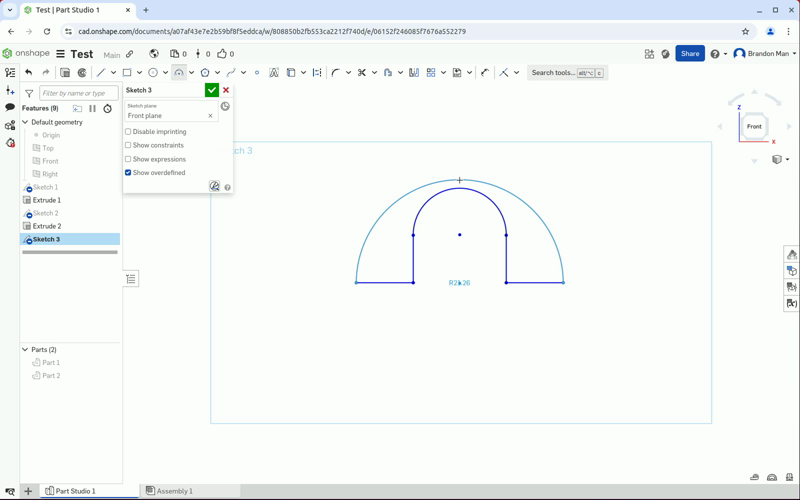
click(459, 179)
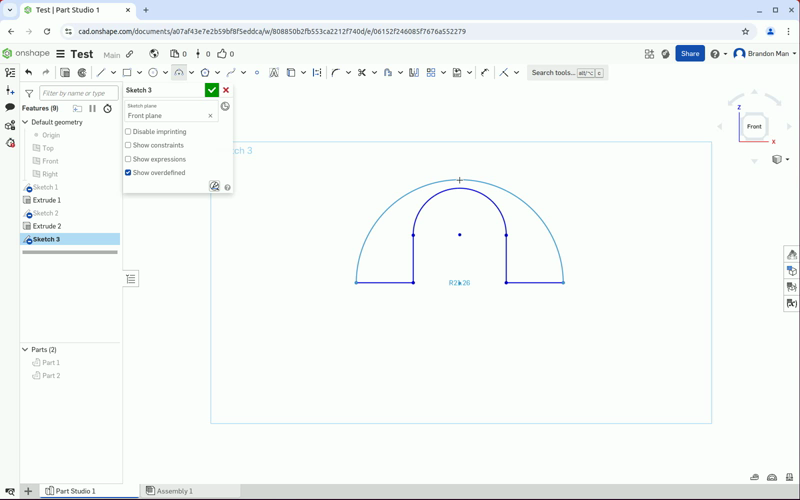
key_up(shift)
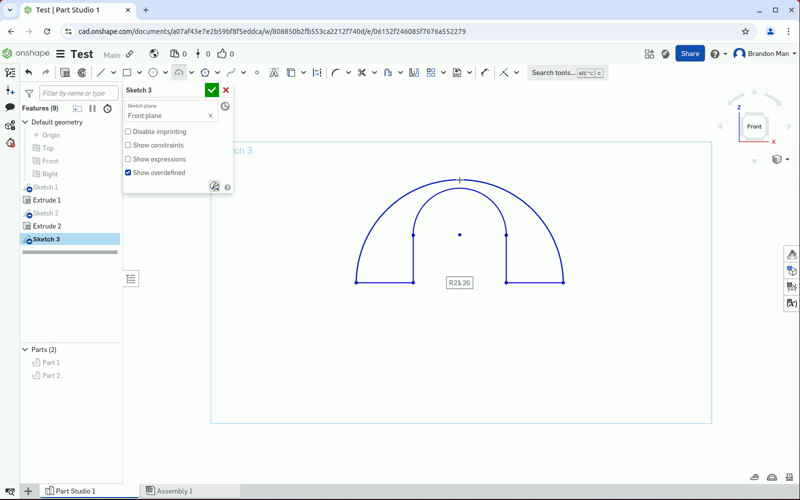
key(esc)
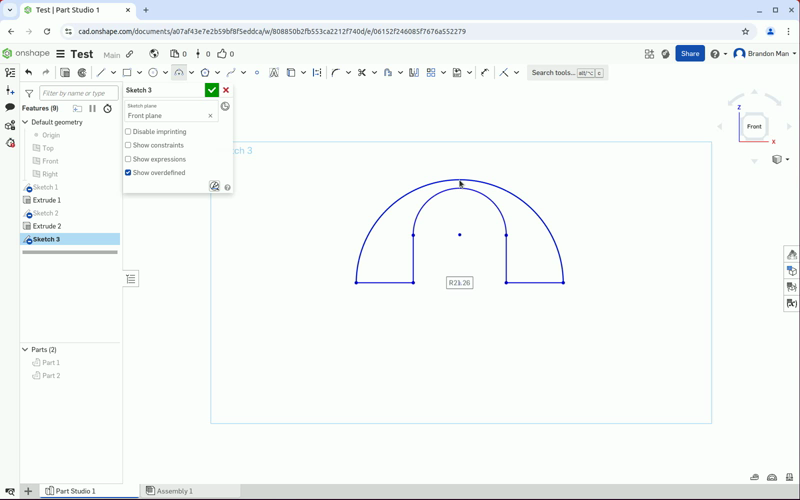
mouse_move(481, 203)
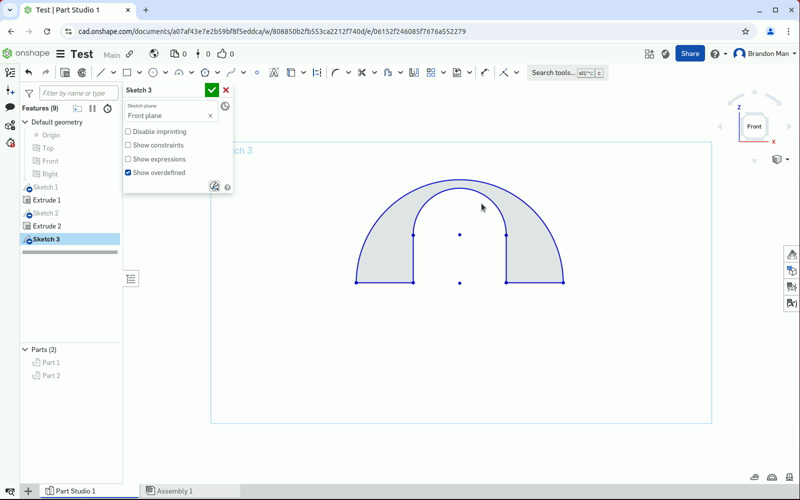
scroll(6)
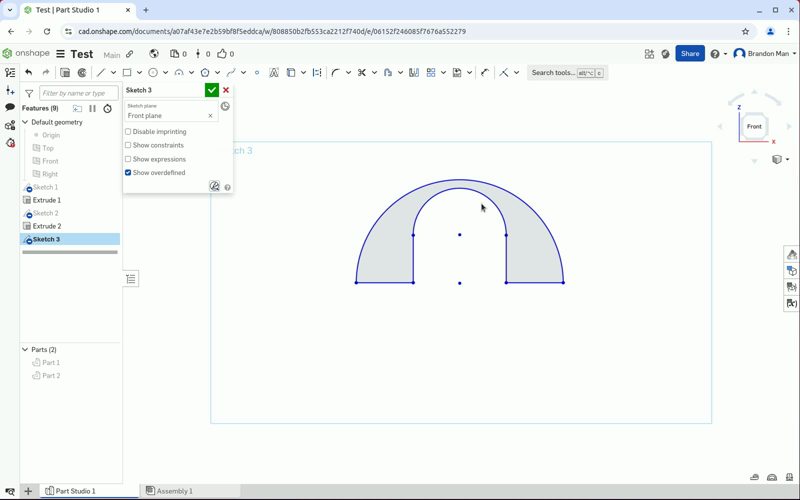
scroll(6)
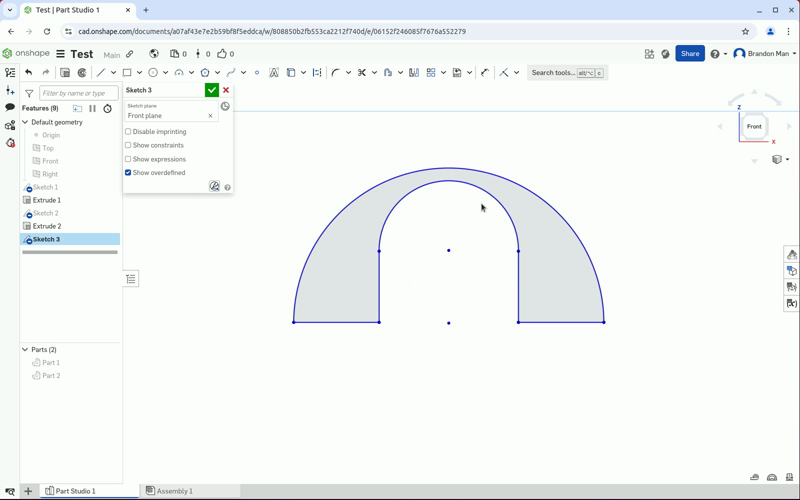
scroll(6)
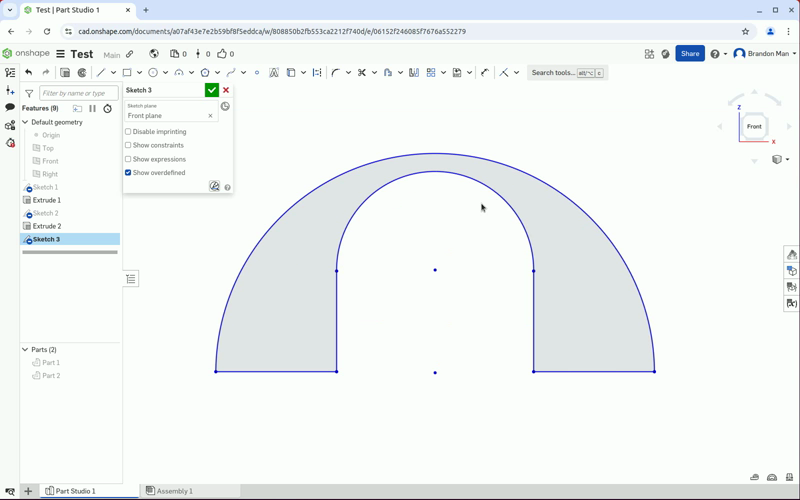
scroll(6)
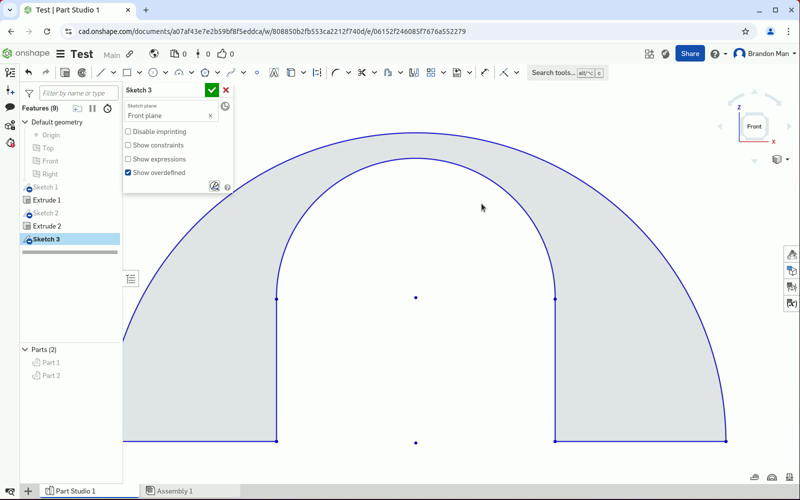
scroll(6)
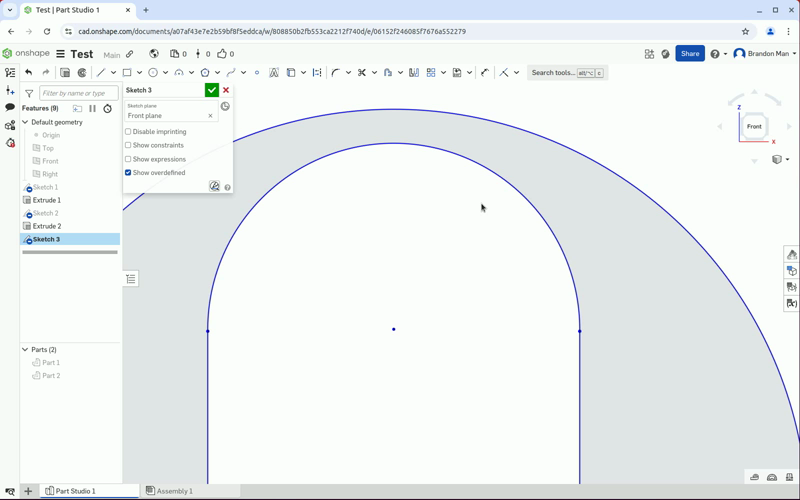
scroll(6)
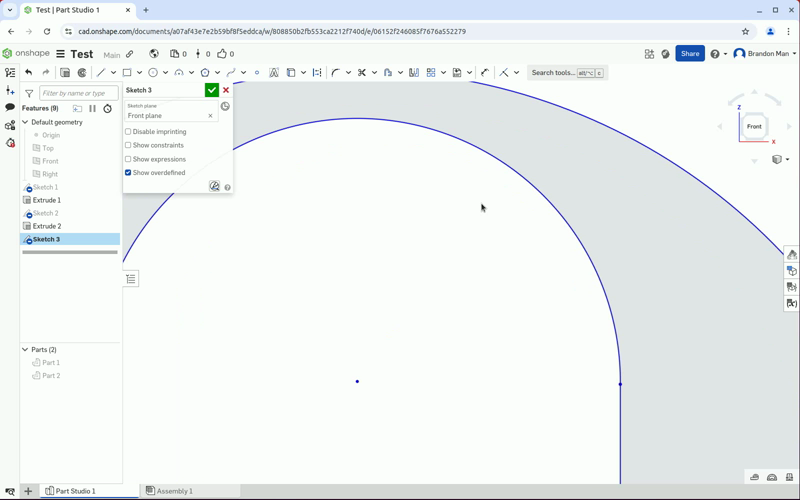
scroll(6)
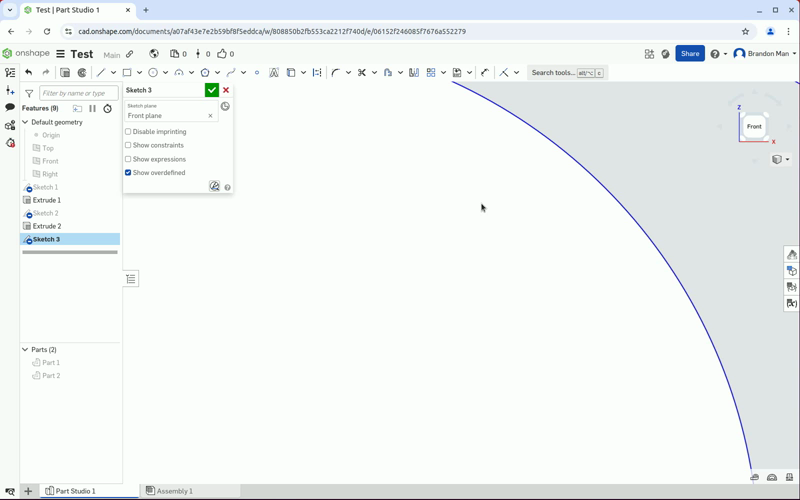
click(481, 203)
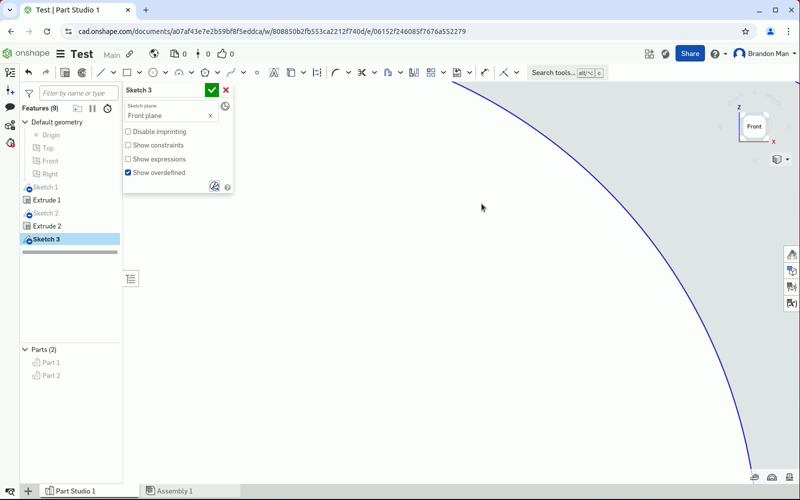
scroll(-6)
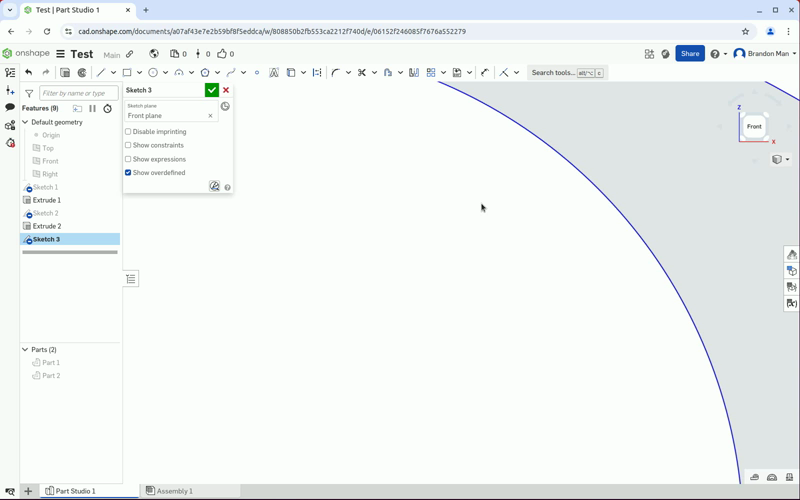
scroll(-6)
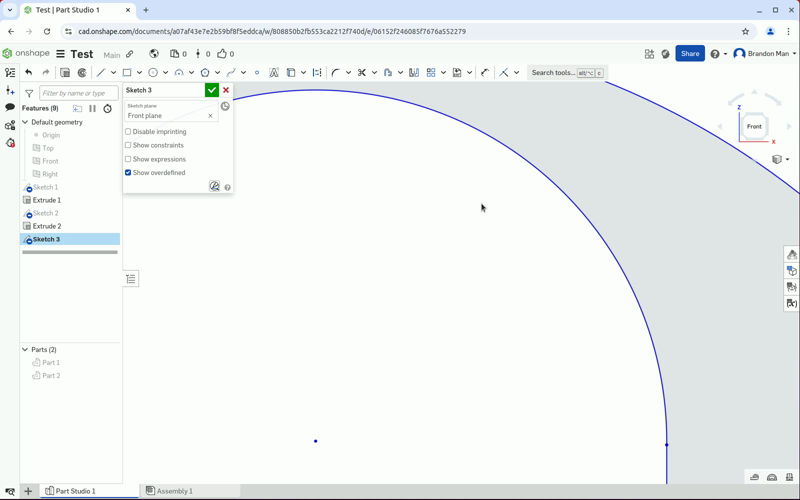
scroll(-6)
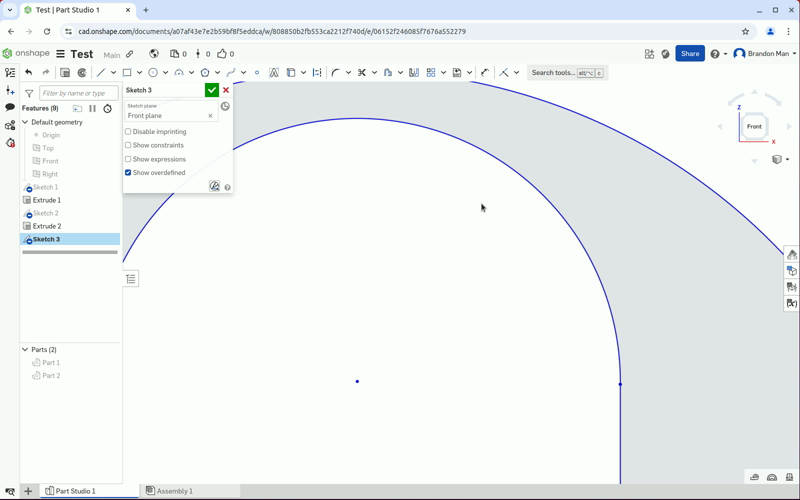
scroll(-6)
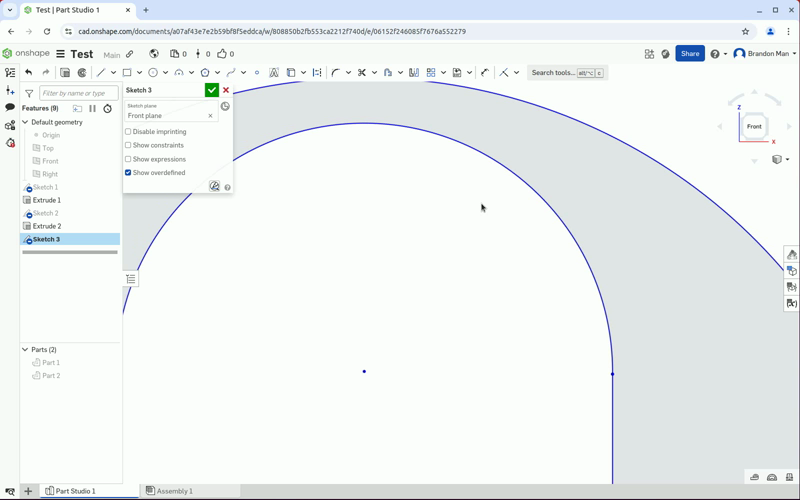
scroll(-6)
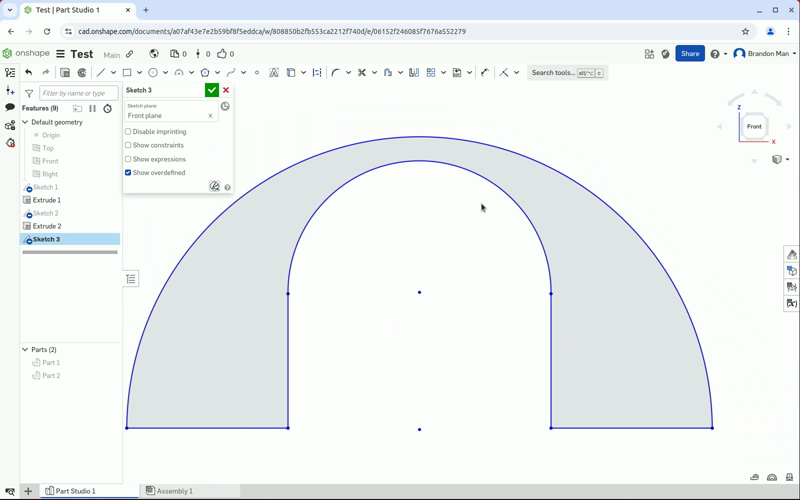
scroll(-6)
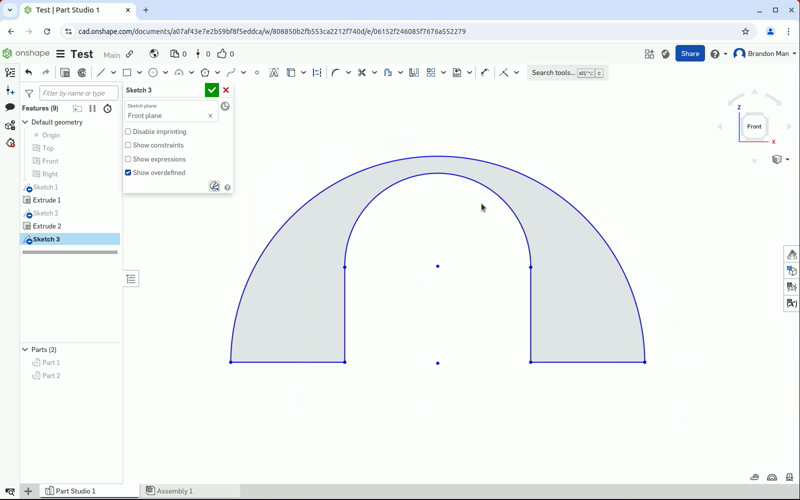
scroll(-6)
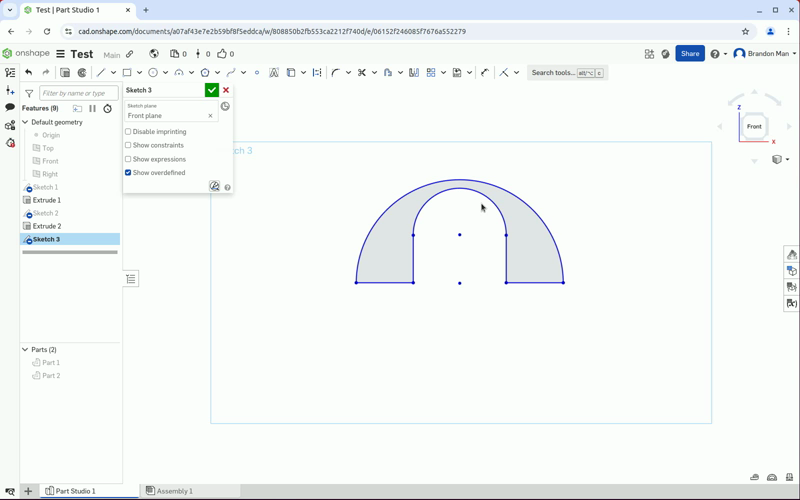
mouse_move(73, 352)
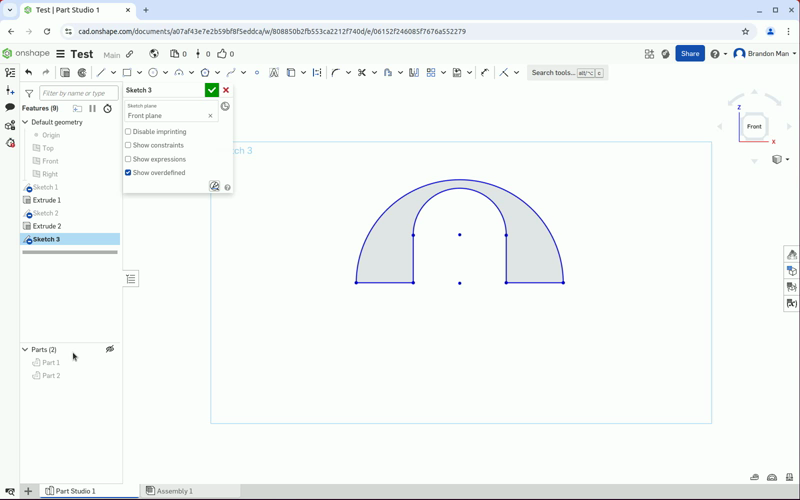
key(shift+y)
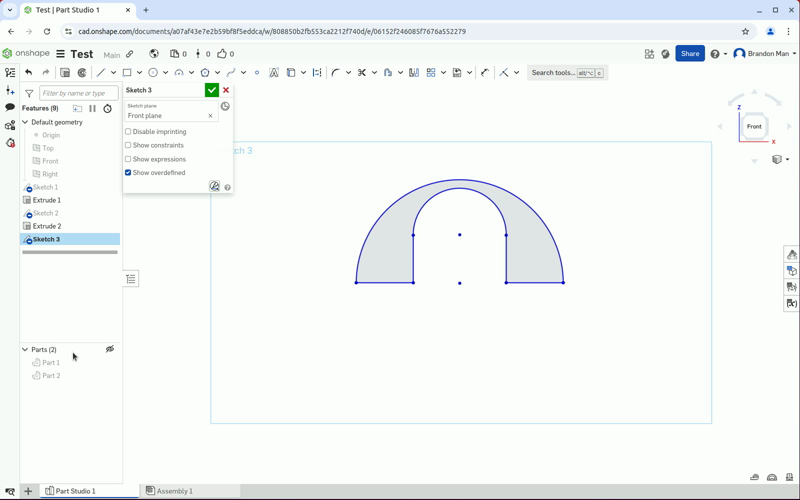
key(shift+e)
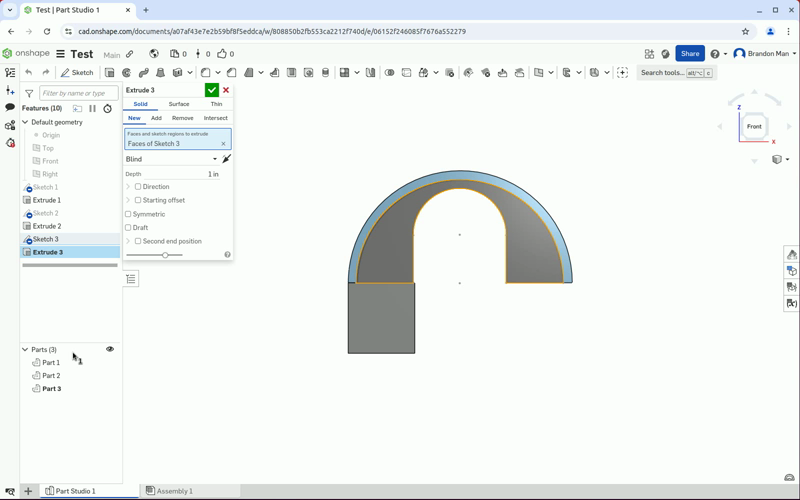
mouse_move(143, 106)
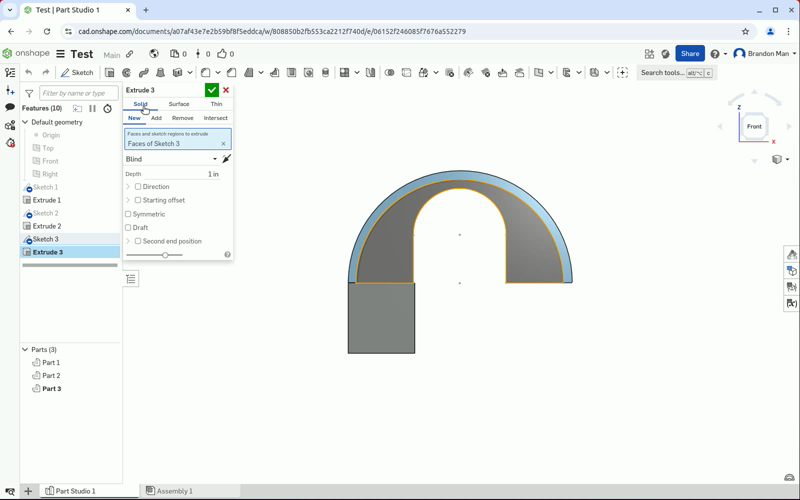
click(143, 106)
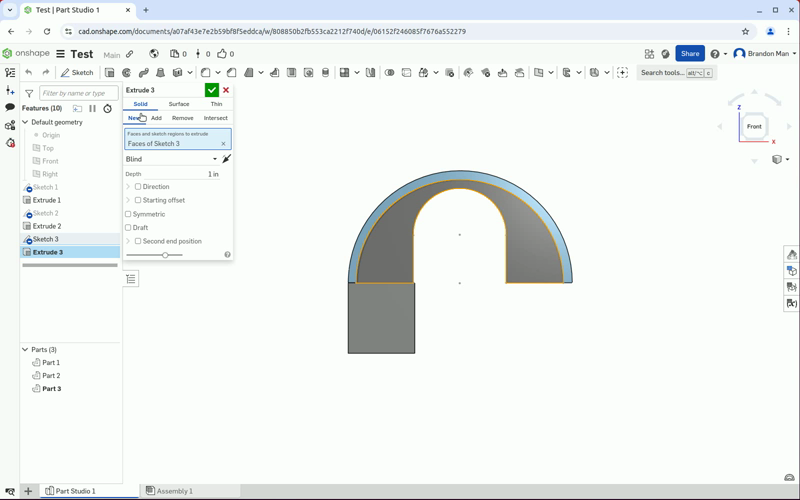
mouse_move(137, 120)
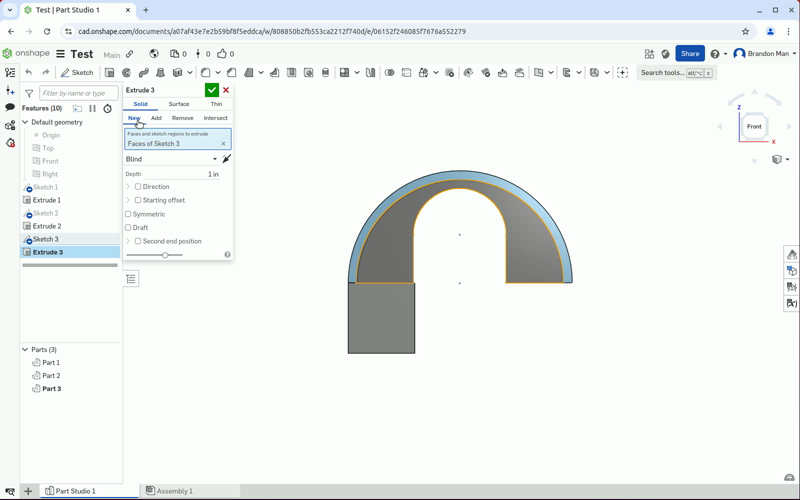
click(137, 120)
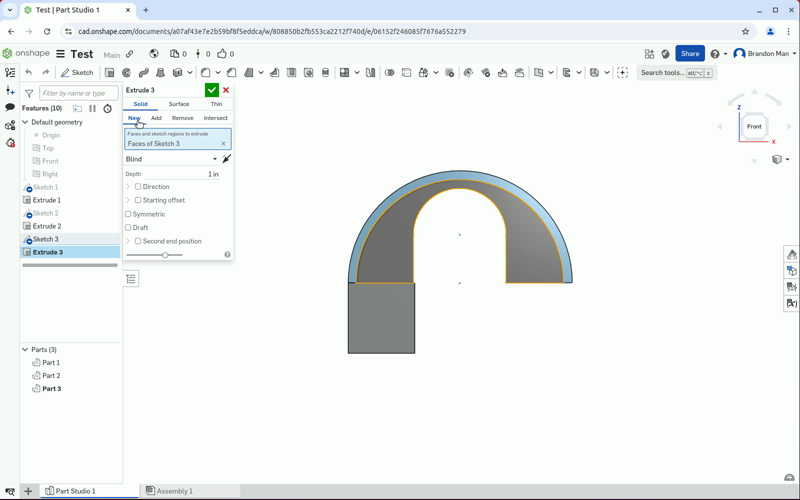
key(tab, 4)
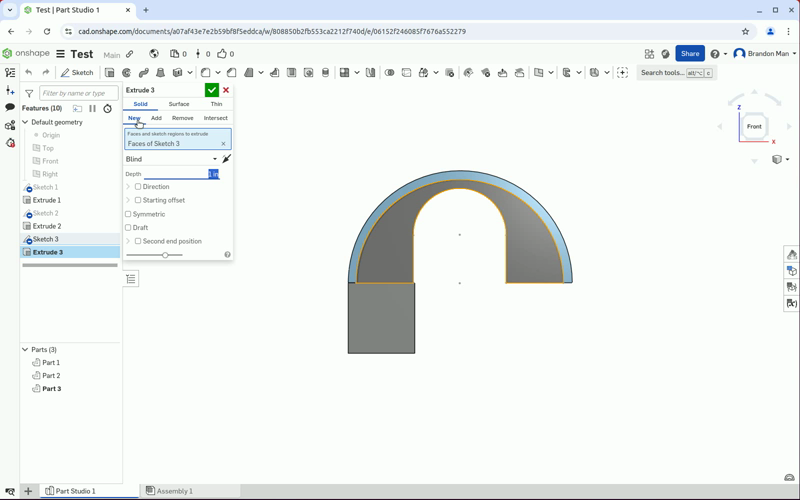
text(0.241)
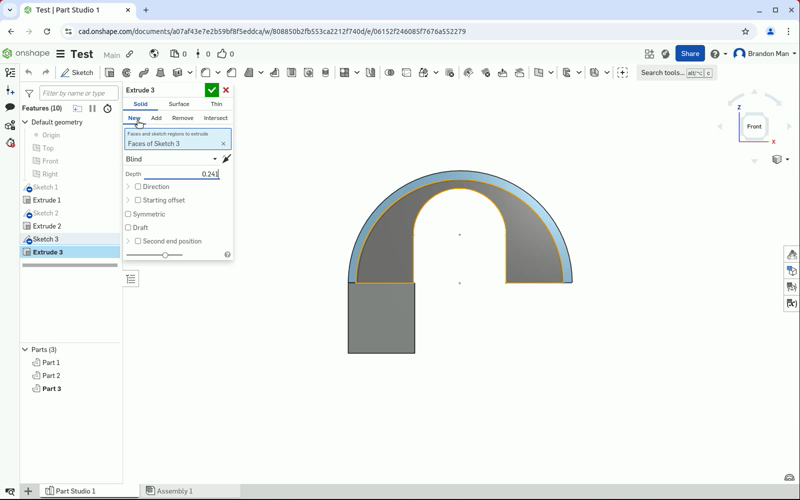
key(enter)
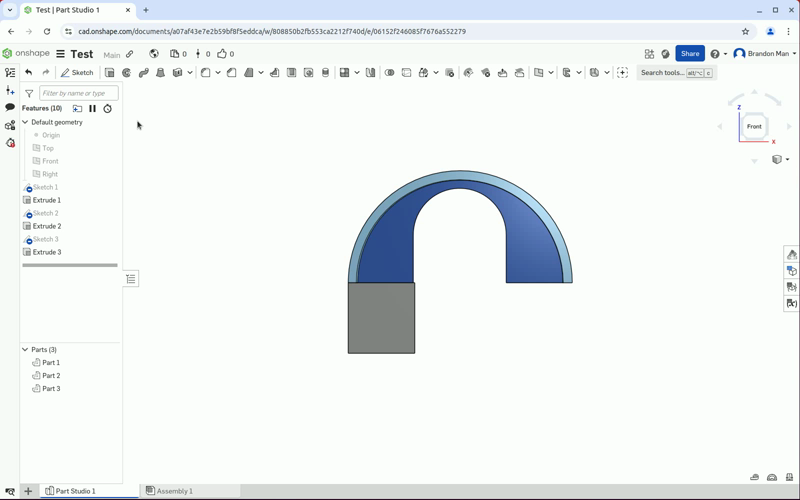
key(shift+h)
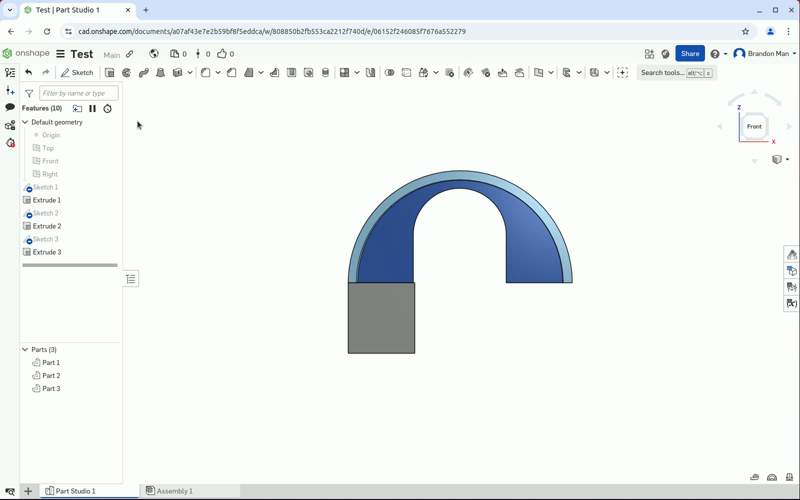
key(shift+h)
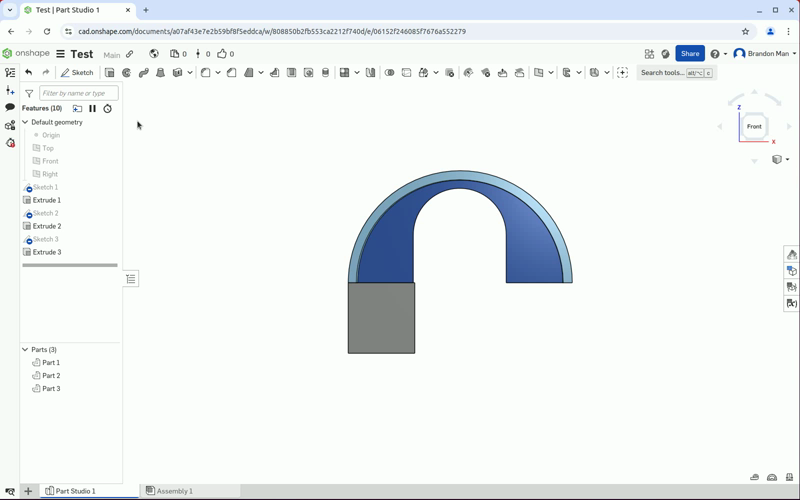
mouse_move(73, 189)
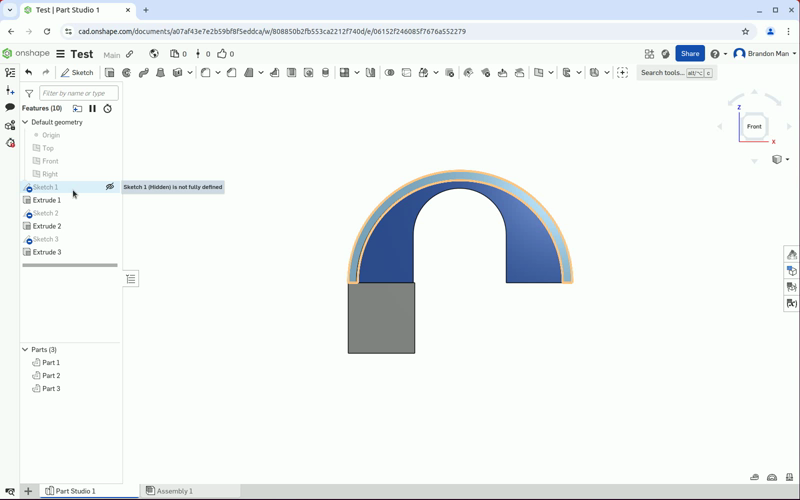
click(73, 189)
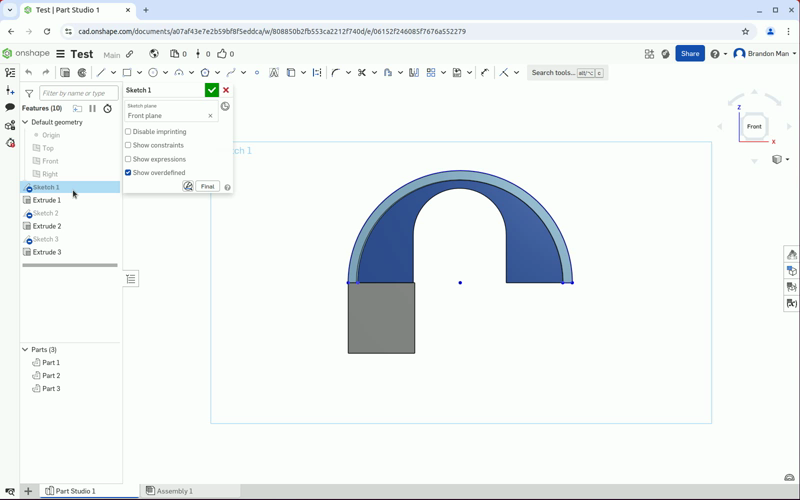
mouse_move(229, 92)
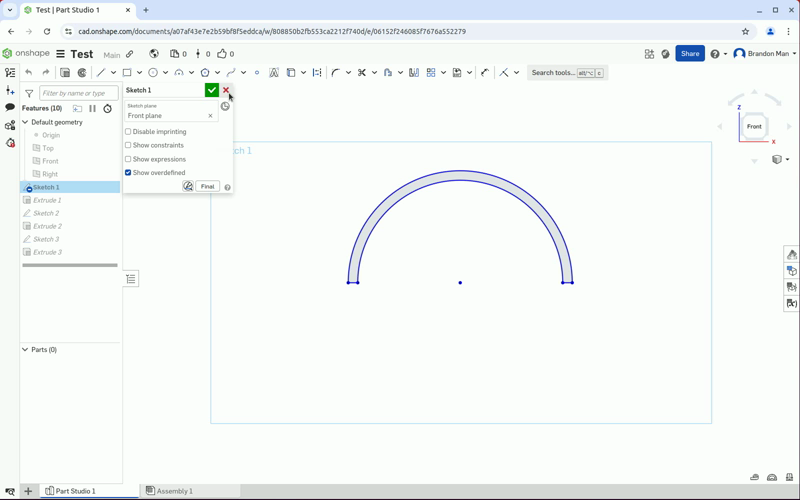
click(229, 92)
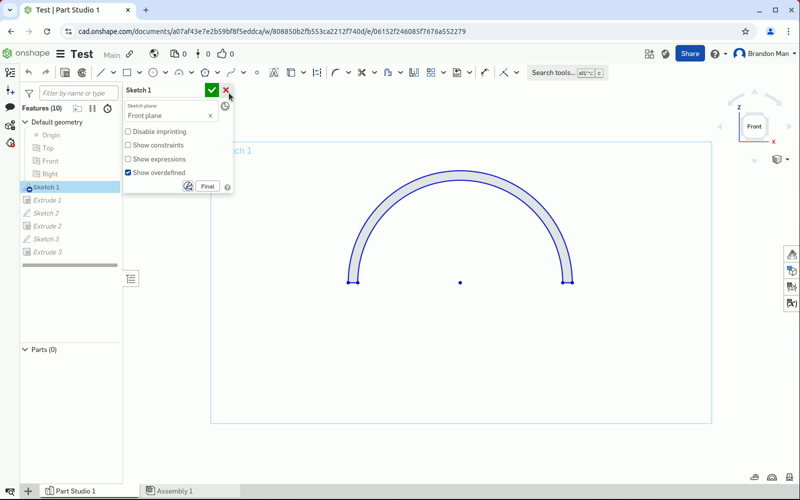
key(shift+s)
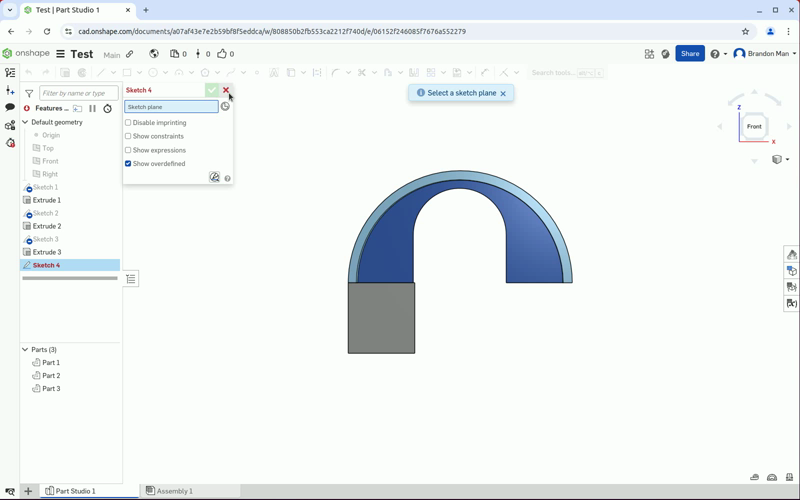
mouse_move(73, 163)
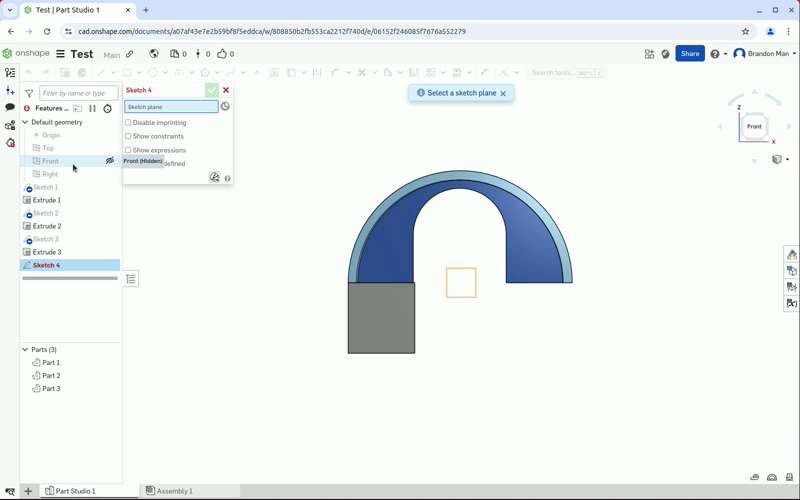
click(73, 163)
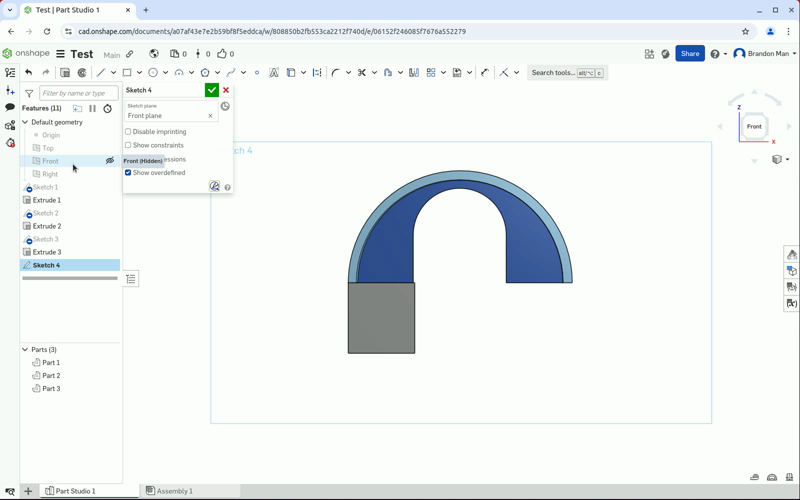
mouse_move(73, 352)
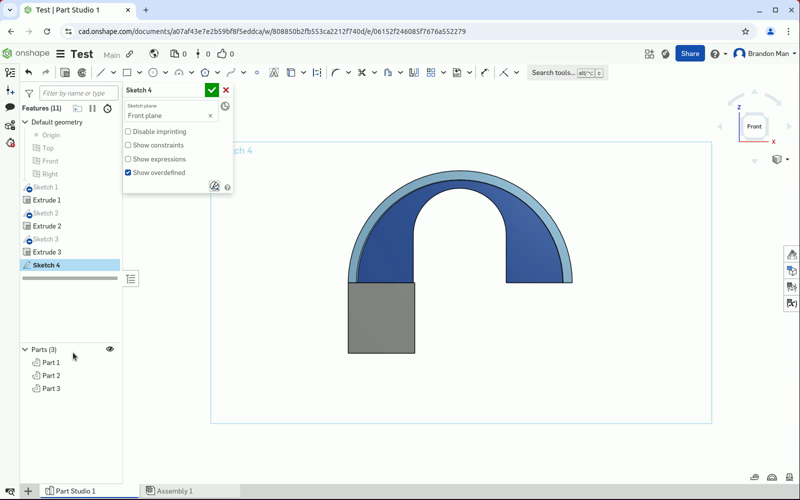
key(y)
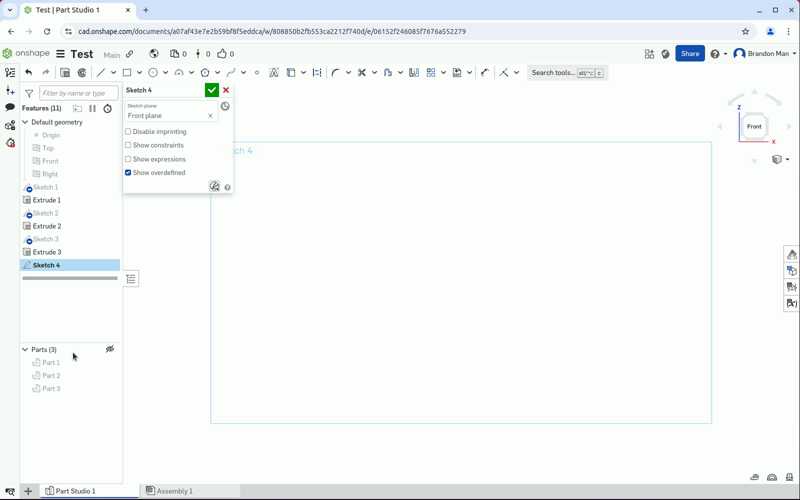
key(l)
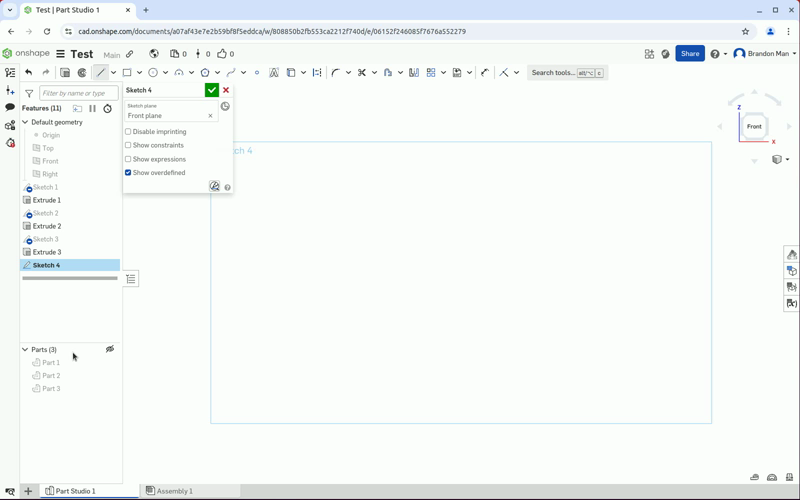
key_down(shift)
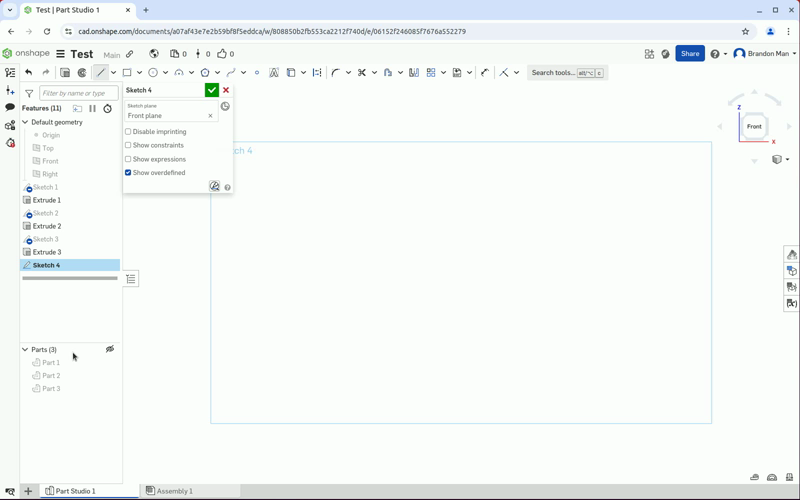
mouse_move(507, 353)
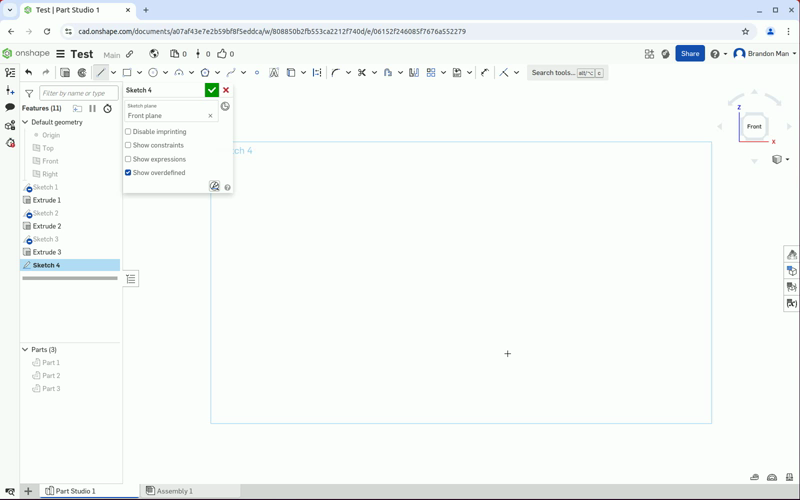
click(507, 353)
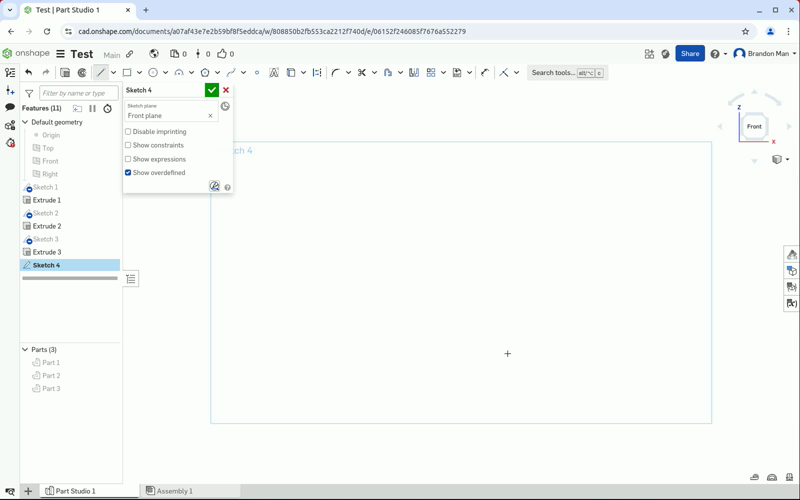
key_up(shift)
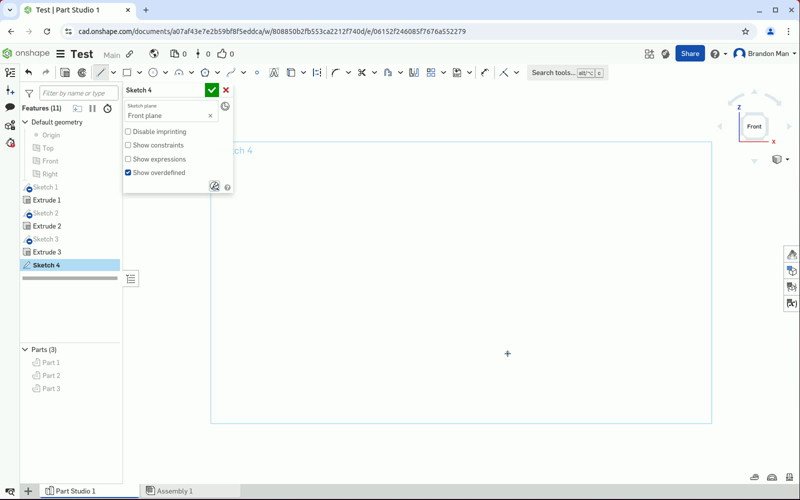
key_down(shift)
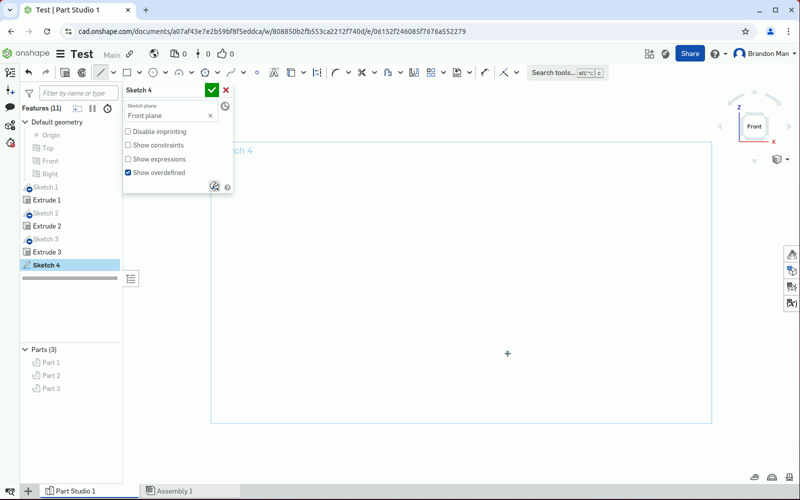
mouse_move(573, 353)
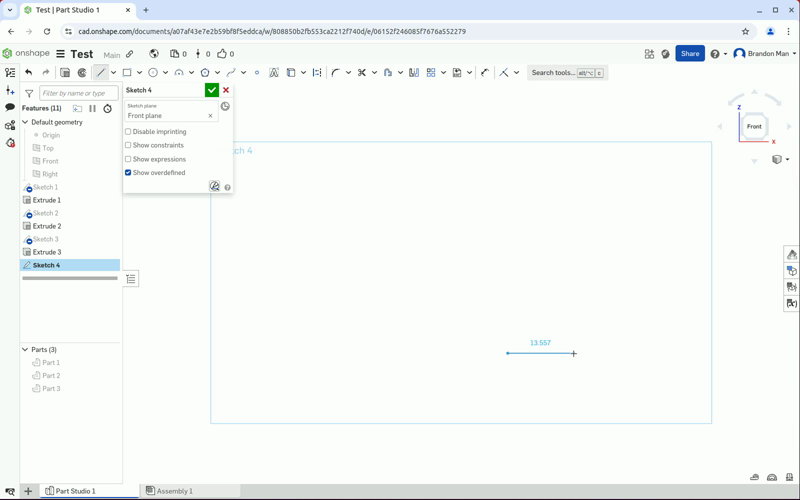
click(573, 353)
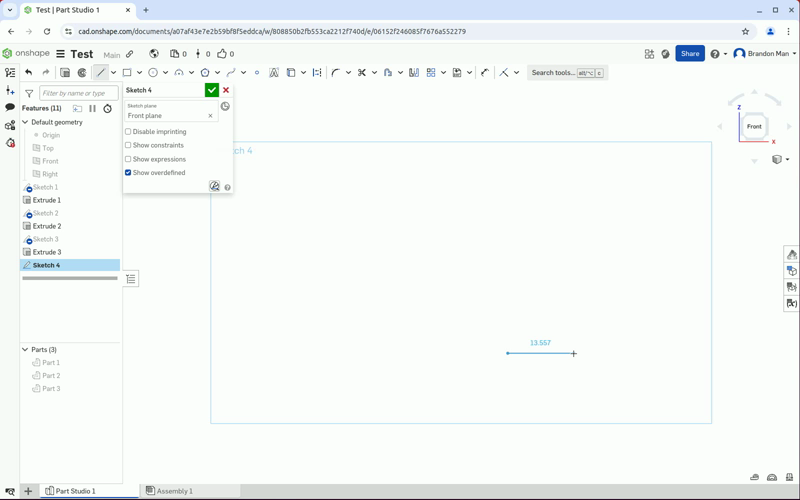
key_up(shift)
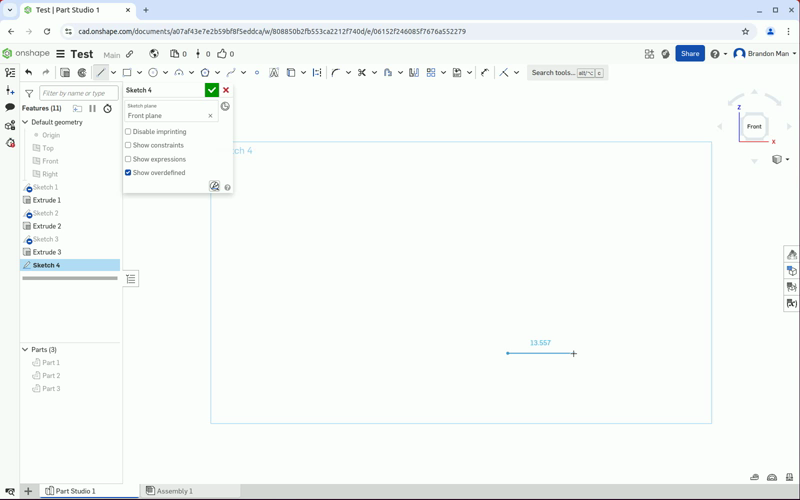
key_down(shift)
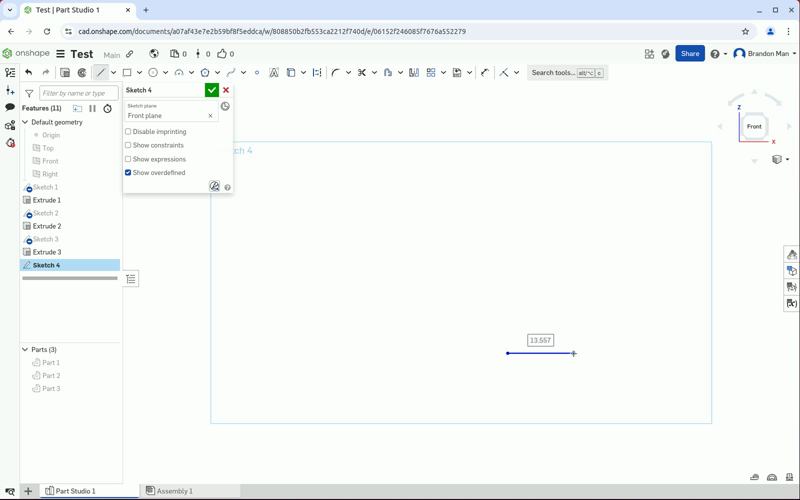
mouse_move(573, 282)
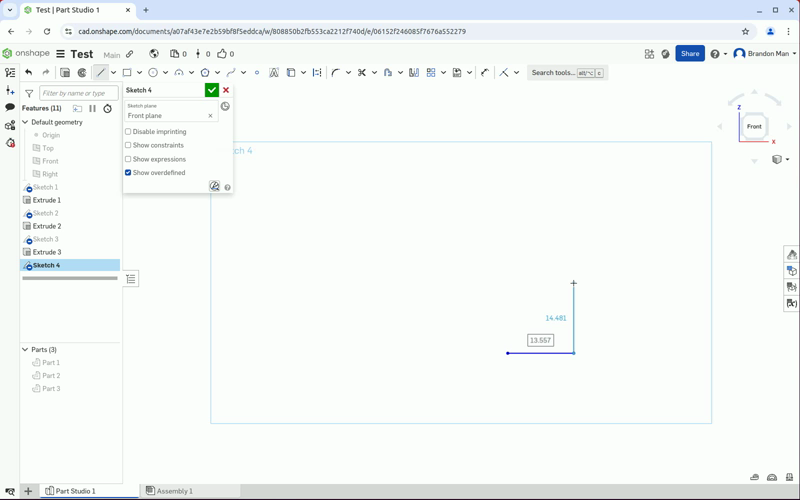
click(573, 282)
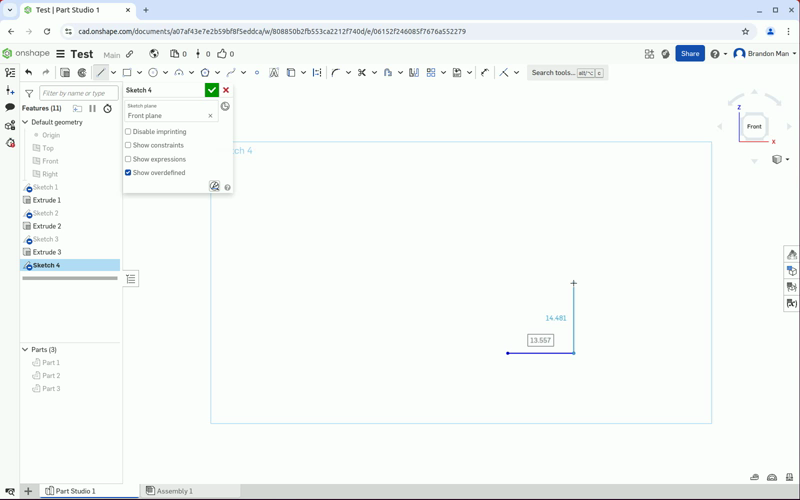
key_up(shift)
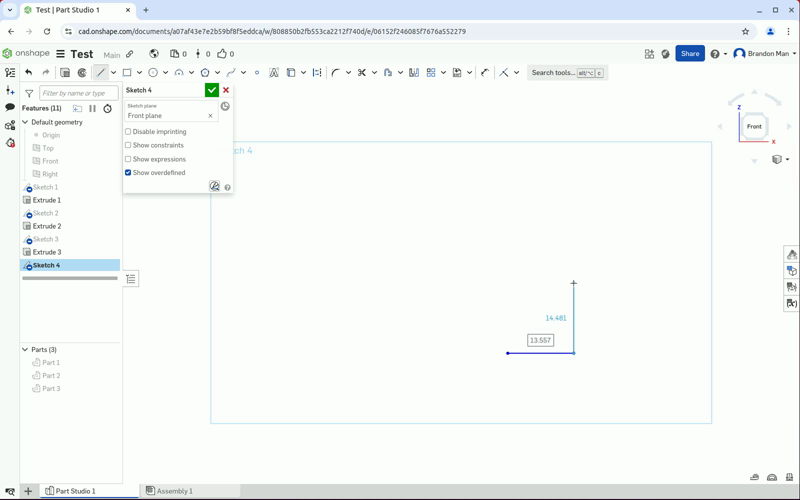
key_down(shift)
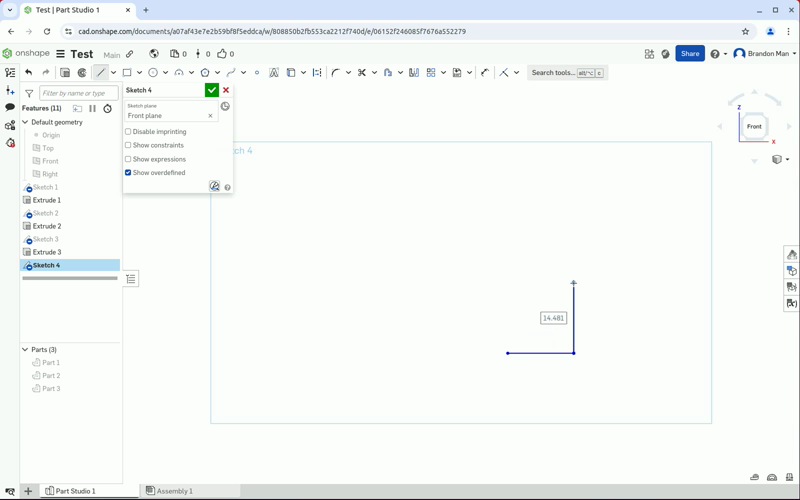
mouse_move(589, 282)
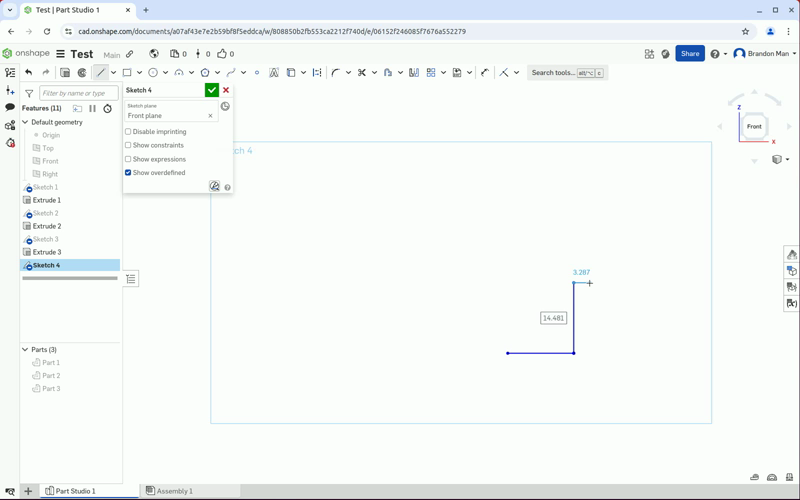
mouse_move(564, 282)
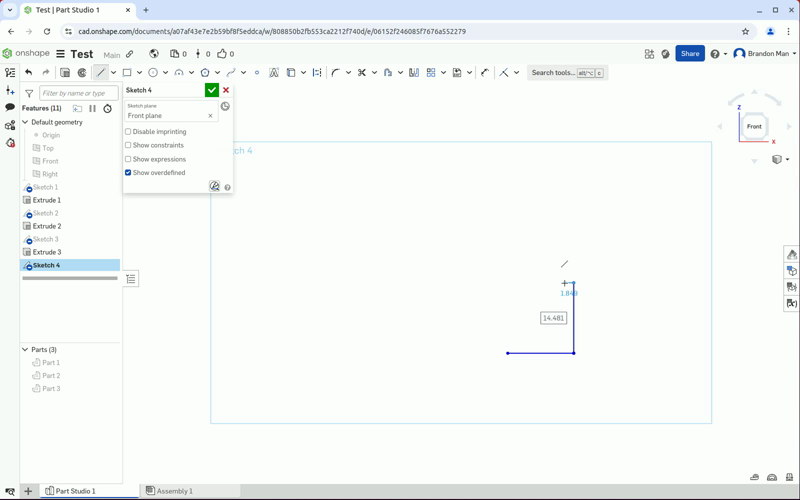
click(564, 282)
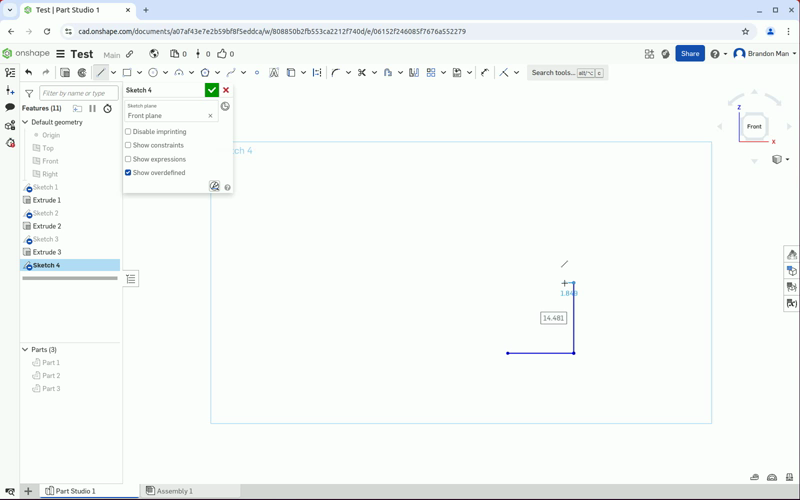
key_up(shift)
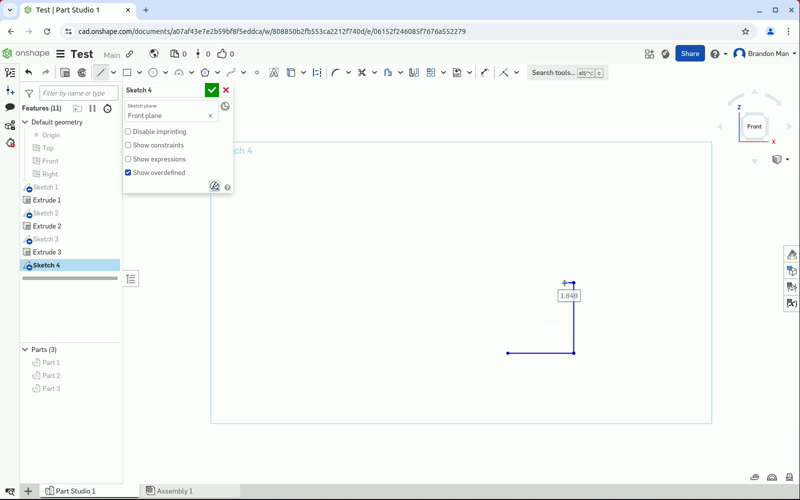
key_down(shift)
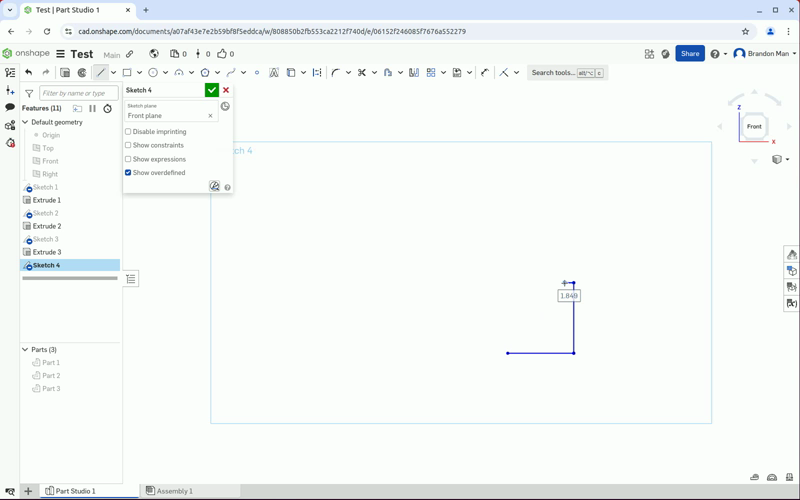
mouse_move(589, 282)
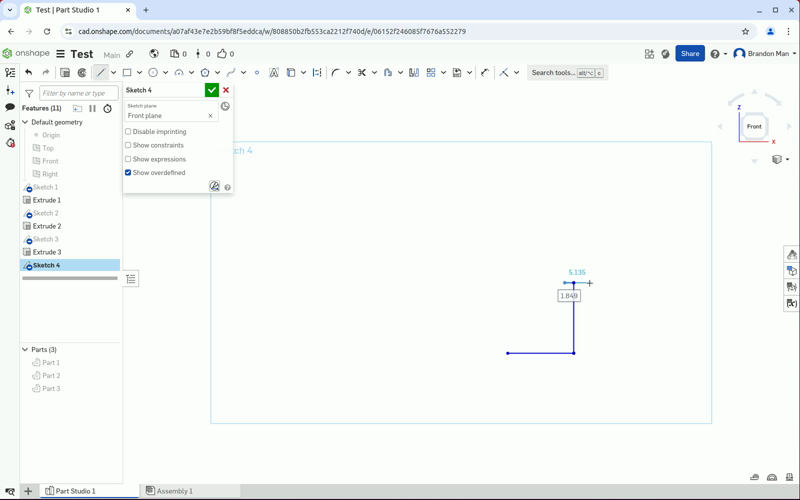
mouse_move(507, 282)
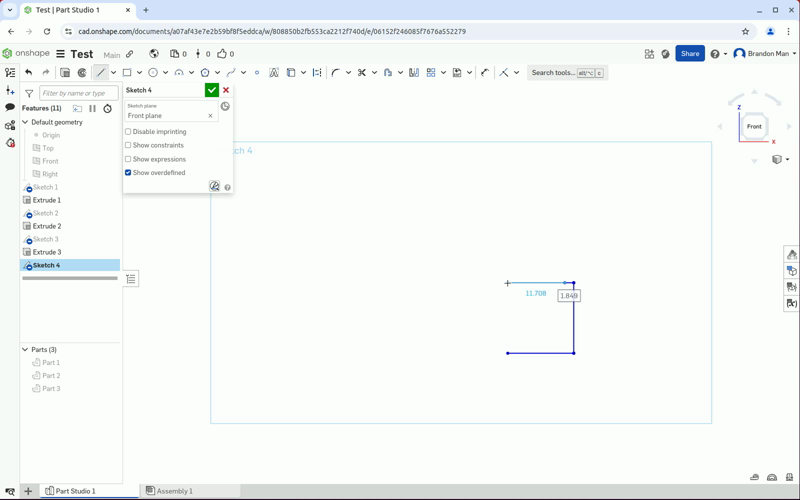
click(507, 282)
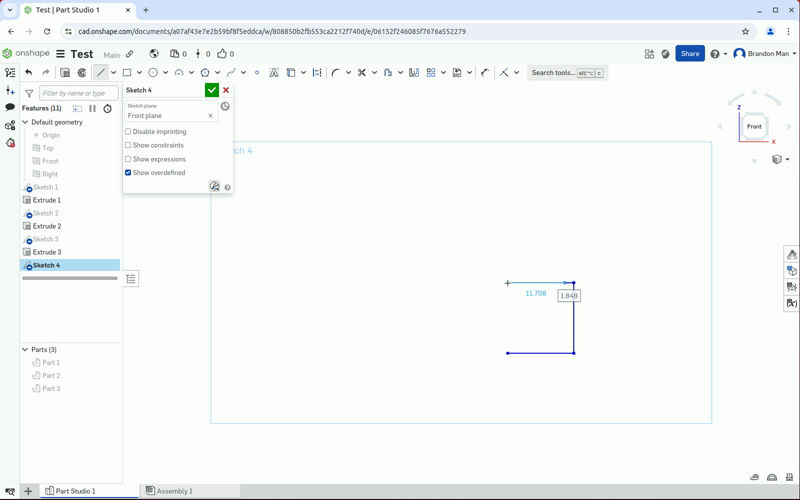
key_up(shift)
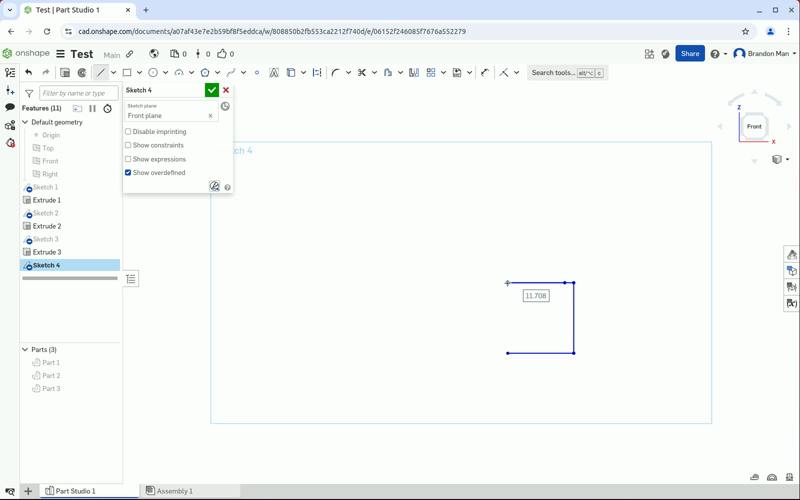
key_down(shift)
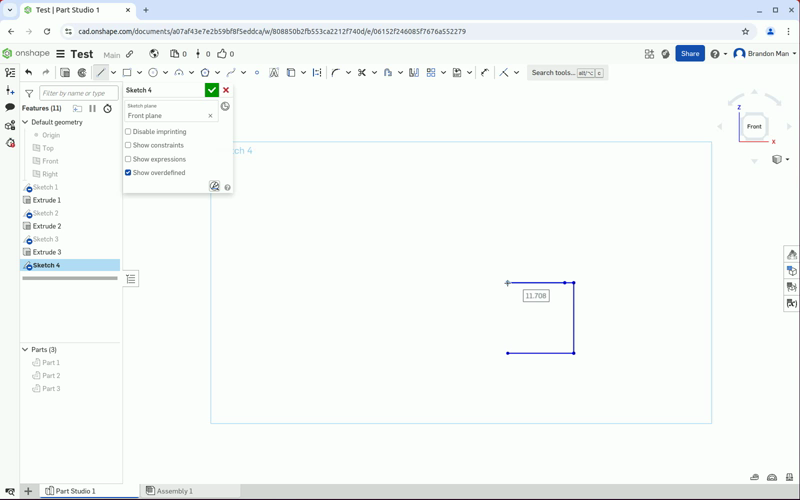
mouse_move(507, 353)
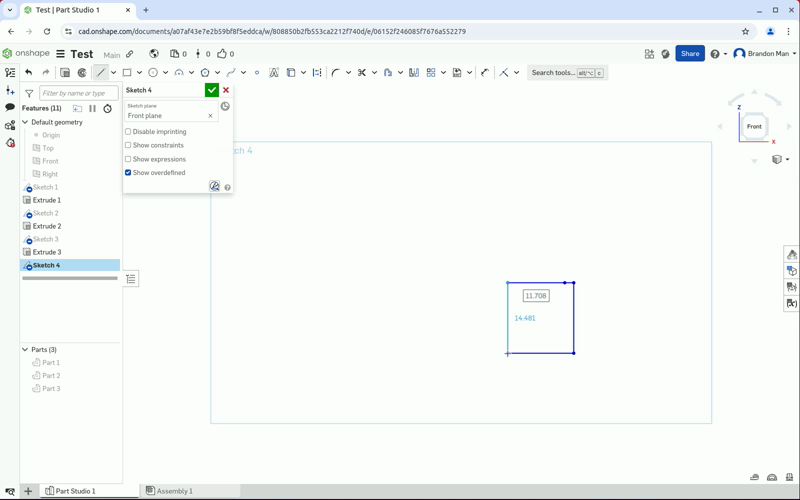
key_up(shift)
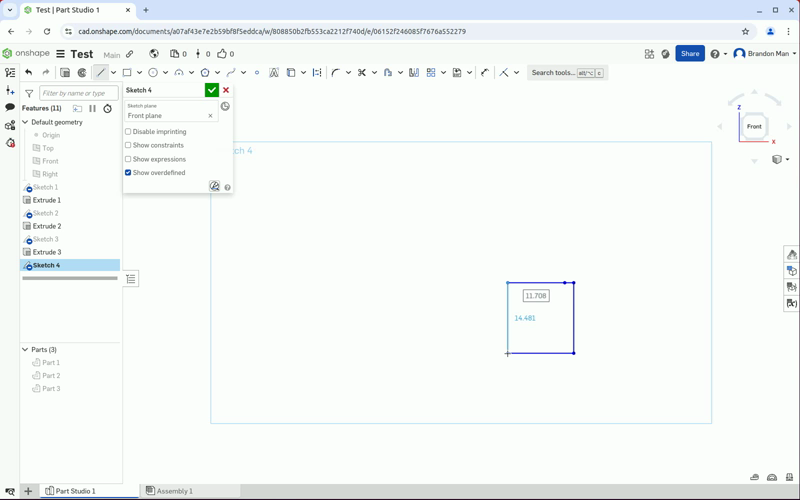
click(507, 353)
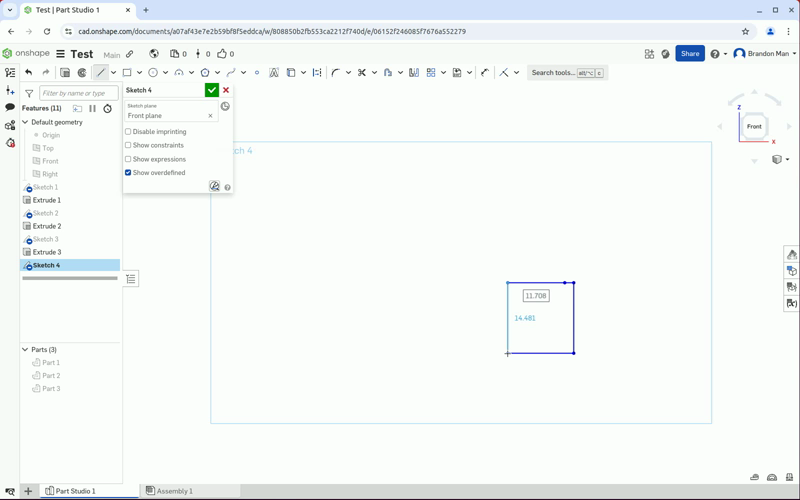
key(esc)
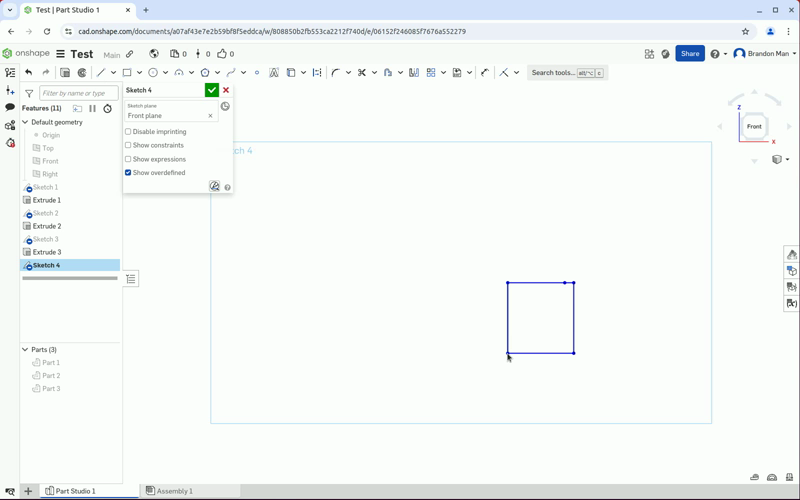
mouse_move(514, 327)
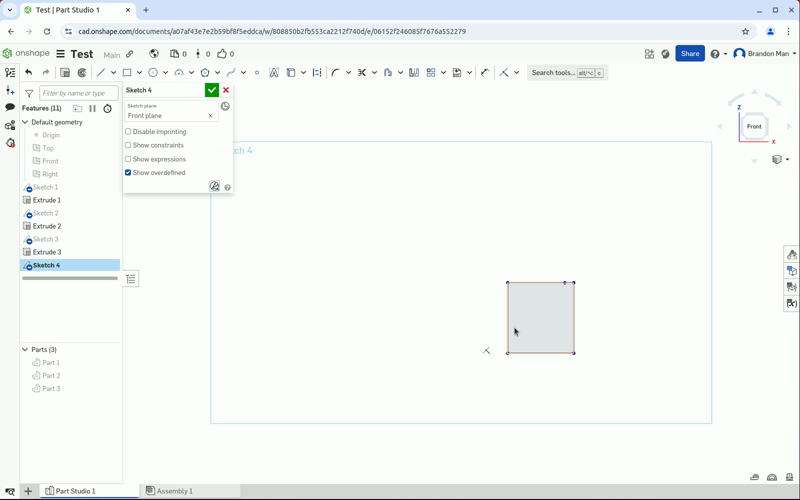
click(514, 327)
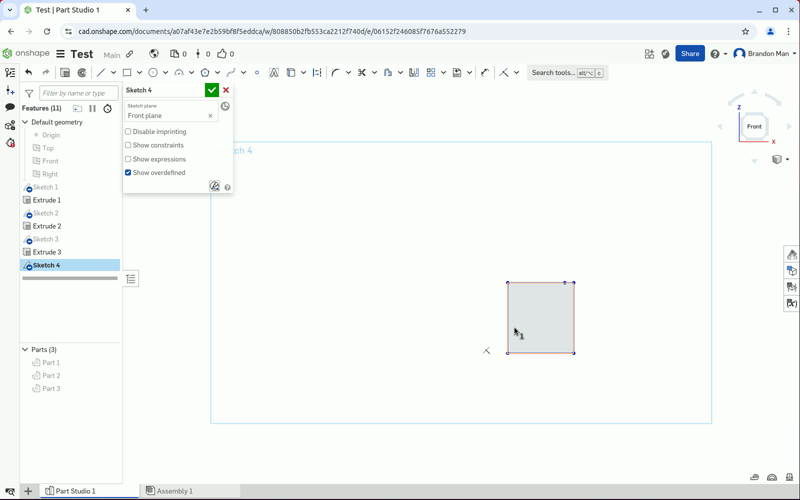
mouse_move(73, 352)
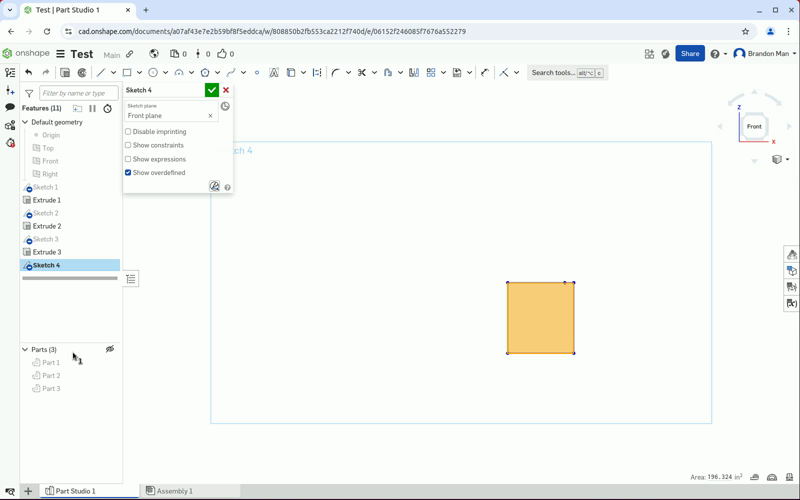
key(shift+y)
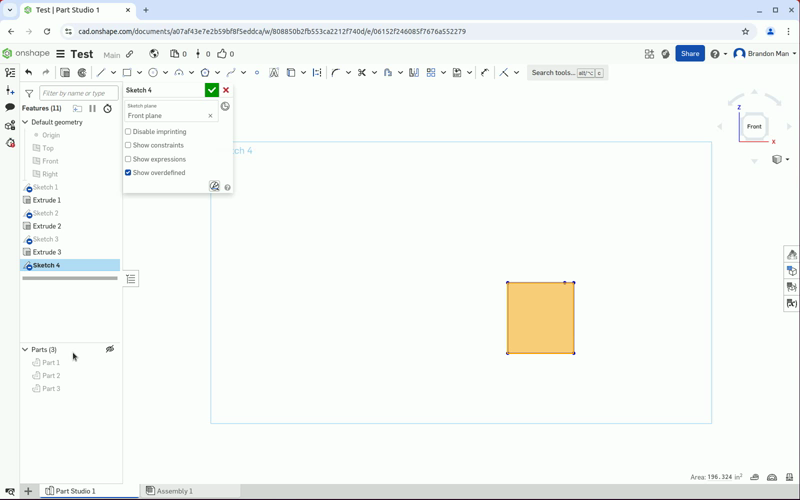
key(shift+e)
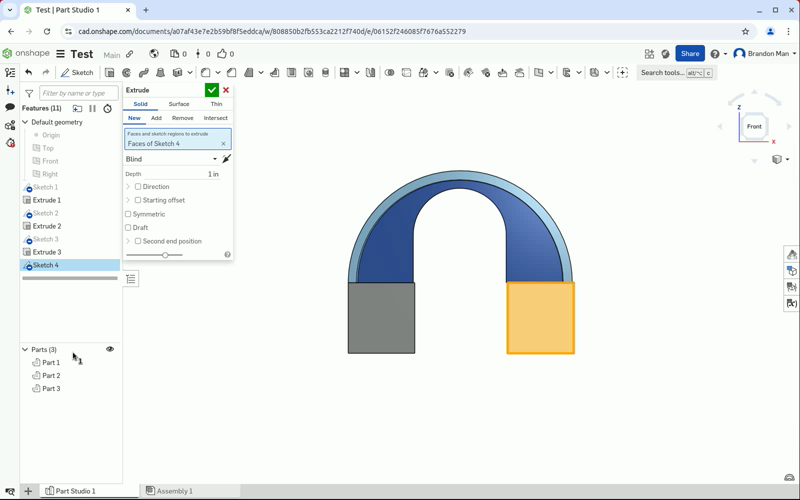
mouse_move(143, 106)
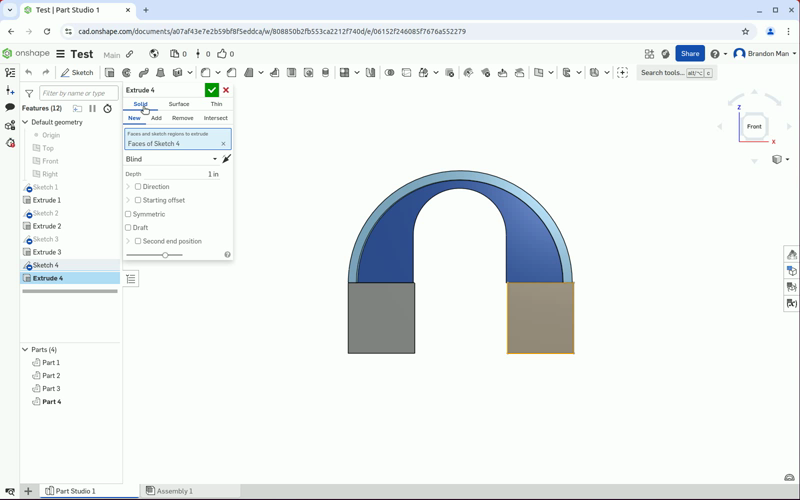
click(143, 106)
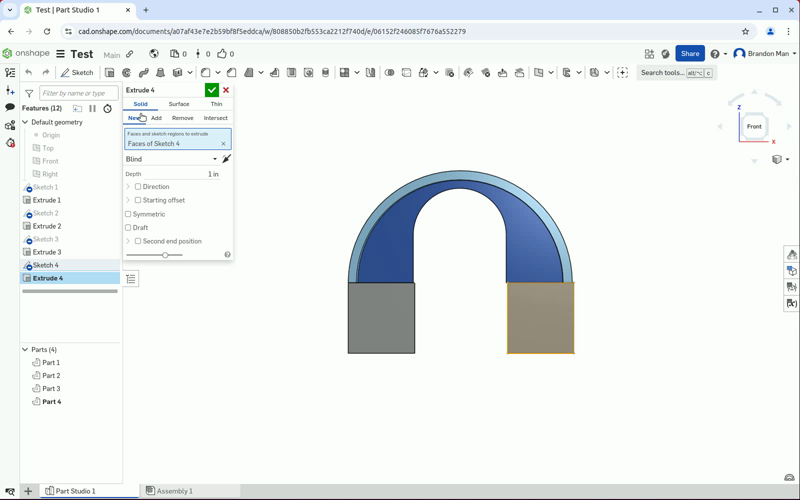
mouse_move(137, 120)
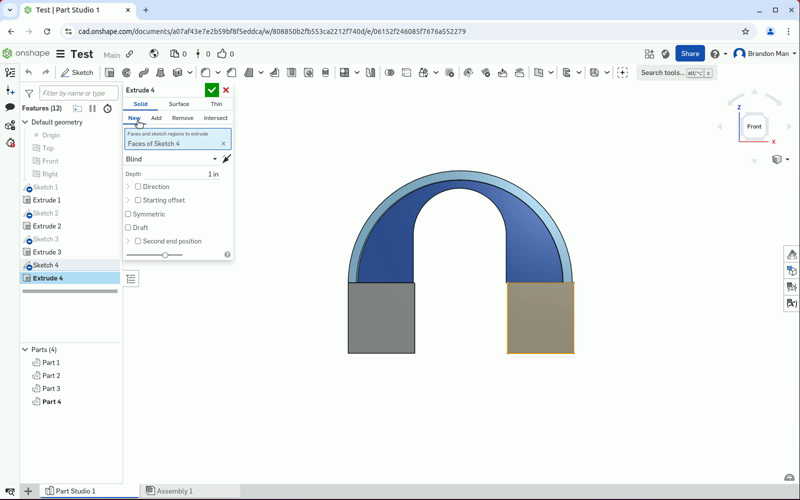
click(137, 120)
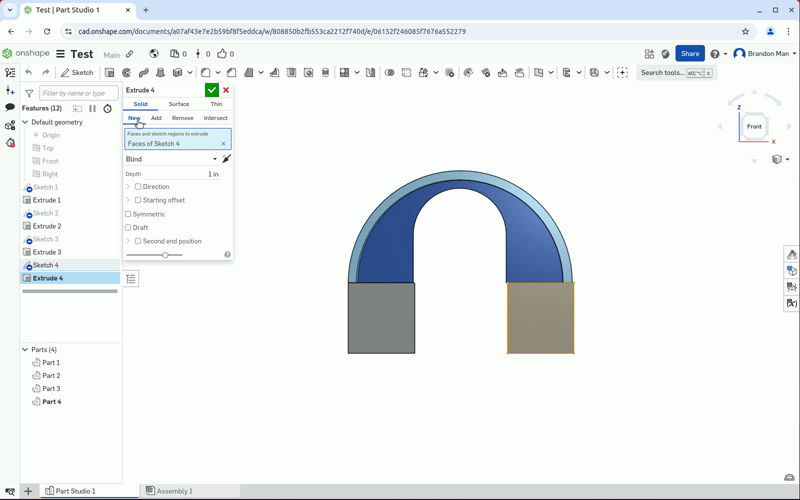
key(tab, 4)
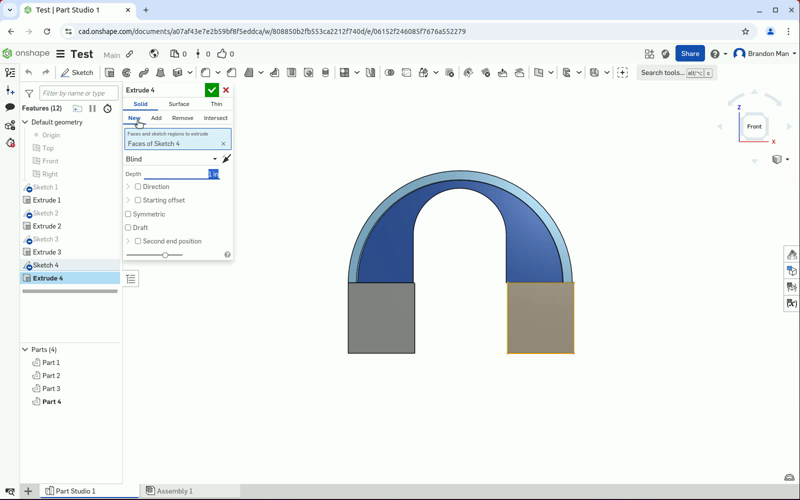
text(0.241)
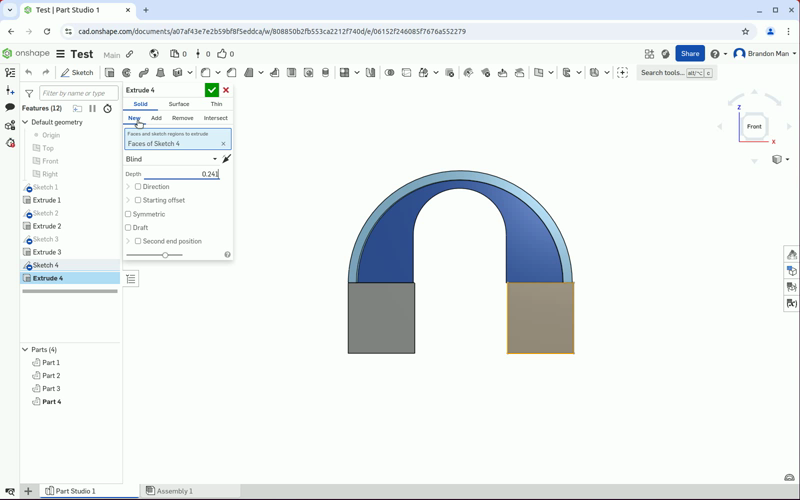
key(enter)
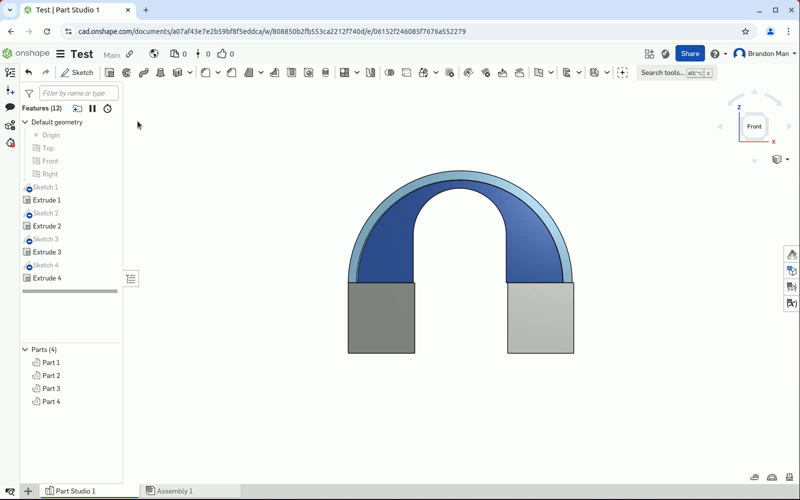
key(shift+h)
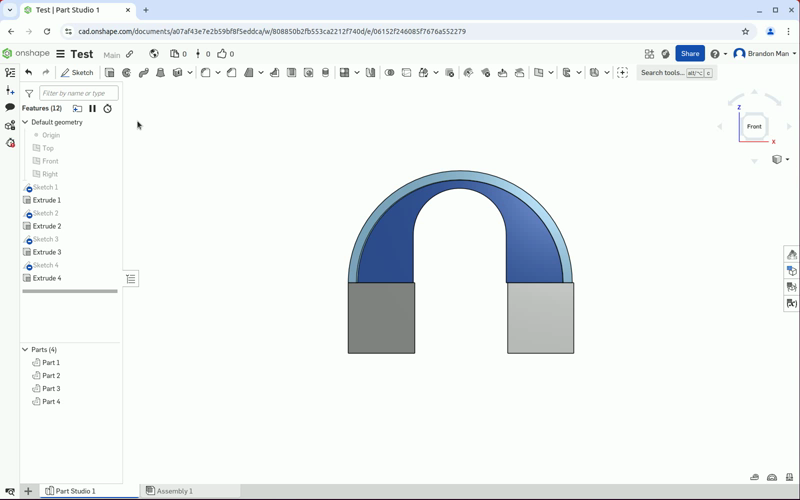
key(shift+h)
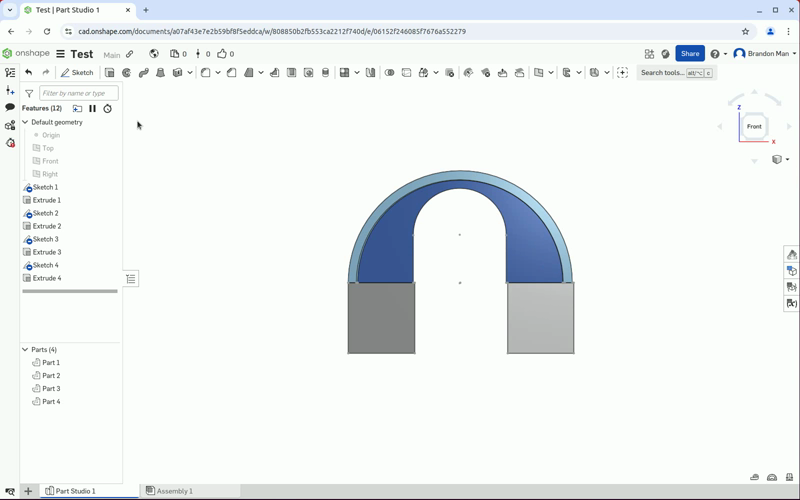
key(shift+7)
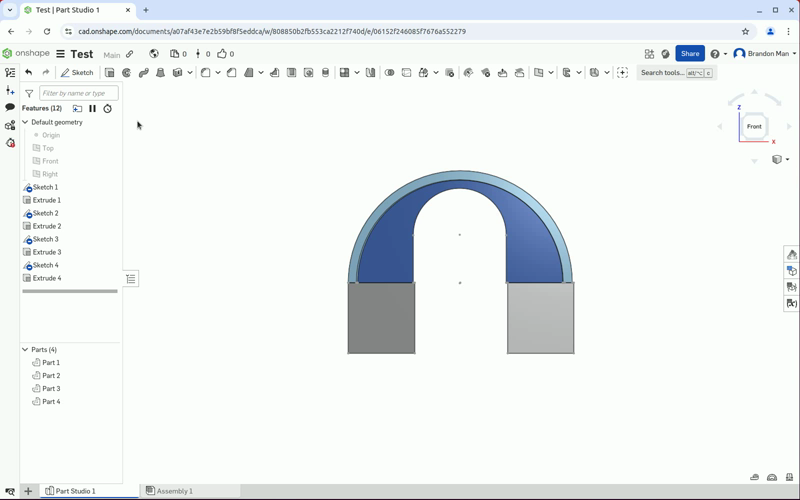
key(left, 2)
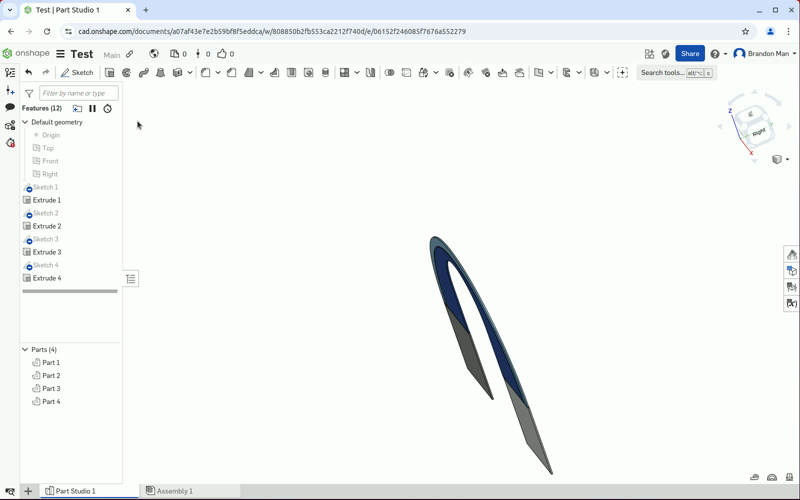
key(down, 2)
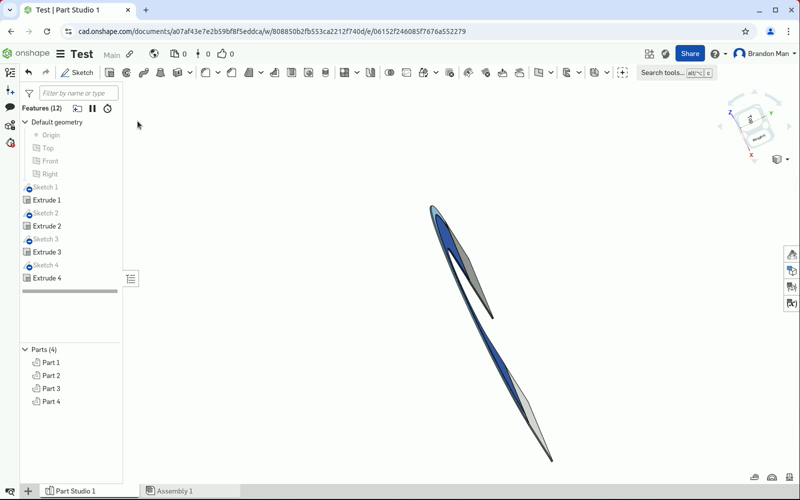
key(up, 2)
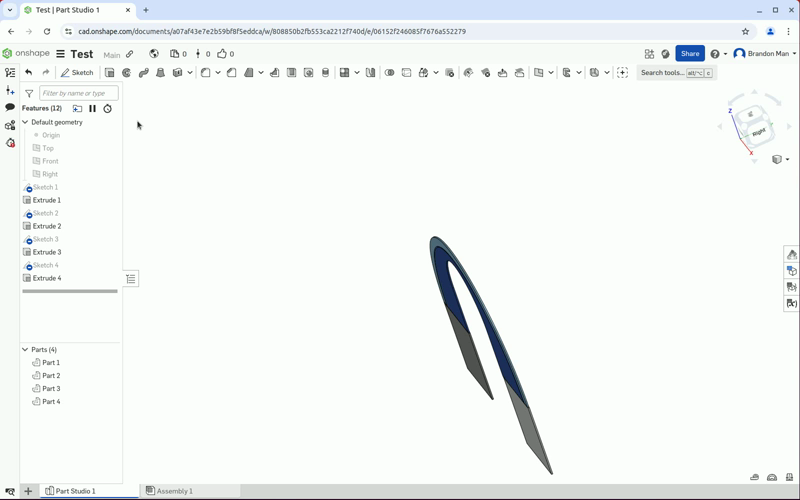
key(right, 2)
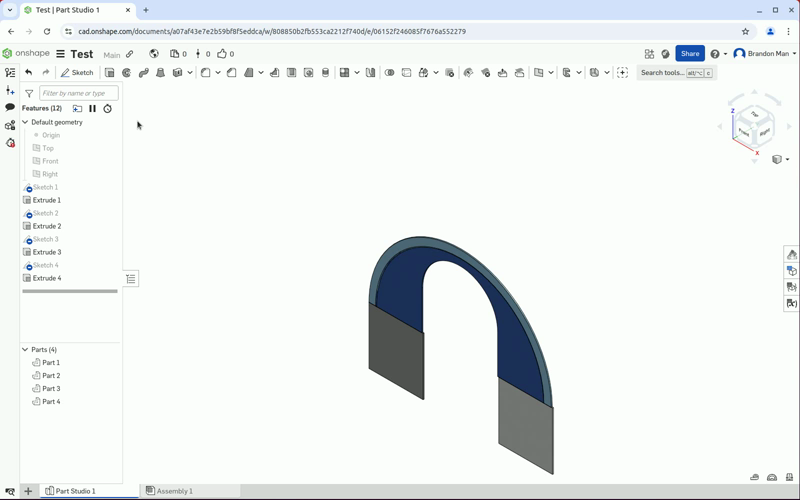
mouse_move(73, 189)
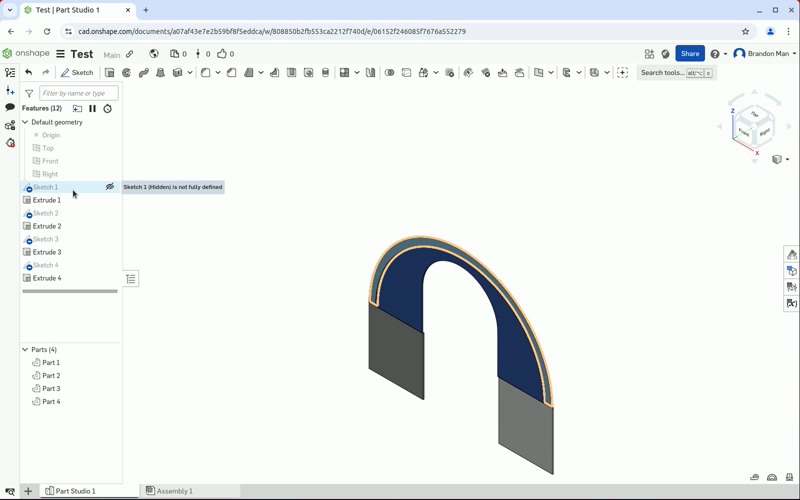
click(73, 189)